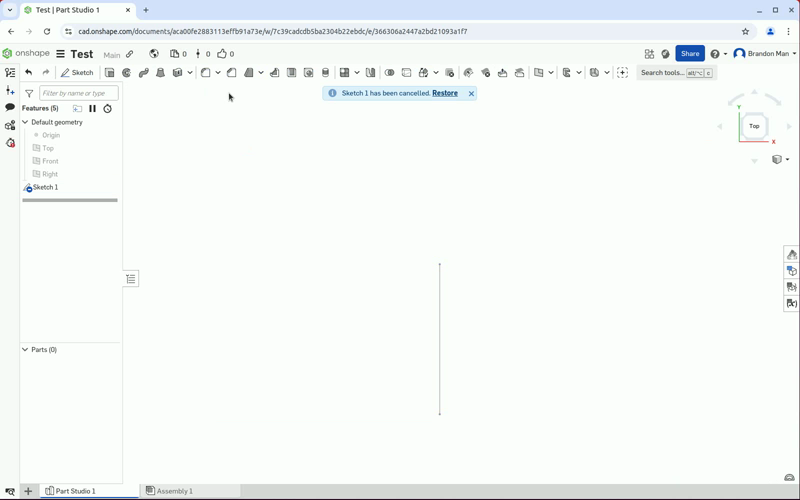
key(shift+h)
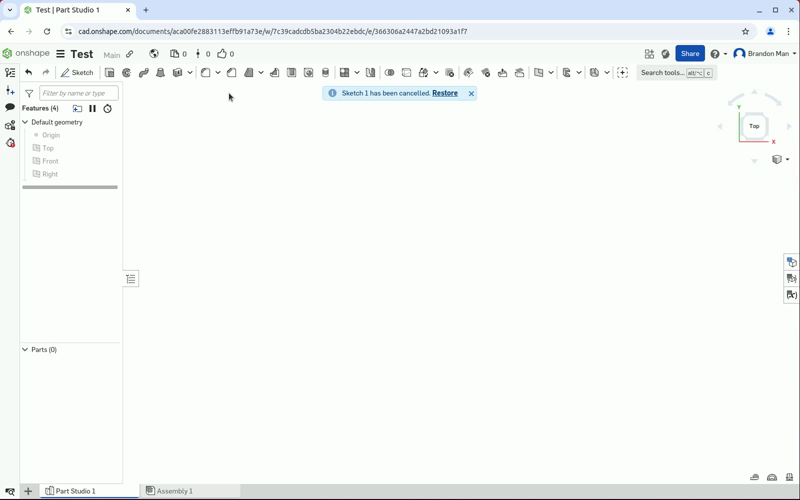
mouse_move(73, 352)
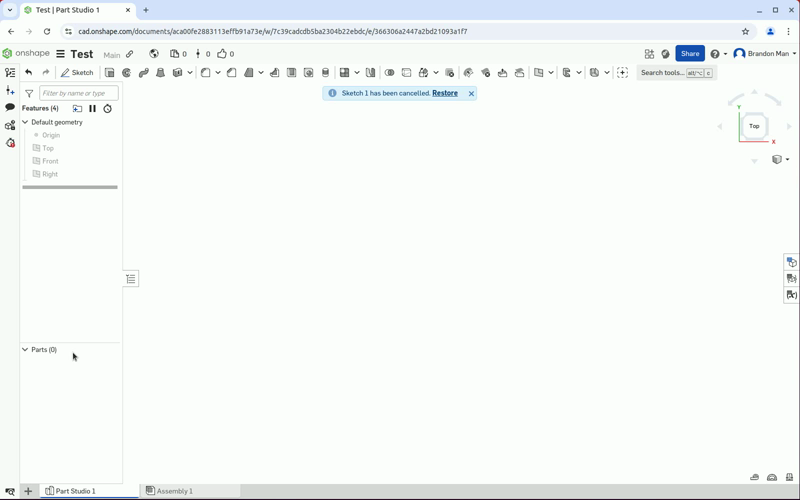
key(y)
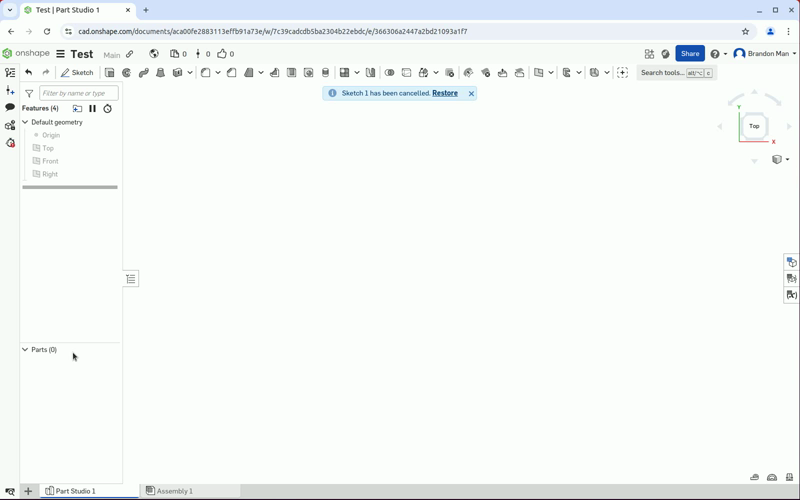
key(shift+p)
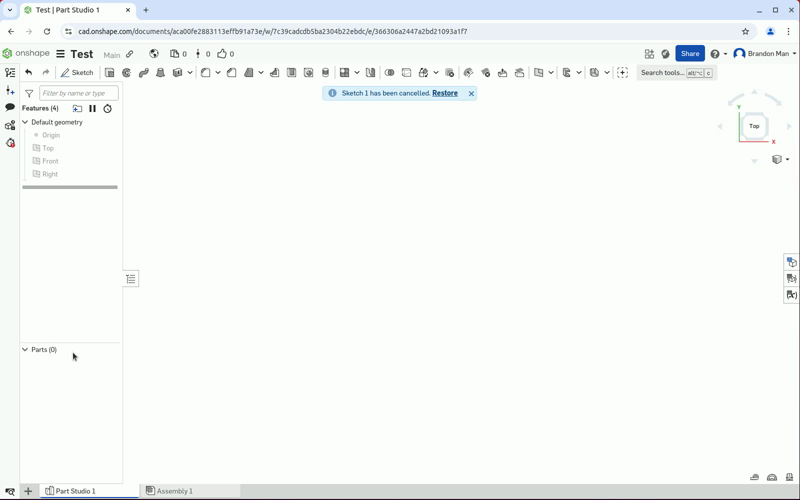
key(space)
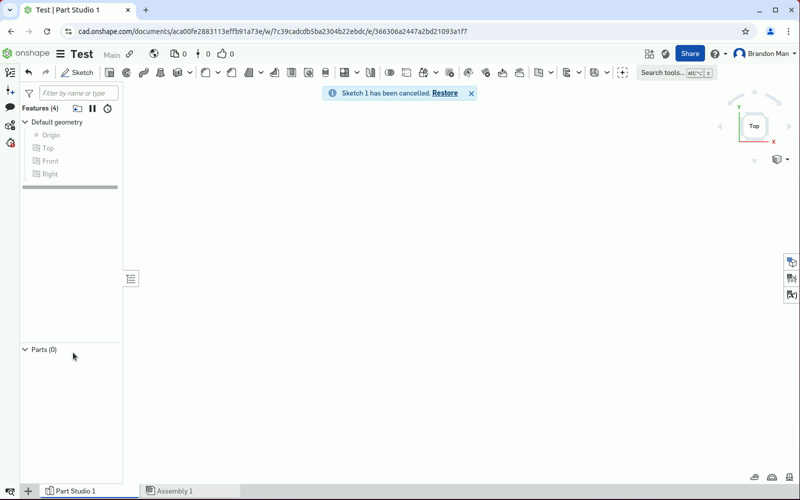
key_down(shift)
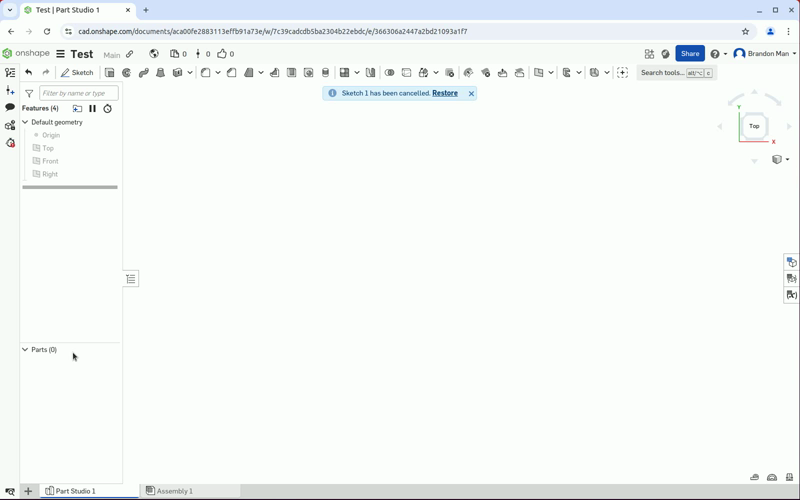
key(up)
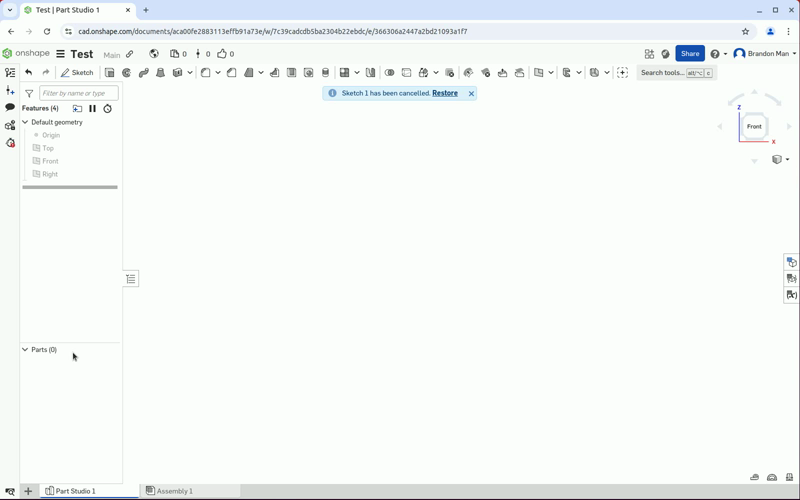
key_up(shift)
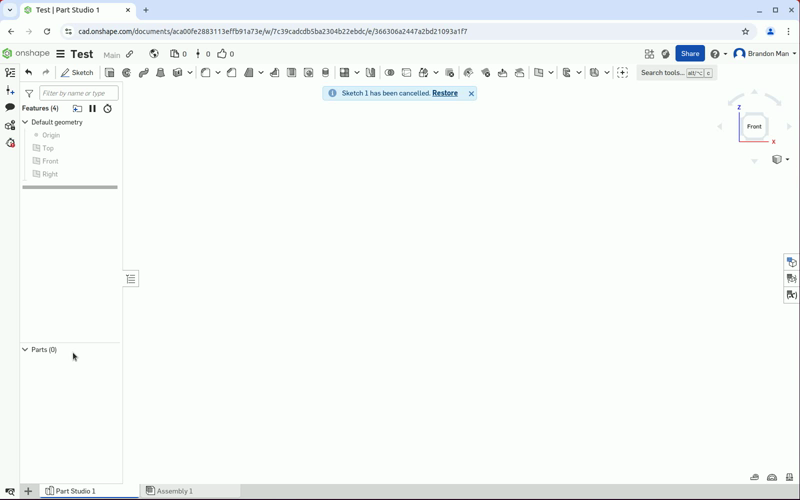
key(space)
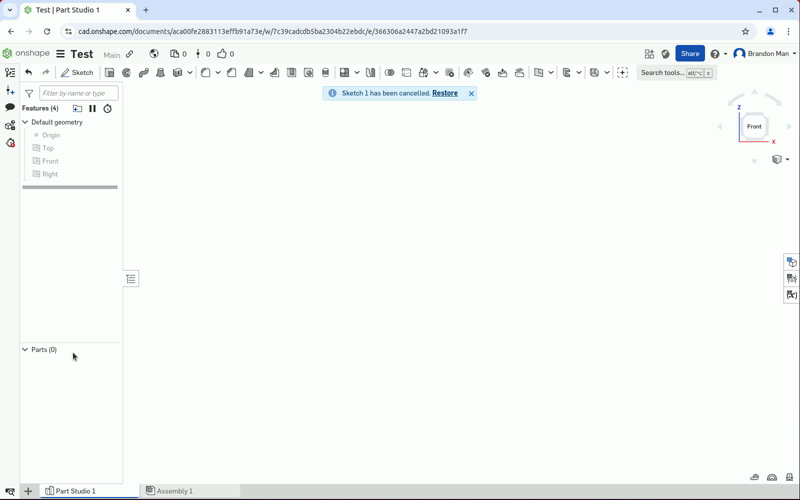
key_down(shift)
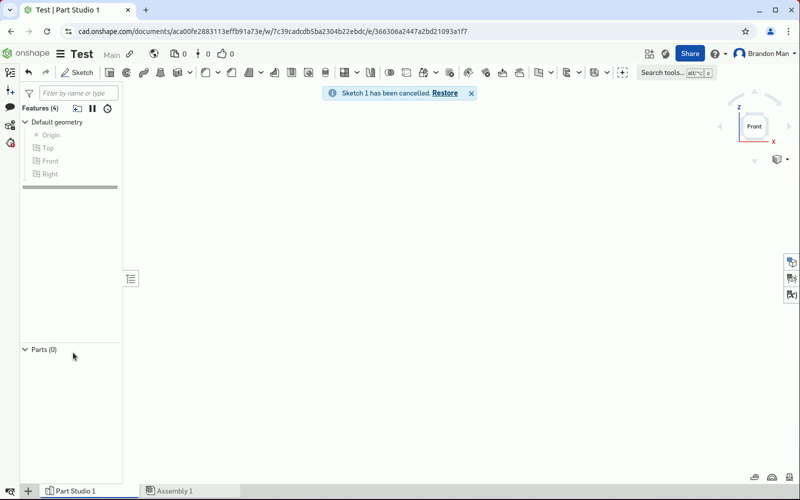
key(left)
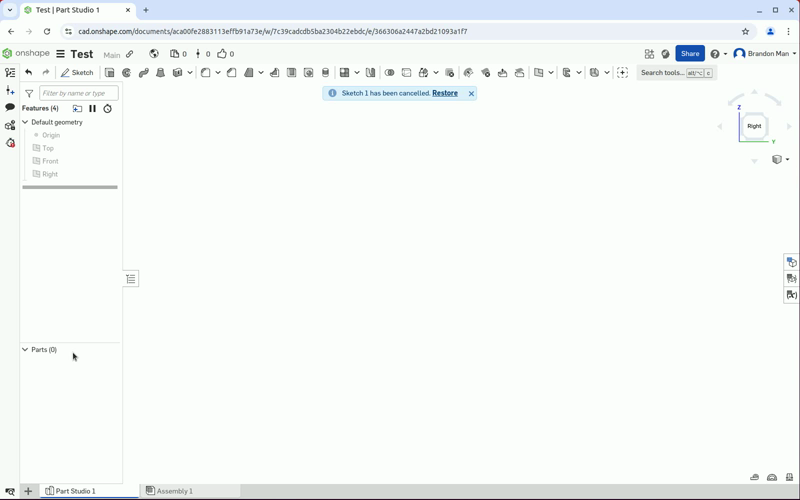
key_up(shift)
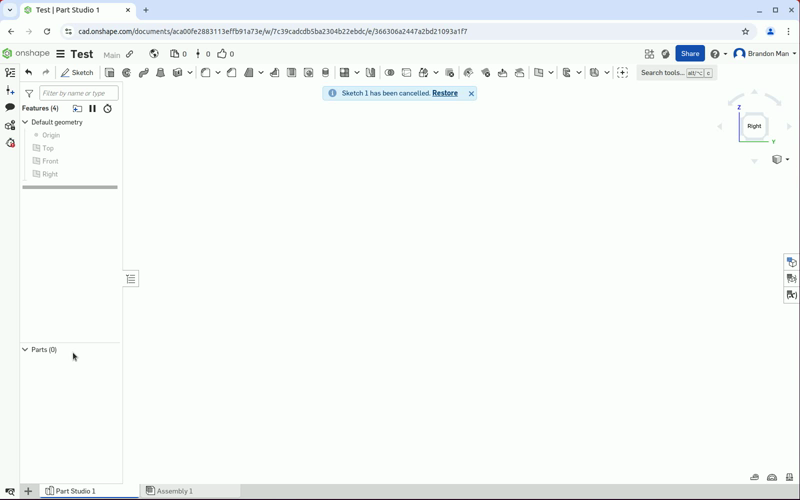
mouse_move(73, 352)
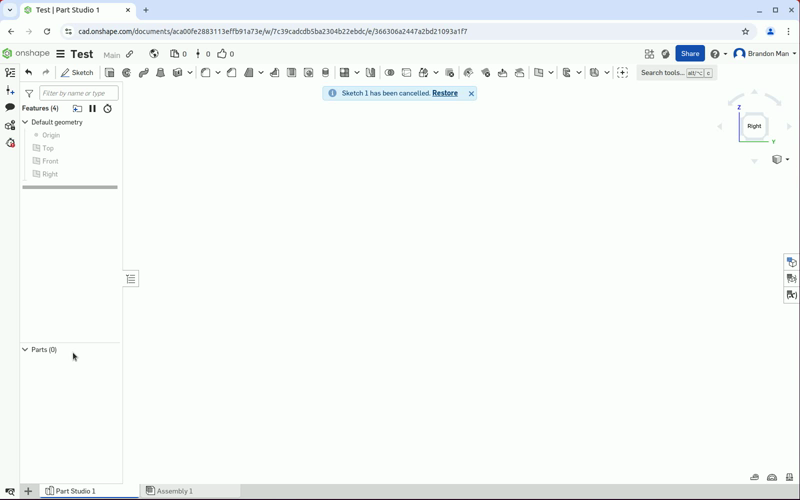
key(shift+y)
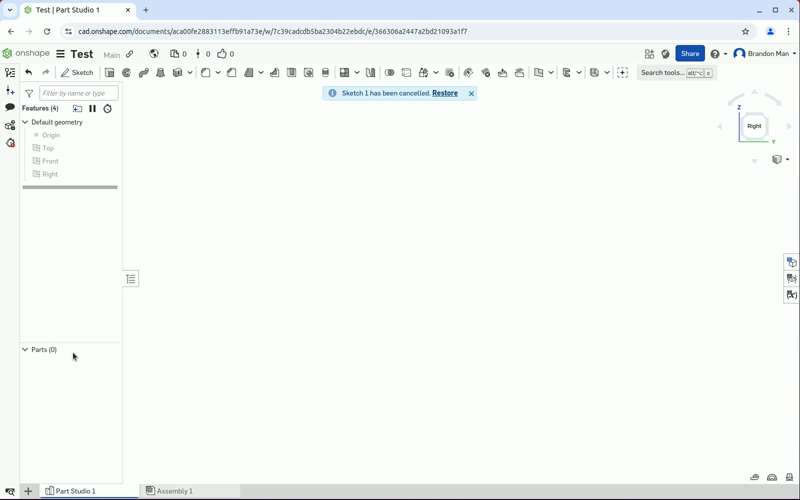
key(shift+s)
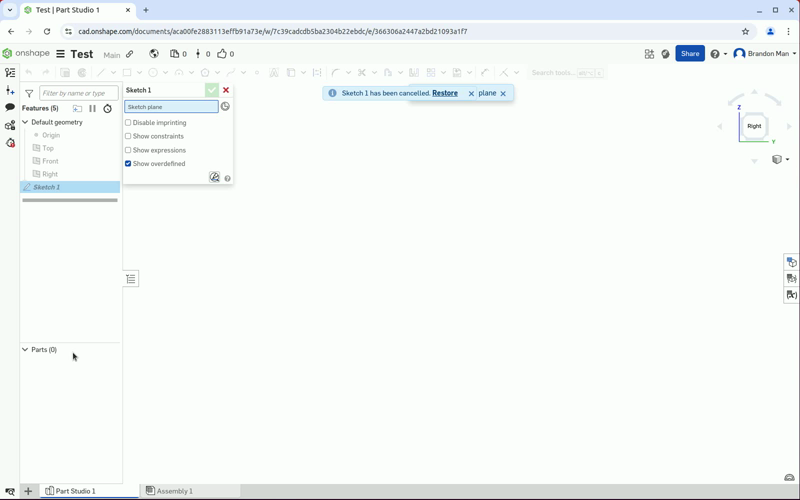
mouse_move(73, 176)
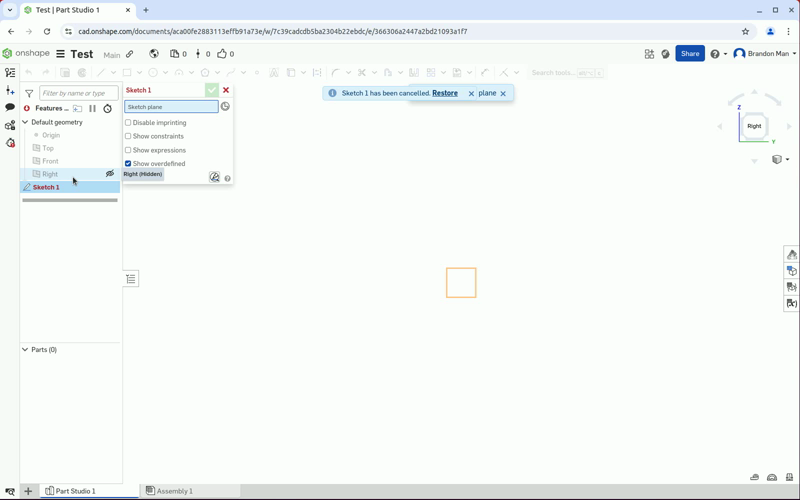
click(73, 176)
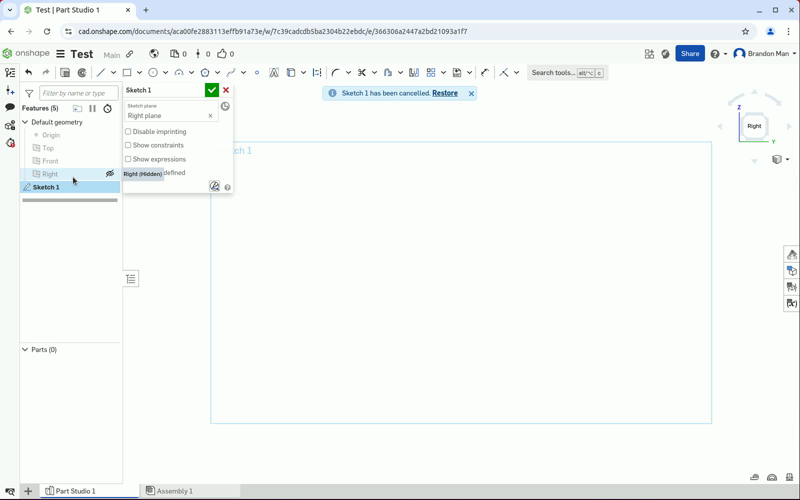
mouse_move(73, 352)
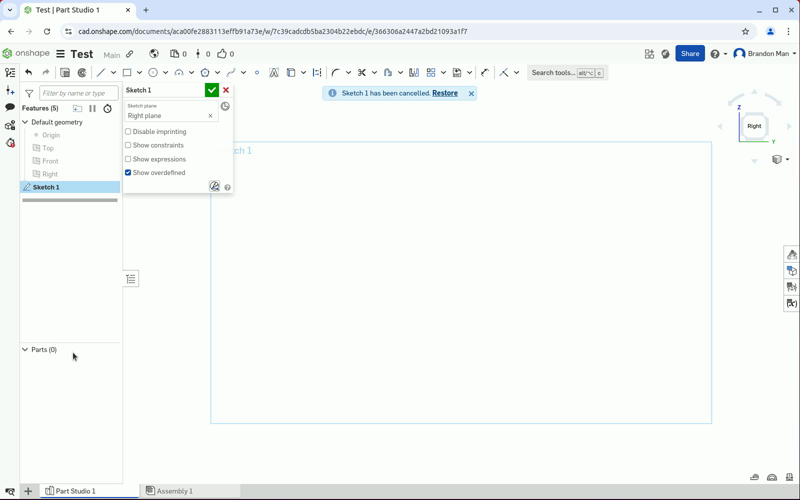
key(y)
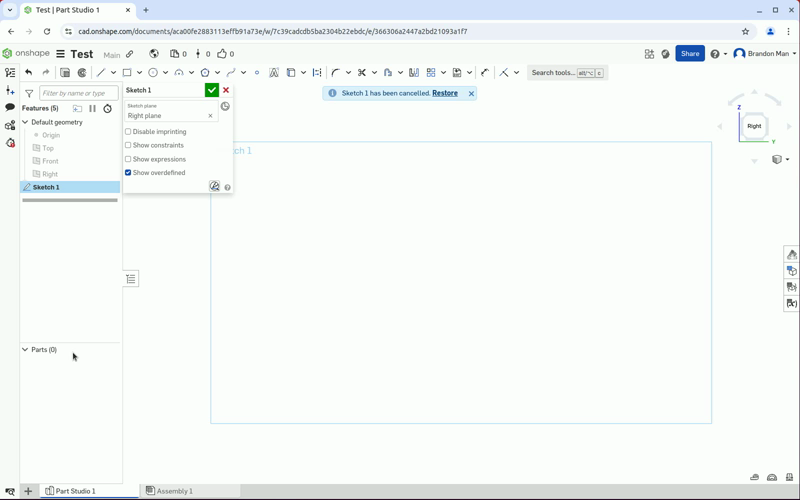
key(l)
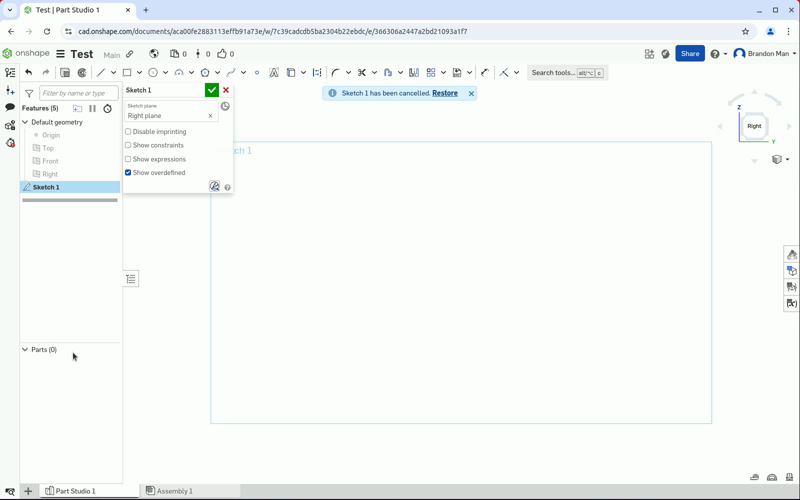
key_down(shift)
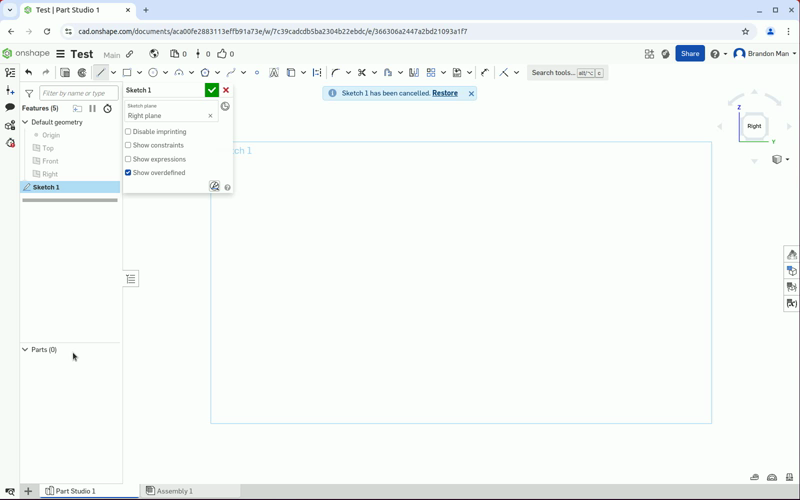
mouse_move(460, 282)
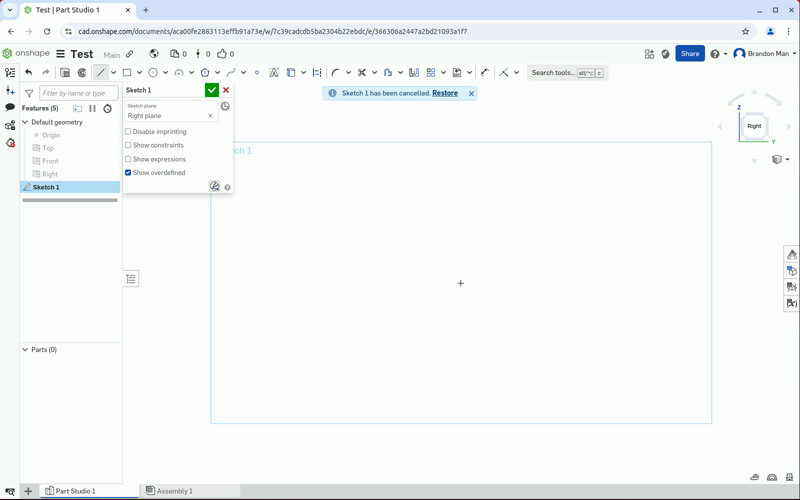
click(460, 282)
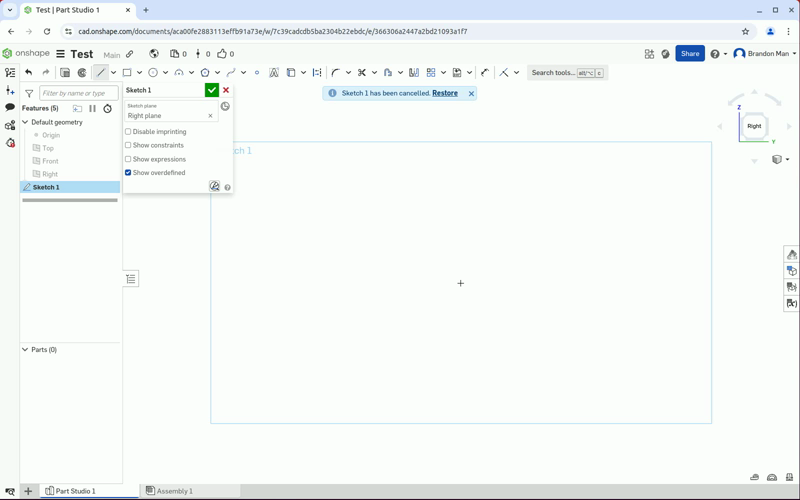
key_up(shift)
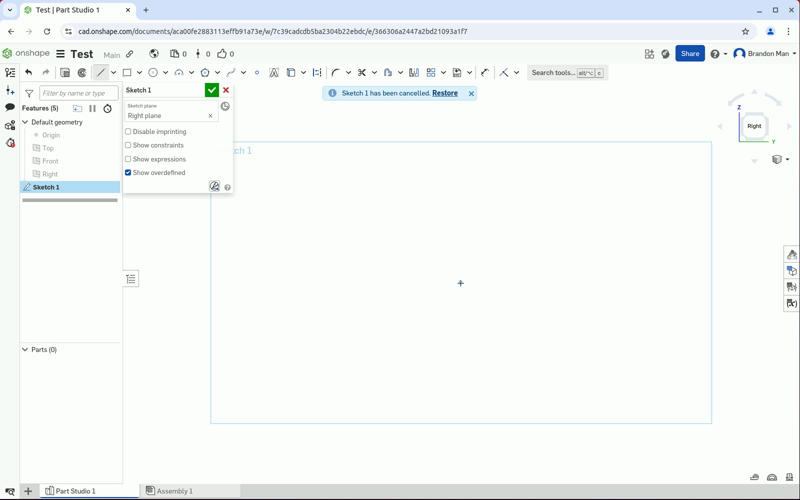
key_down(shift)
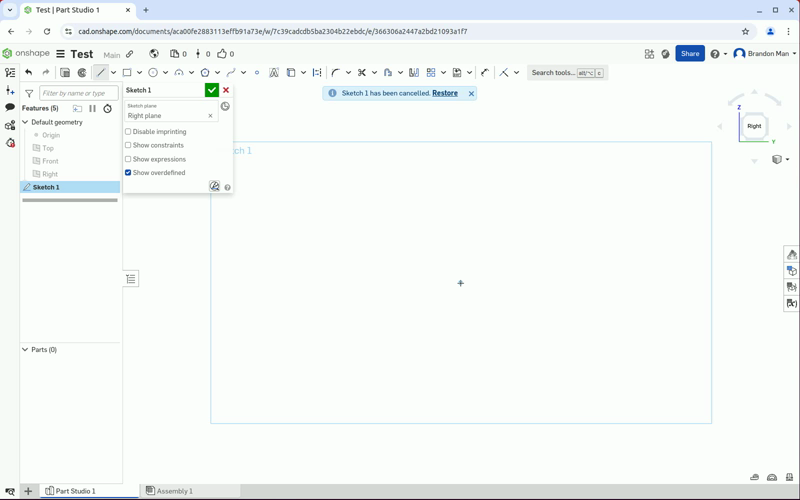
mouse_move(535, 282)
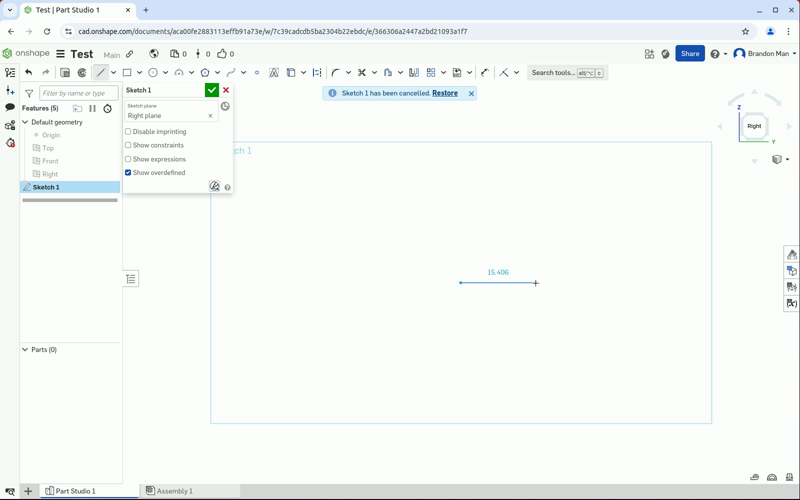
click(535, 282)
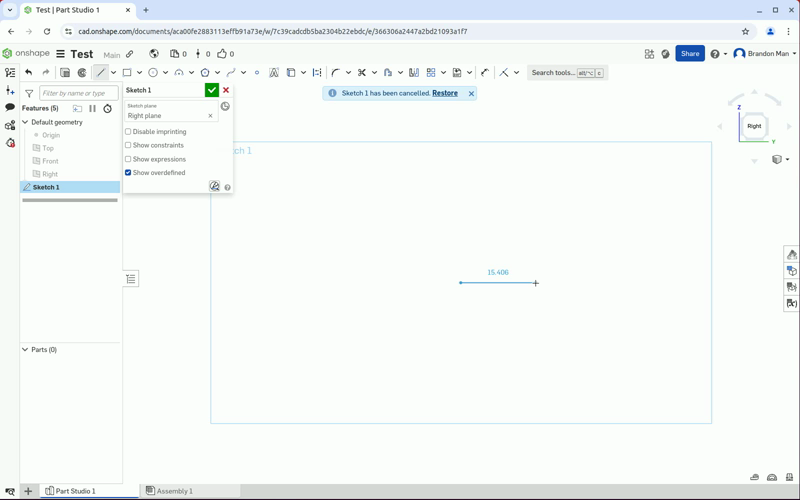
key_up(shift)
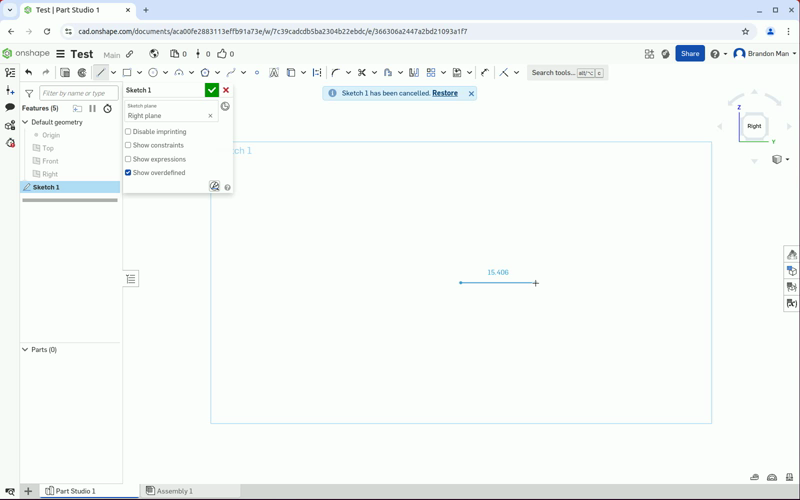
key_down(shift)
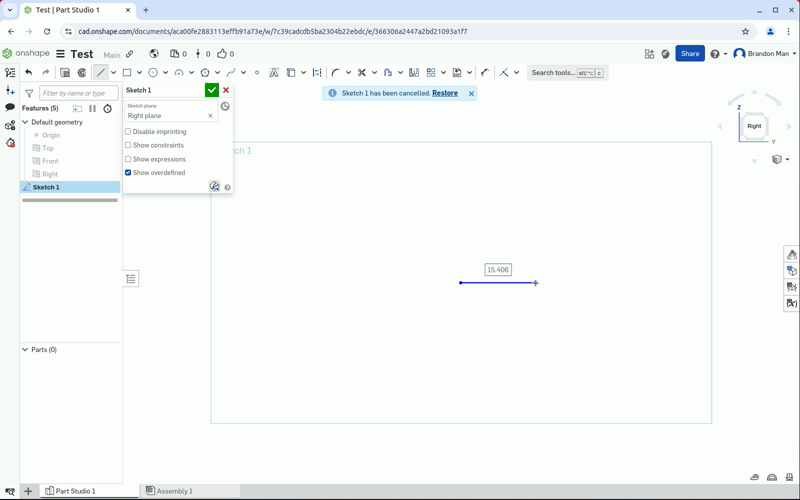
mouse_move(535, 189)
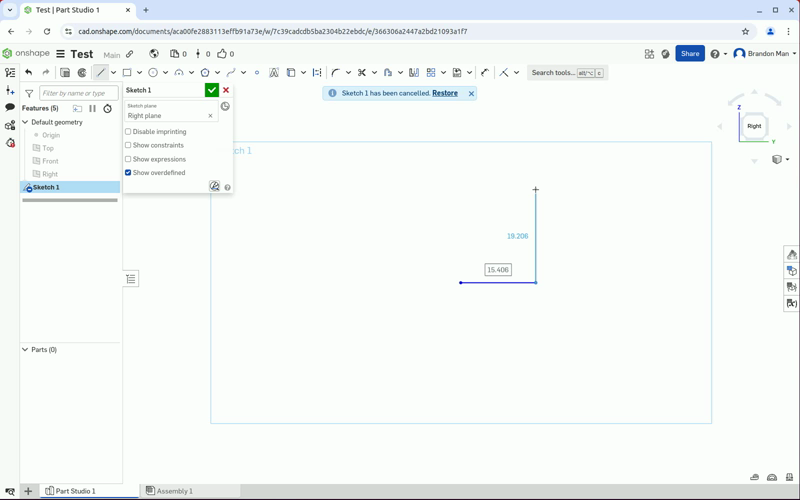
click(535, 189)
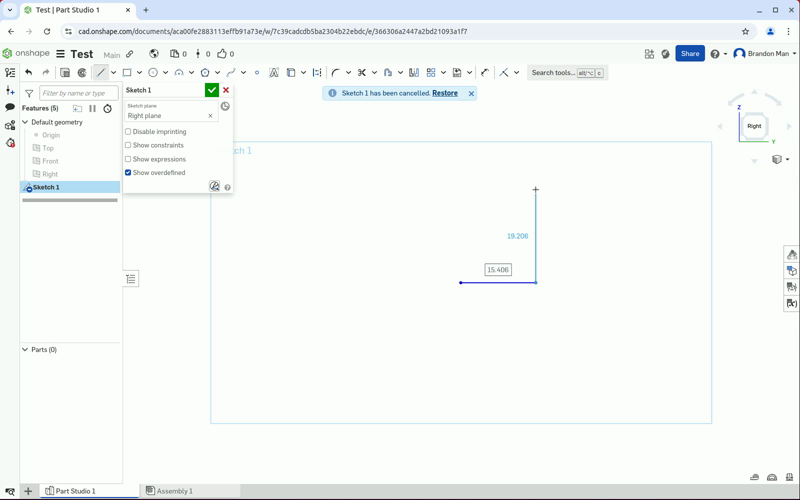
key_up(shift)
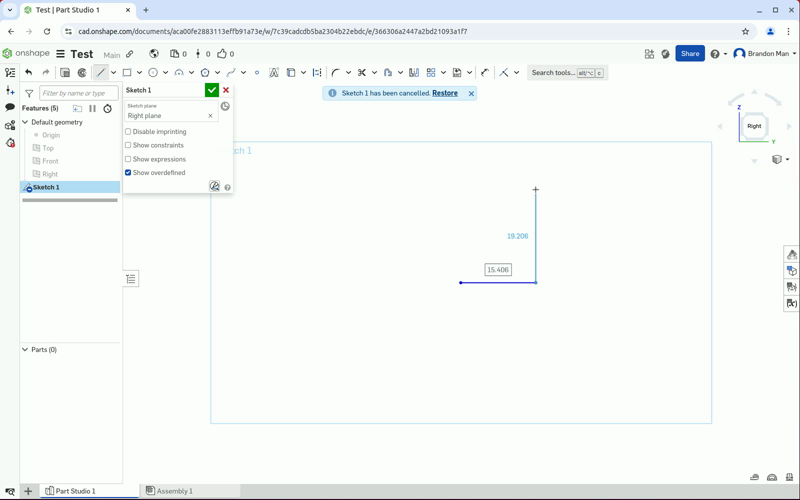
key_down(shift)
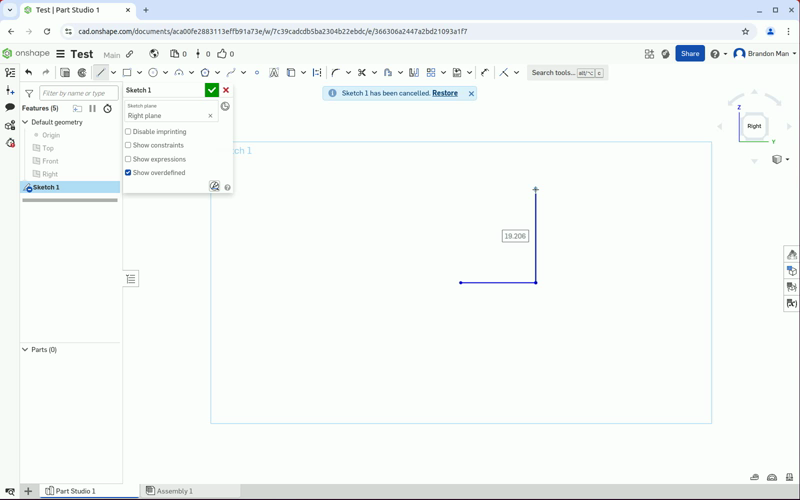
mouse_move(565, 189)
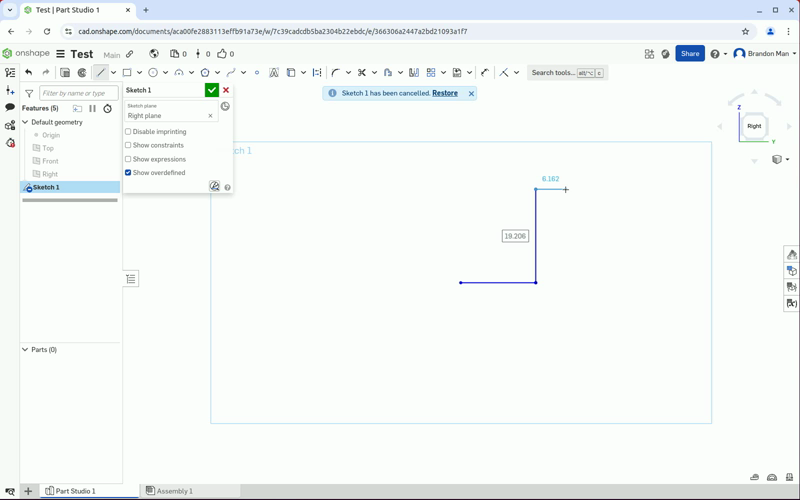
mouse_move(498, 189)
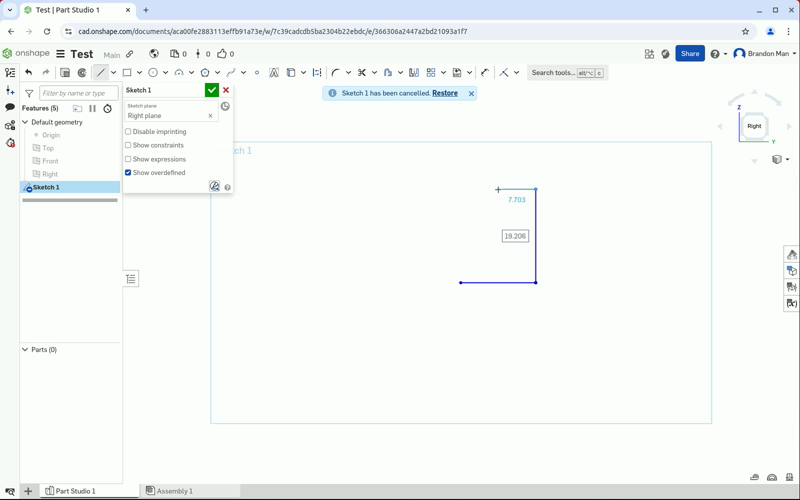
click(498, 189)
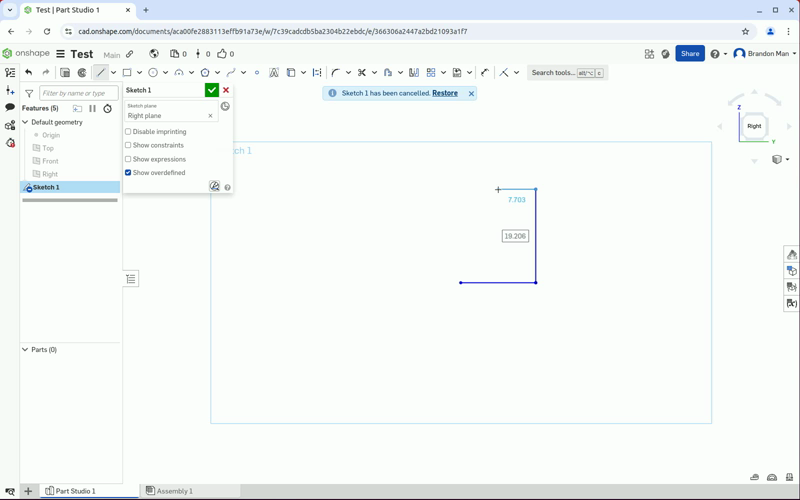
key_up(shift)
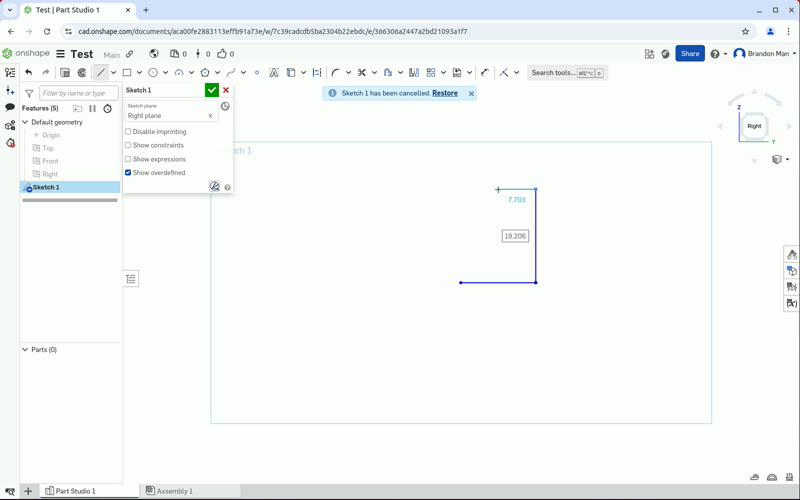
key_down(shift)
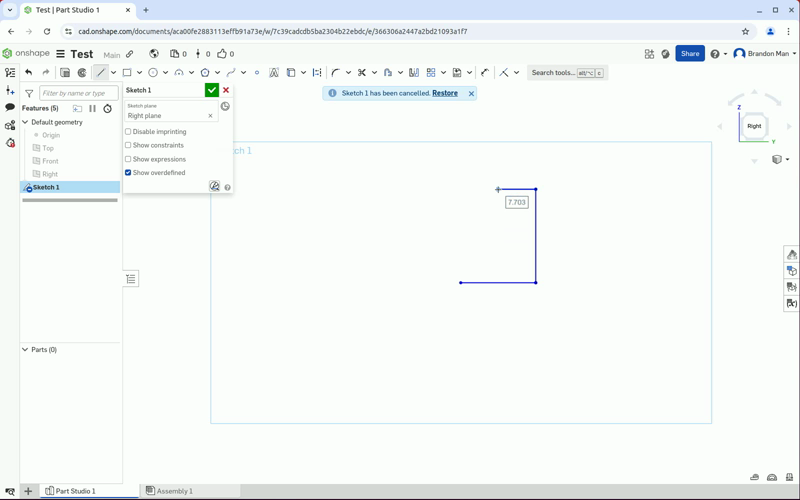
mouse_move(528, 189)
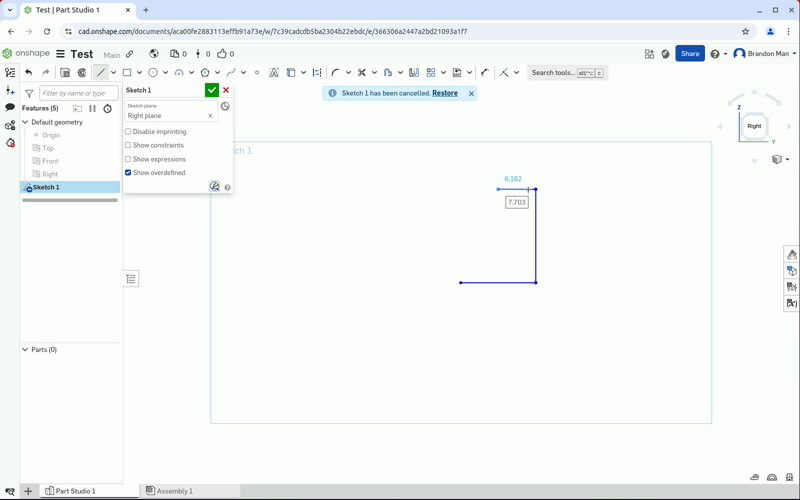
mouse_move(498, 245)
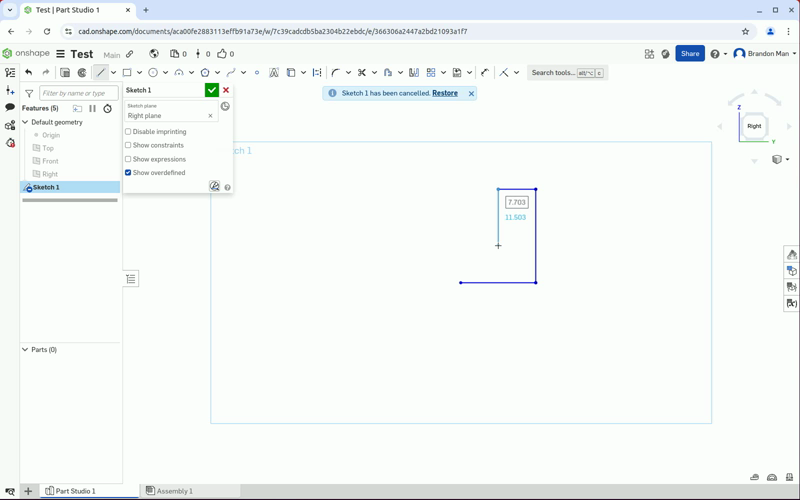
click(498, 245)
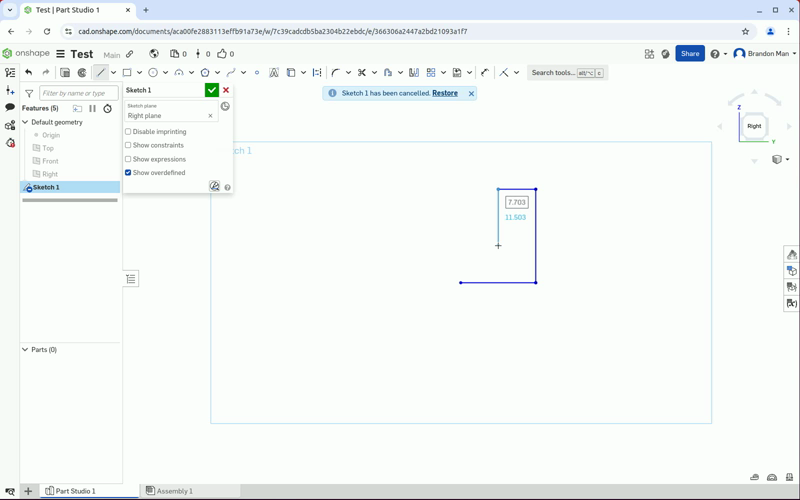
key_up(shift)
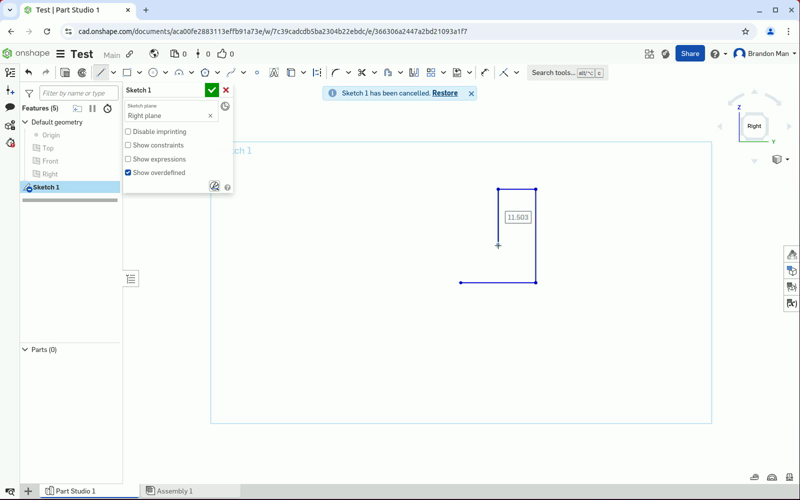
key_down(shift)
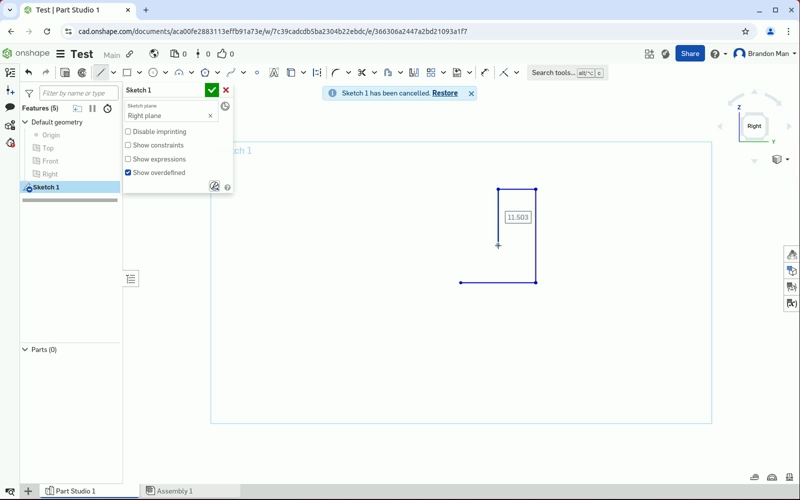
mouse_move(528, 245)
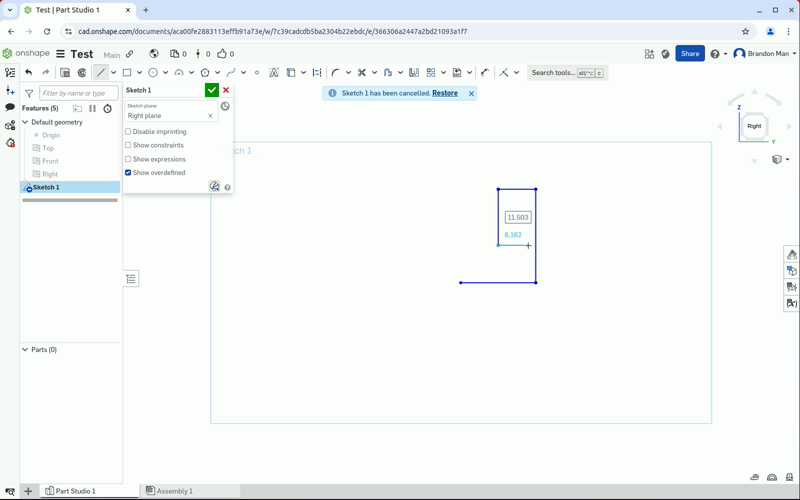
mouse_move(460, 245)
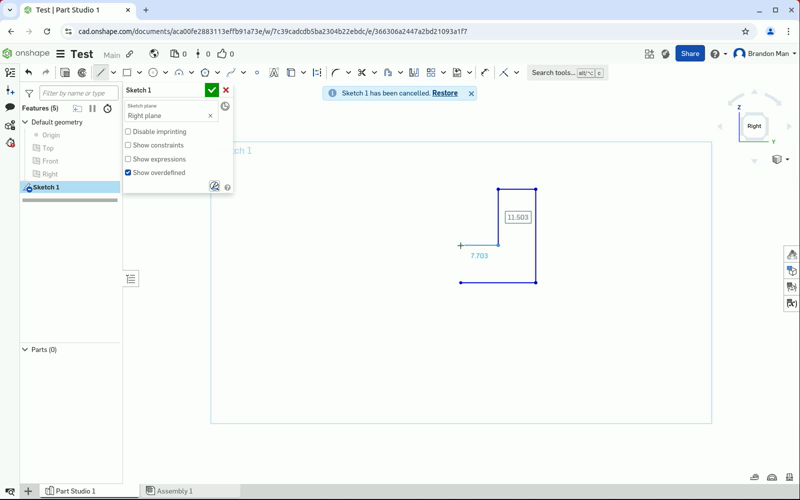
click(460, 245)
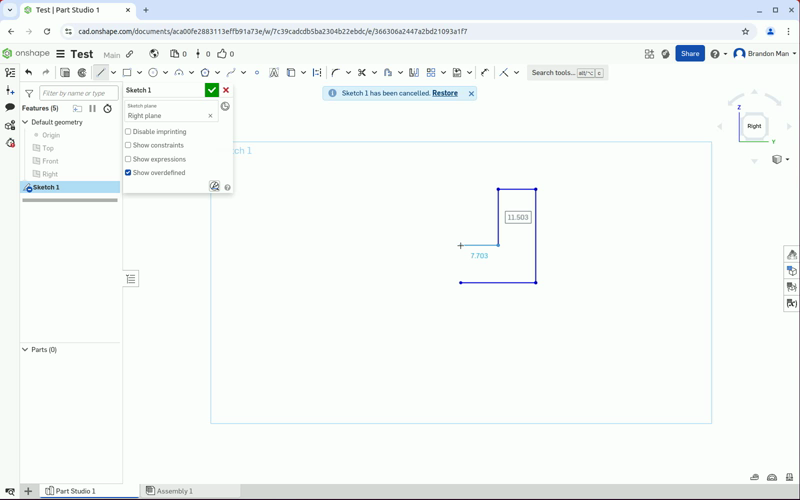
key_up(shift)
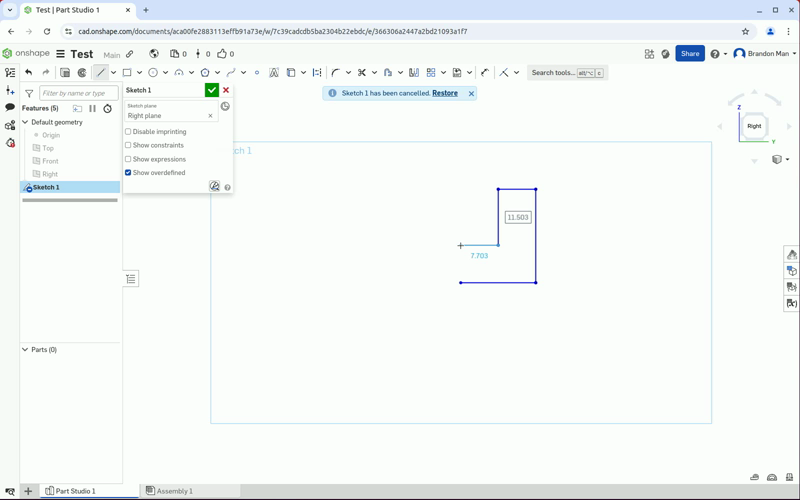
mouse_move(490, 245)
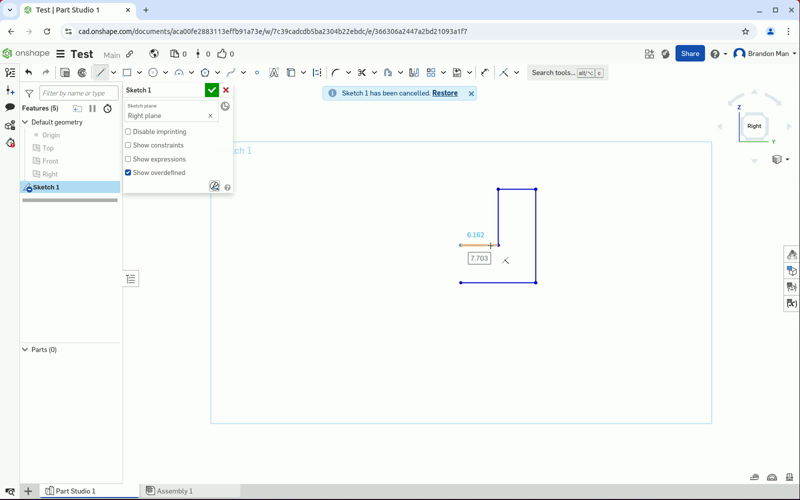
key_down(shift)
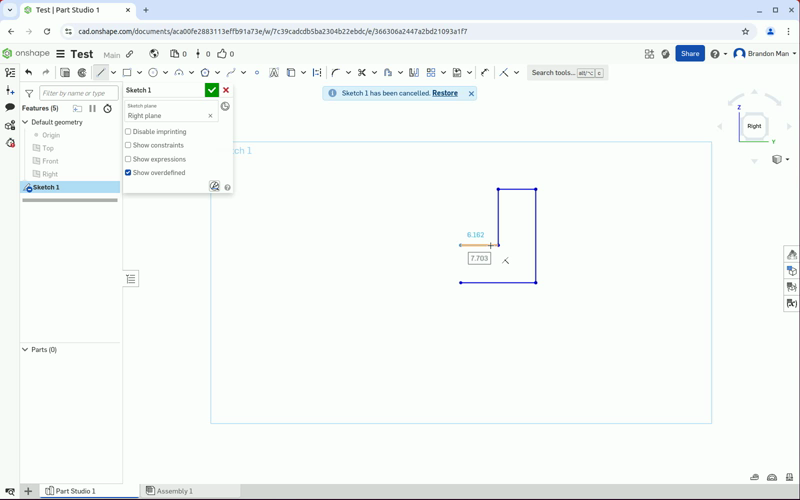
mouse_move(460, 282)
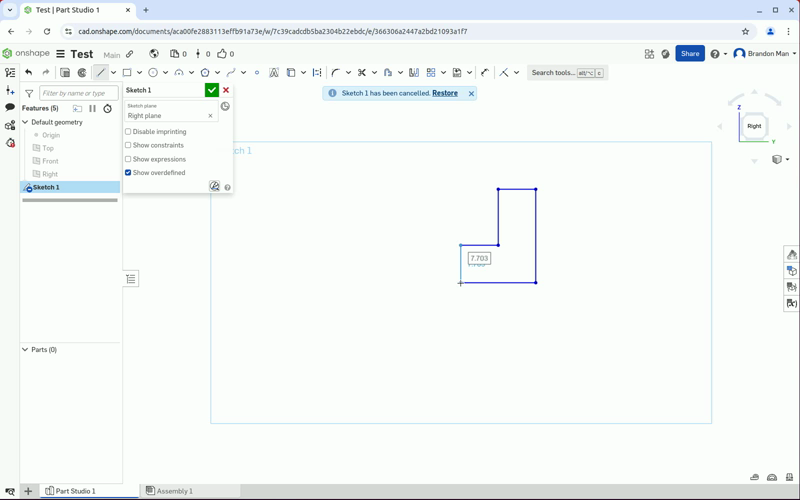
key_up(shift)
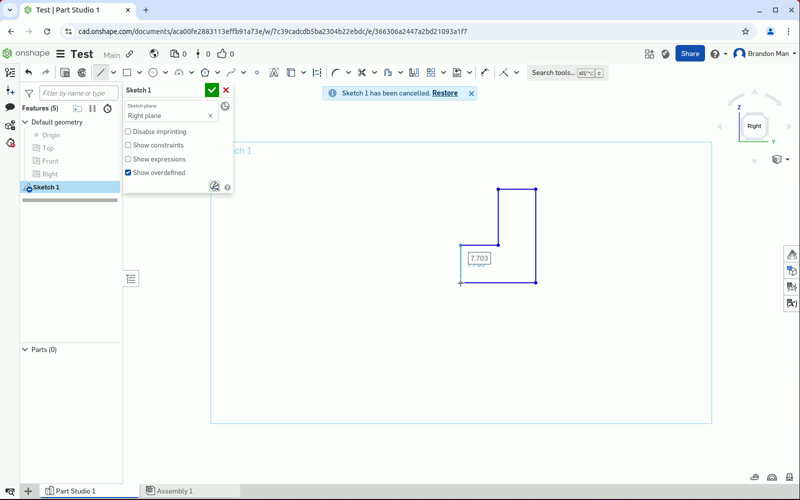
click(460, 282)
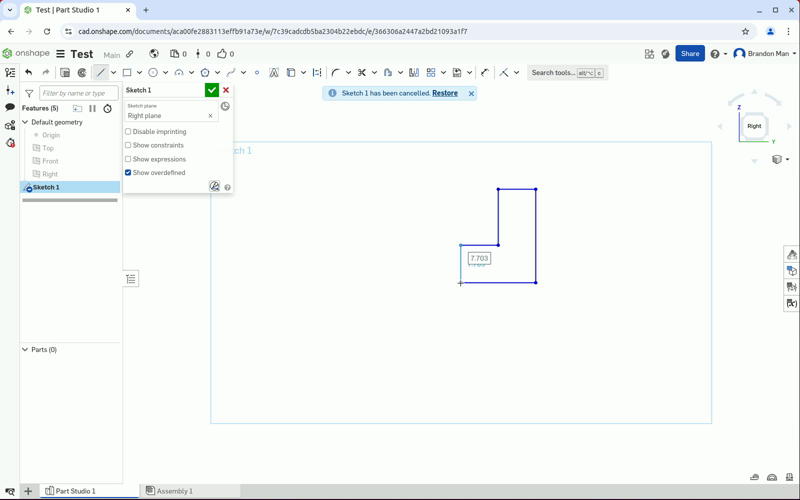
key(esc)
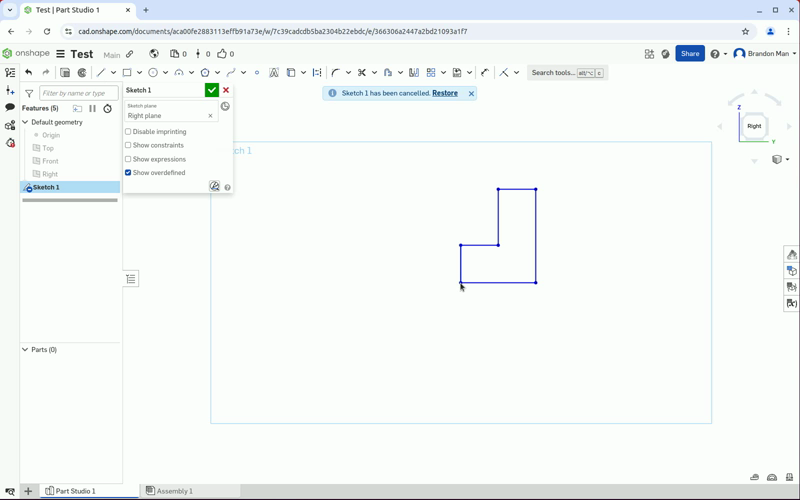
mouse_move(524, 192)
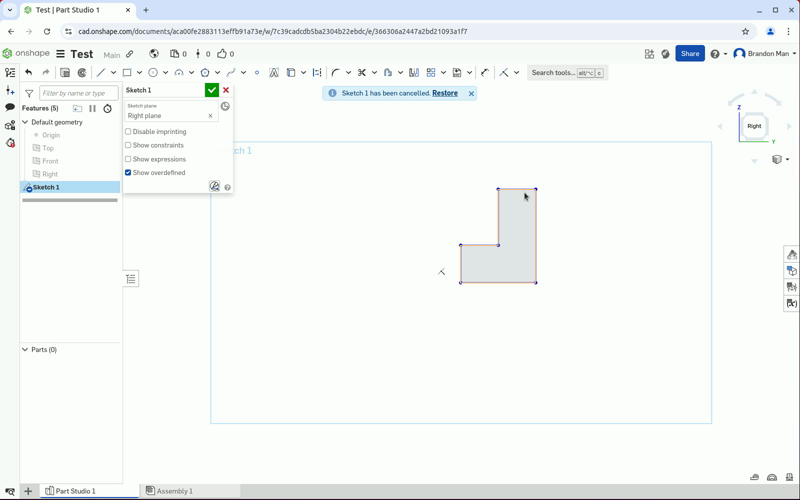
click(524, 192)
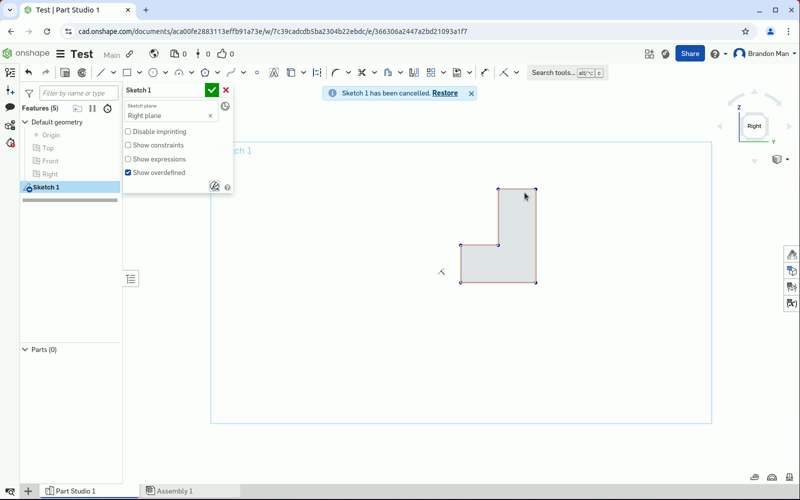
mouse_move(73, 352)
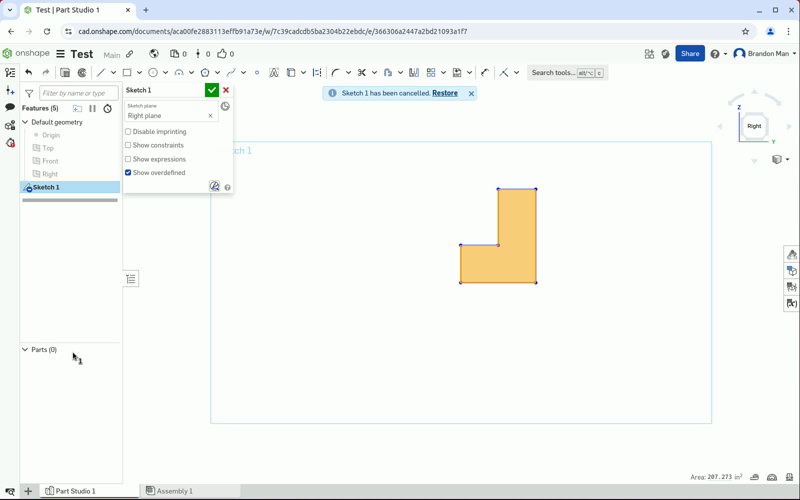
key(shift+y)
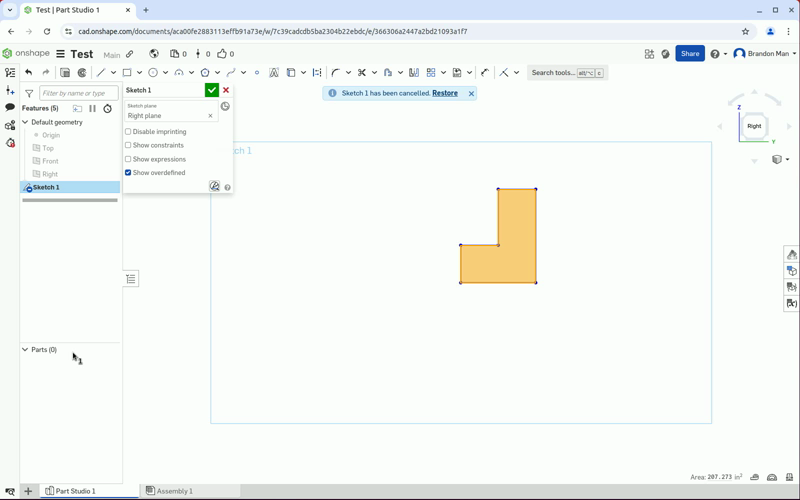
key(shift+e)
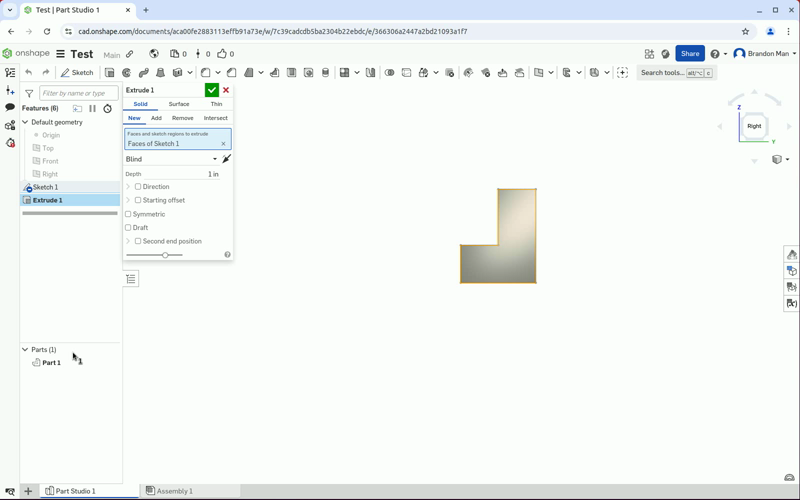
mouse_move(143, 106)
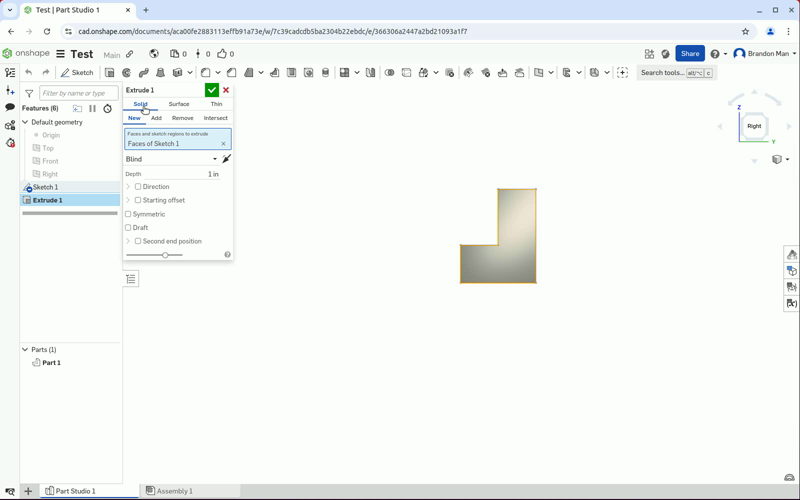
click(143, 106)
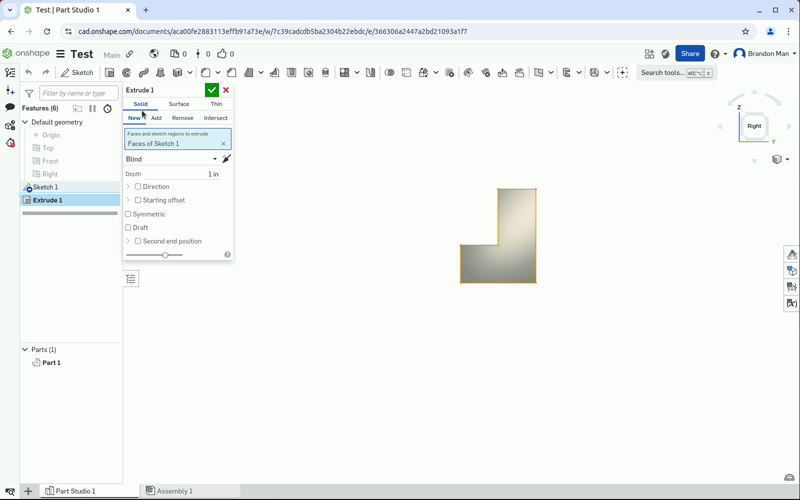
mouse_move(137, 120)
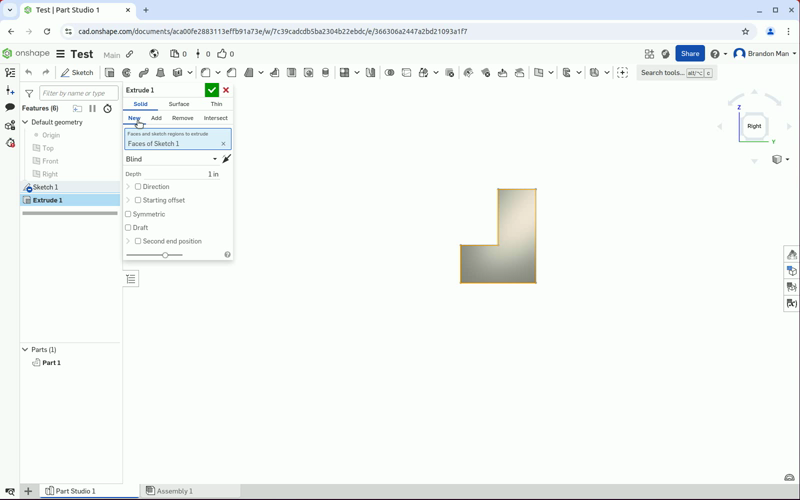
click(137, 120)
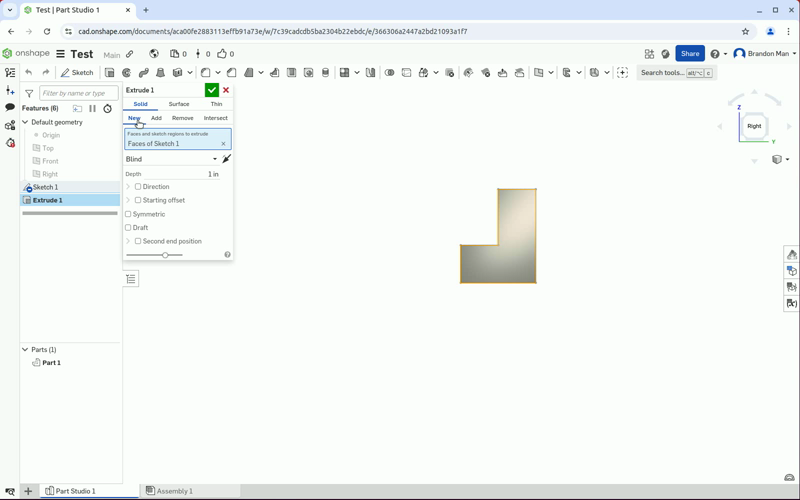
key(tab, 4)
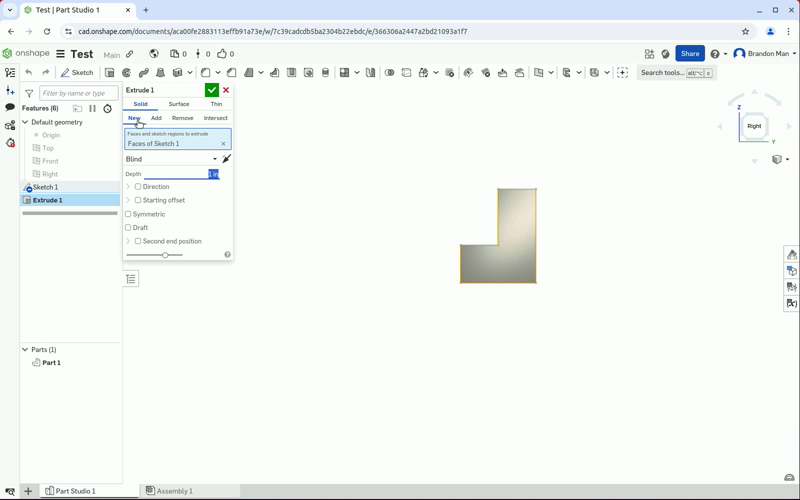
text(-23.108)
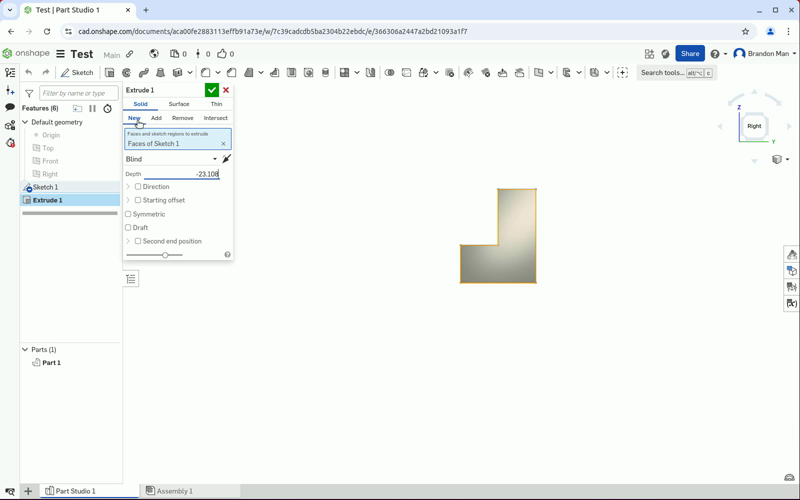
key(enter)
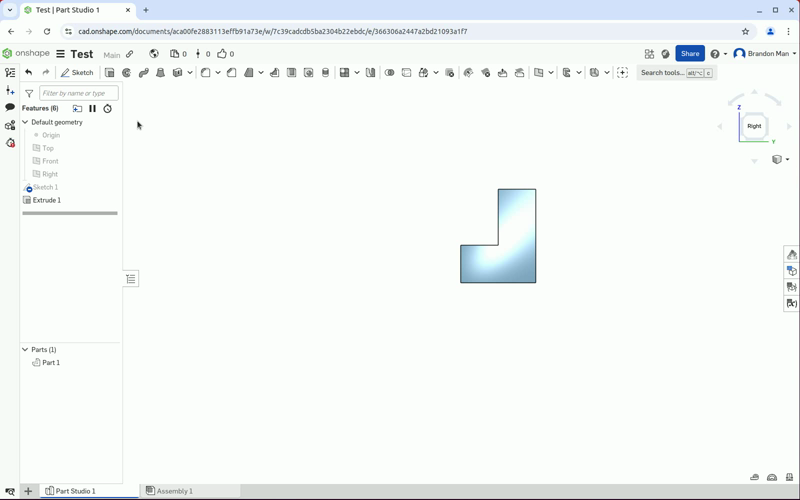
key(shift+h)
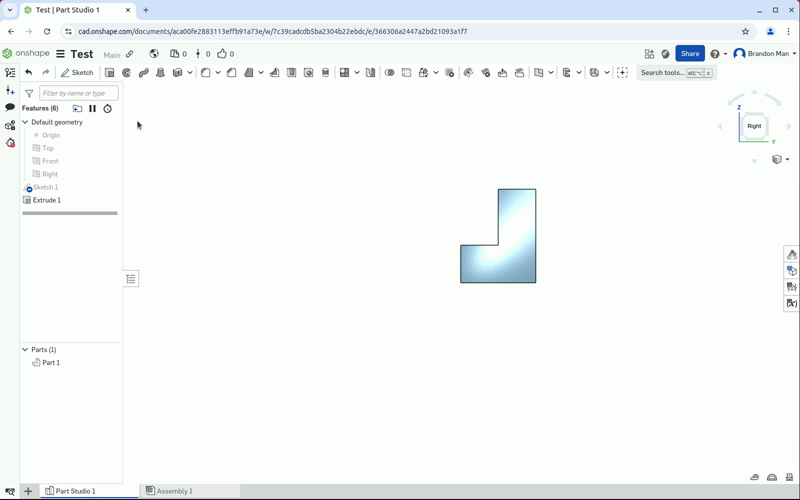
key(shift+h)
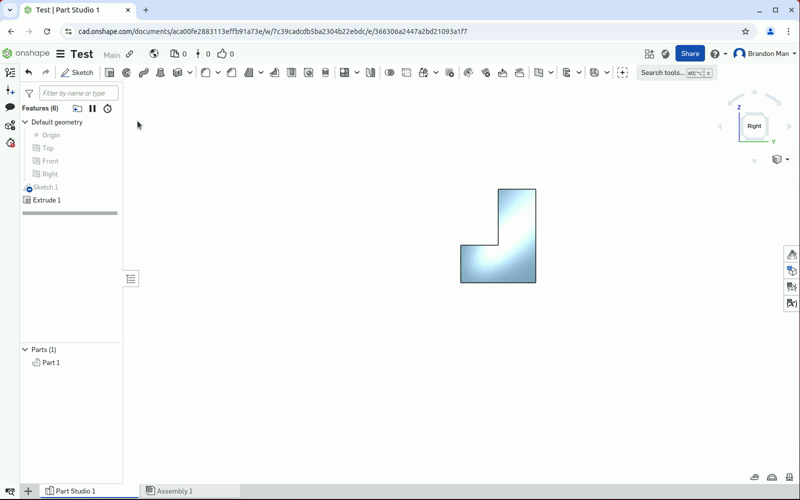
mouse_move(73, 189)
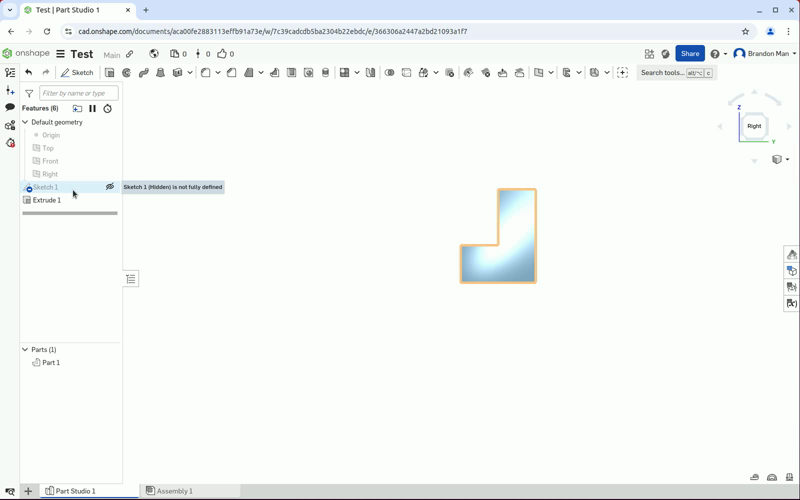
click(73, 189)
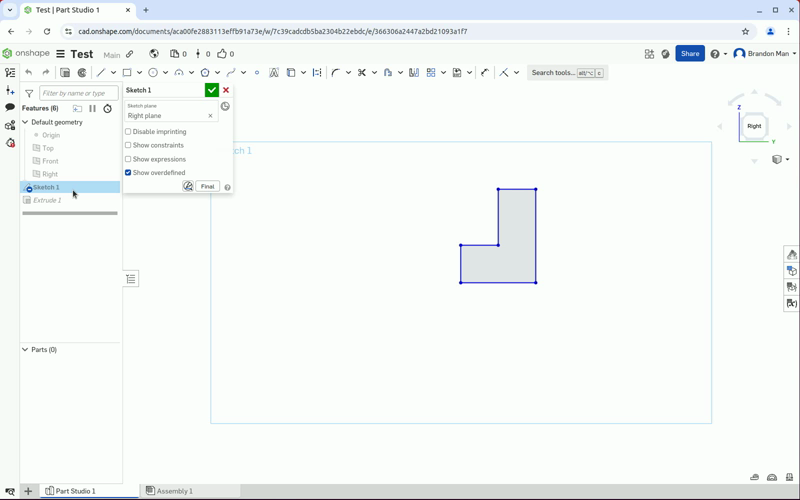
mouse_move(229, 92)
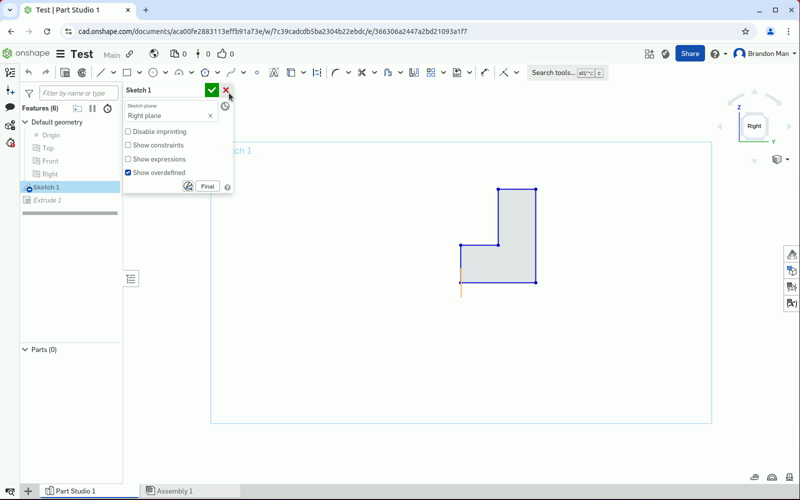
click(229, 92)
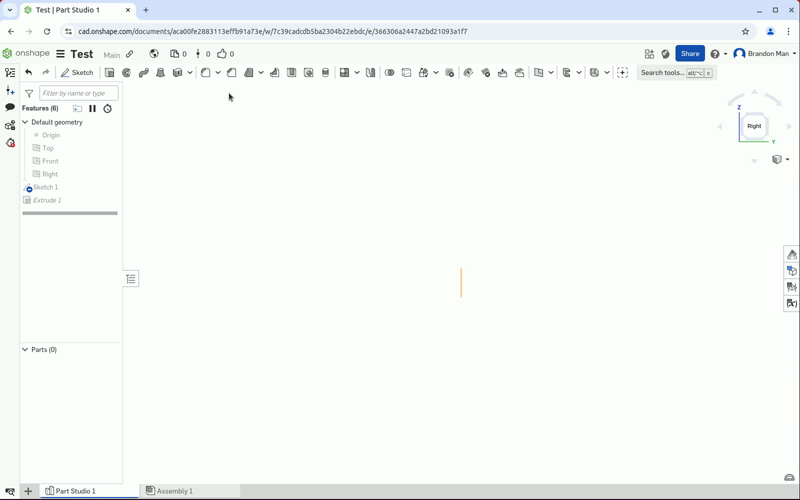
mouse_move(73, 352)
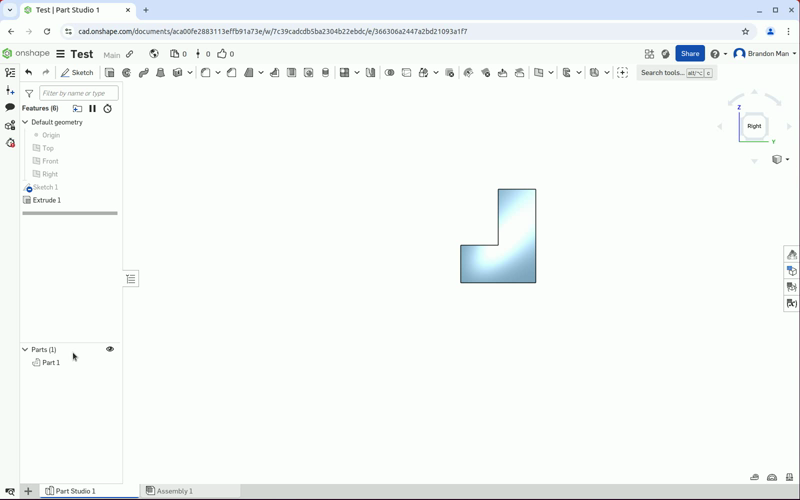
key(y)
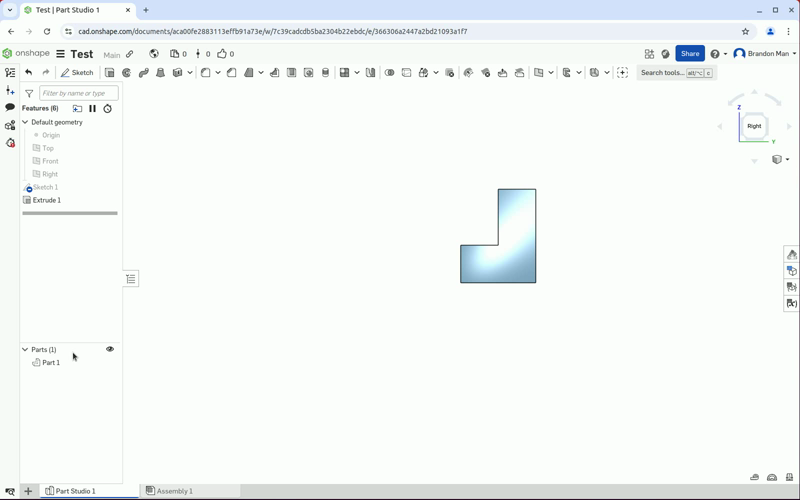
key(shift+p)
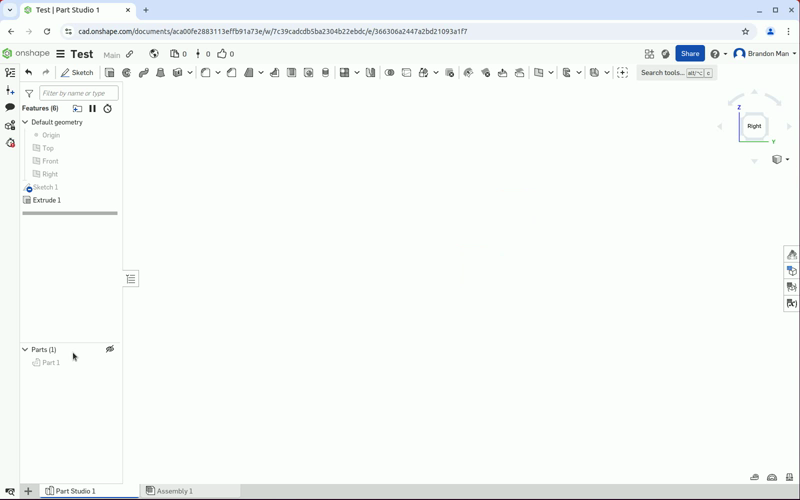
key(space)
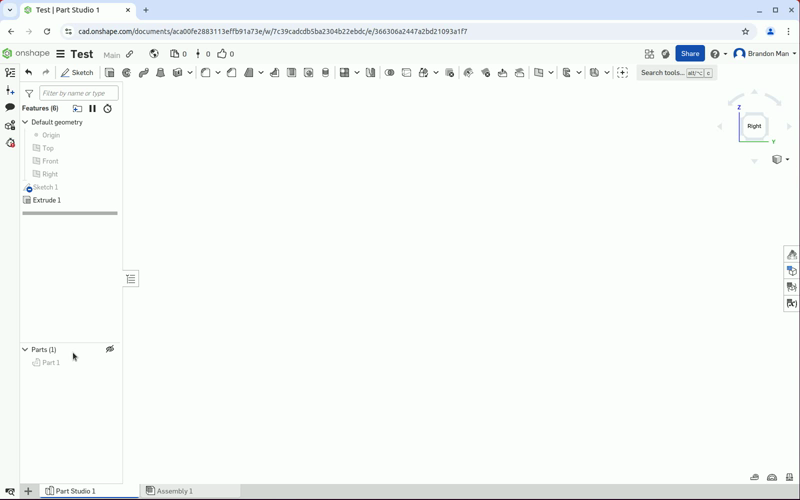
key_down(shift)
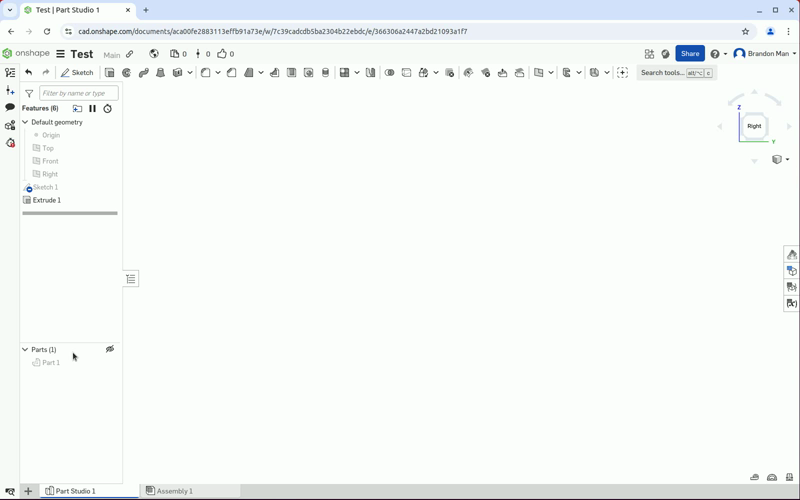
key(right)
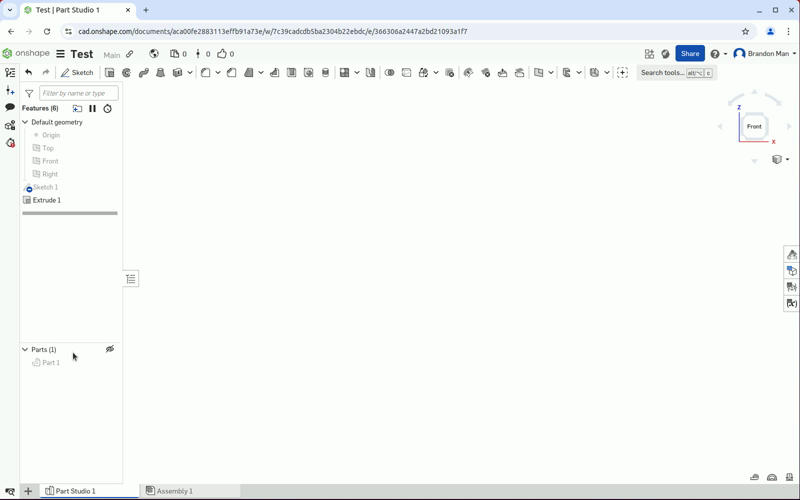
key_up(shift)
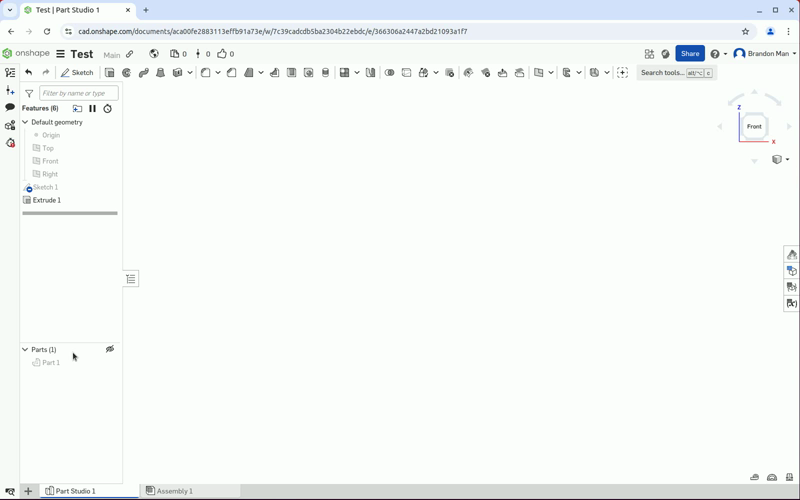
key(space)
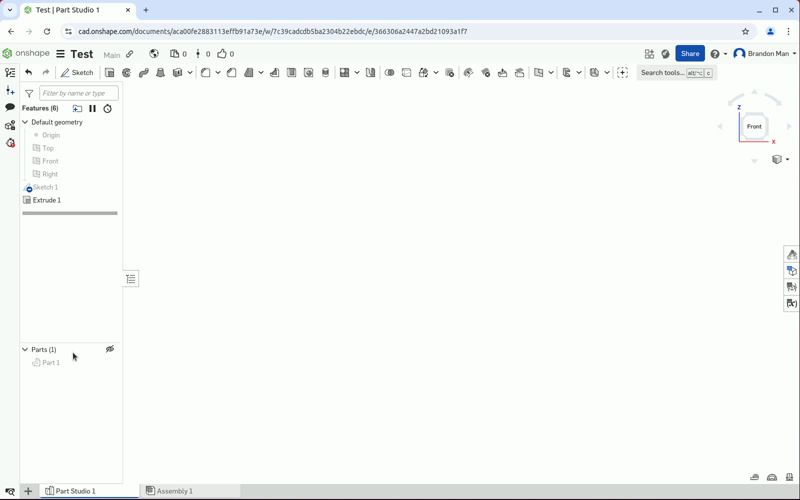
key_down(shift)
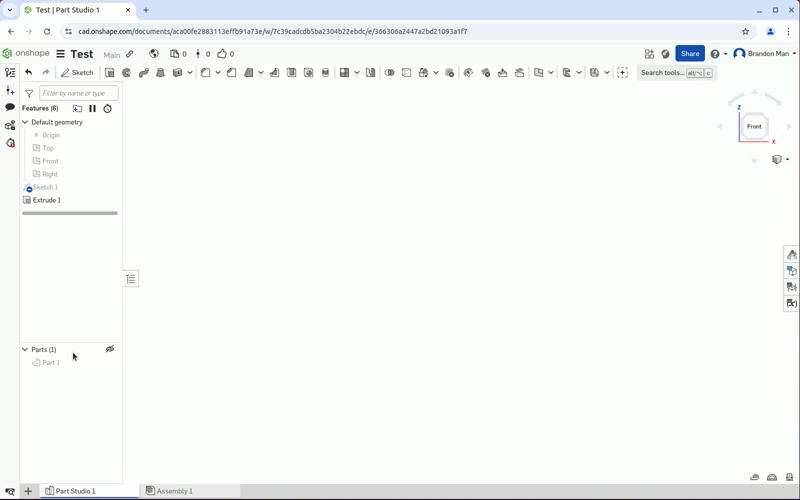
key(down)
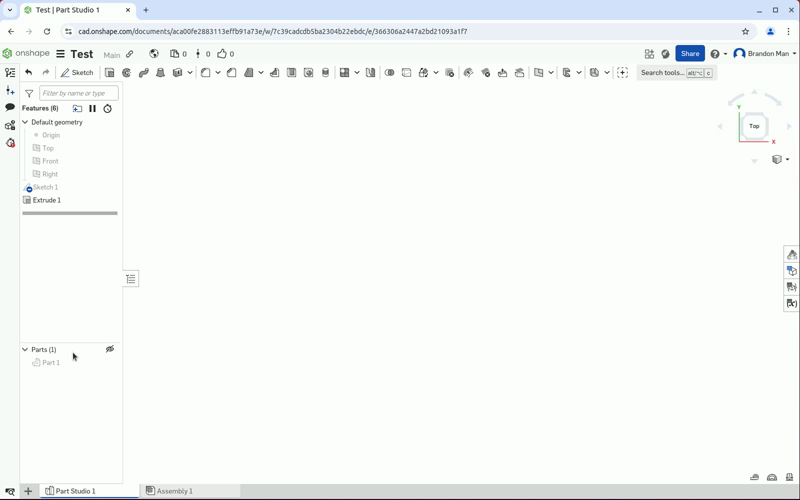
key_up(shift)
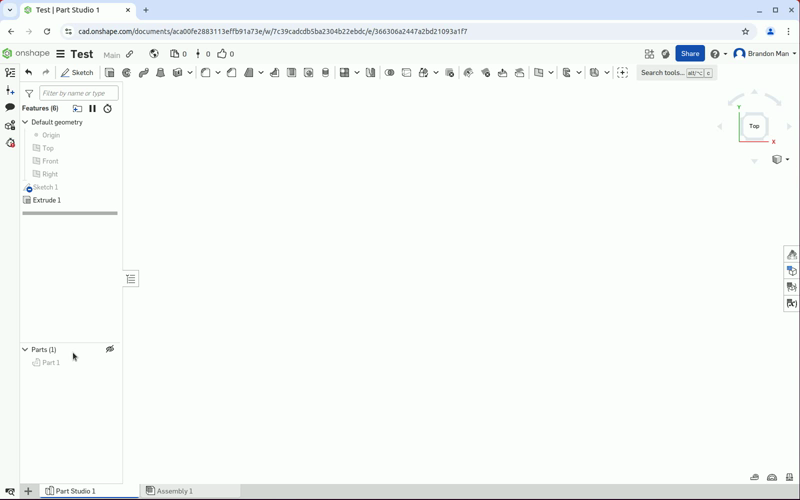
mouse_move(73, 352)
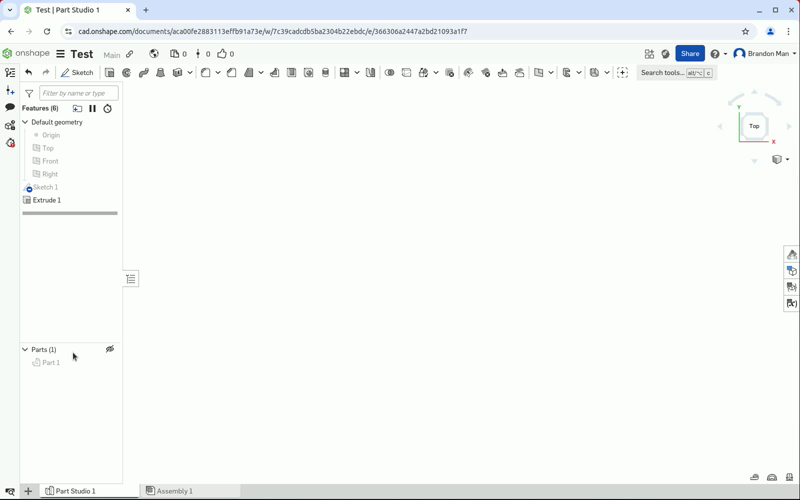
key(shift+y)
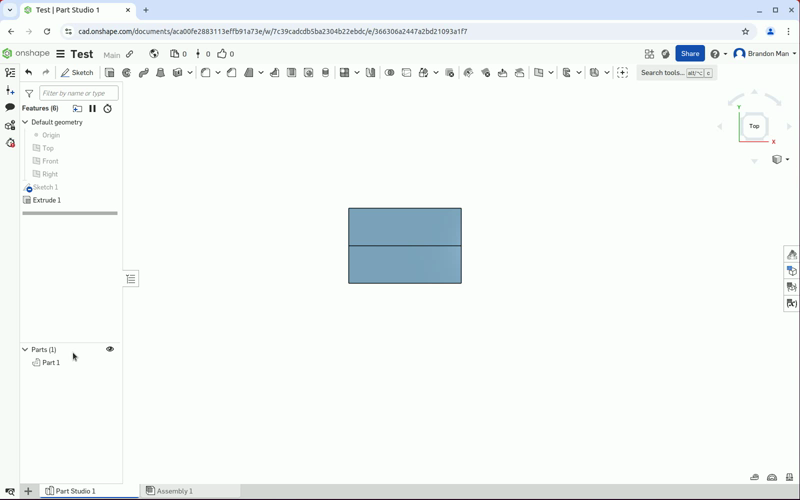
mouse_move(541, 75)
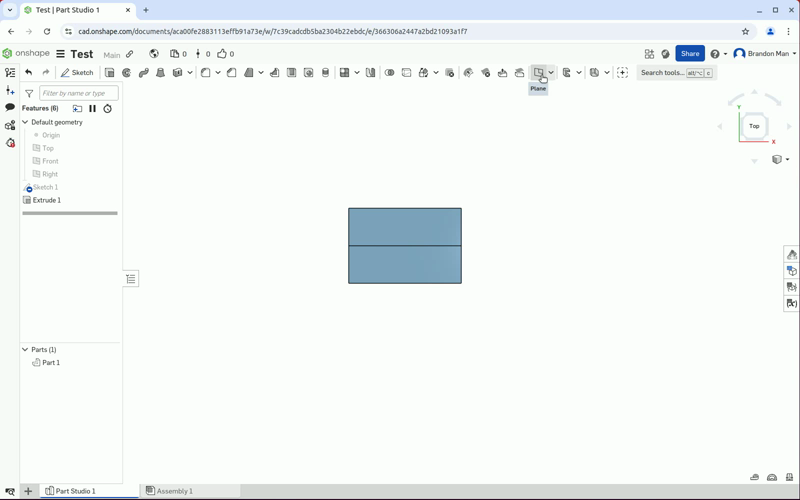
click(541, 75)
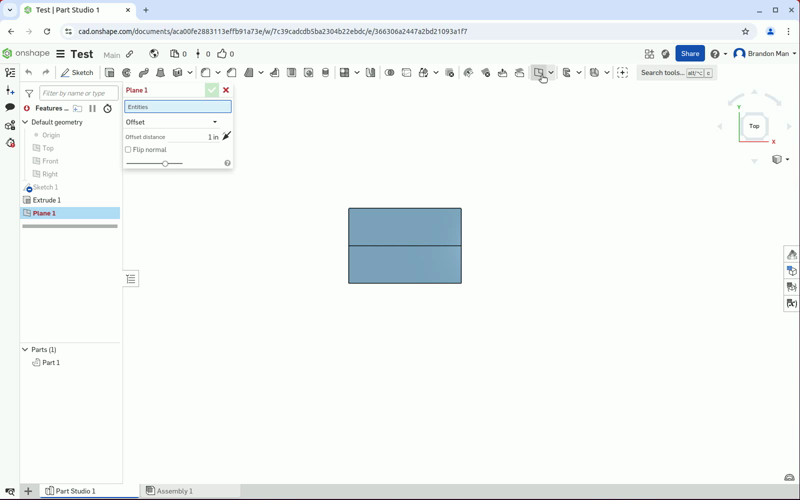
mouse_move(73, 150)
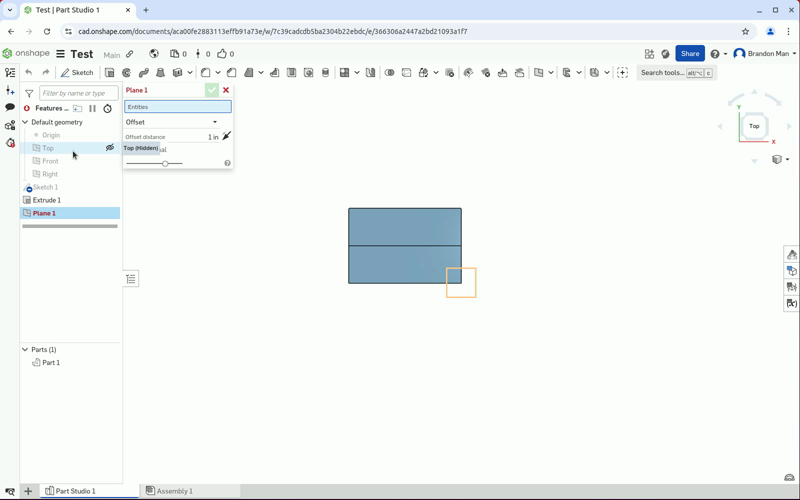
click(73, 150)
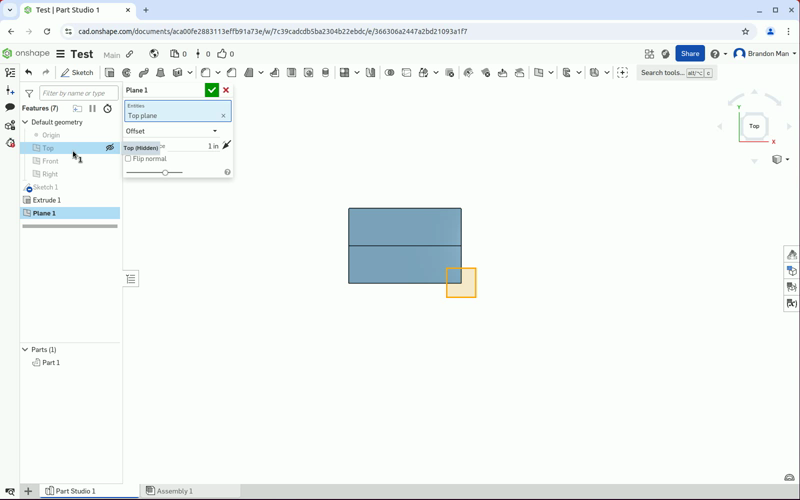
key(tab, 2)
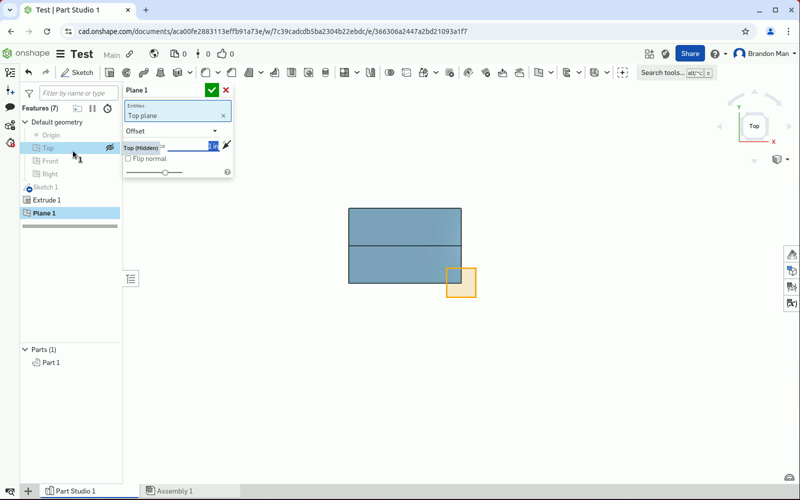
text(7.703)
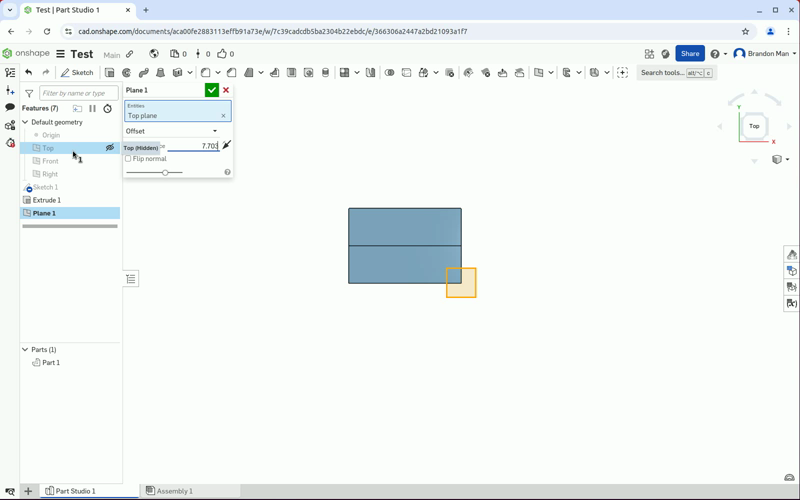
key(enter, 2)
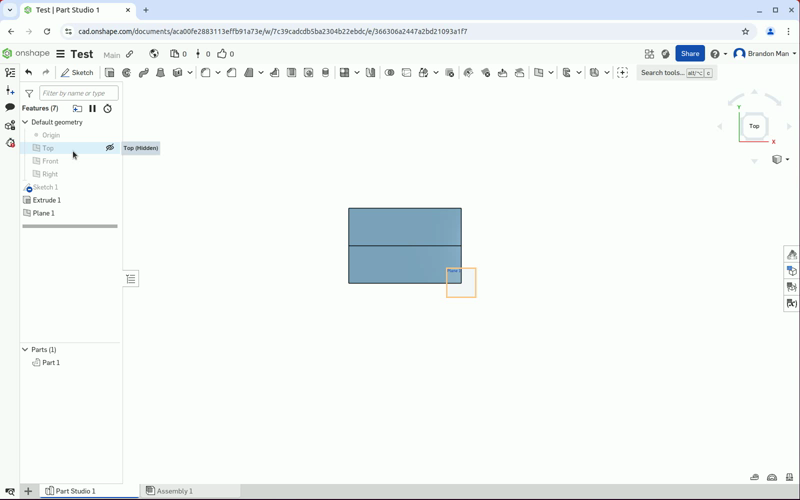
key(shift+s)
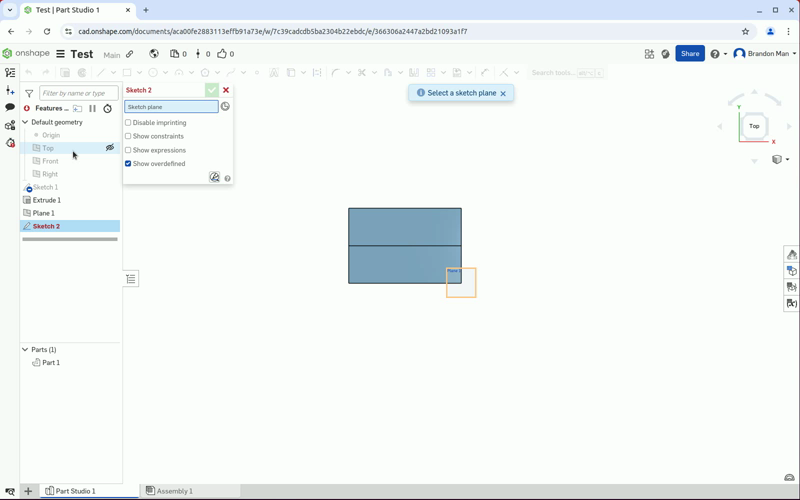
mouse_move(73, 215)
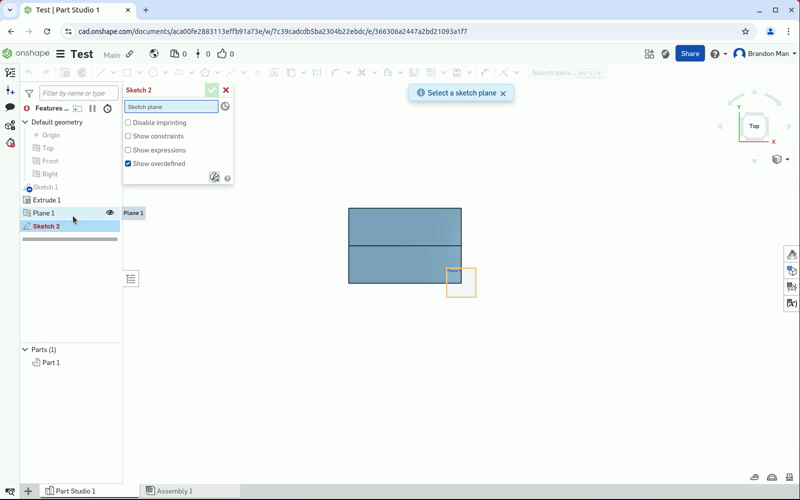
click(73, 215)
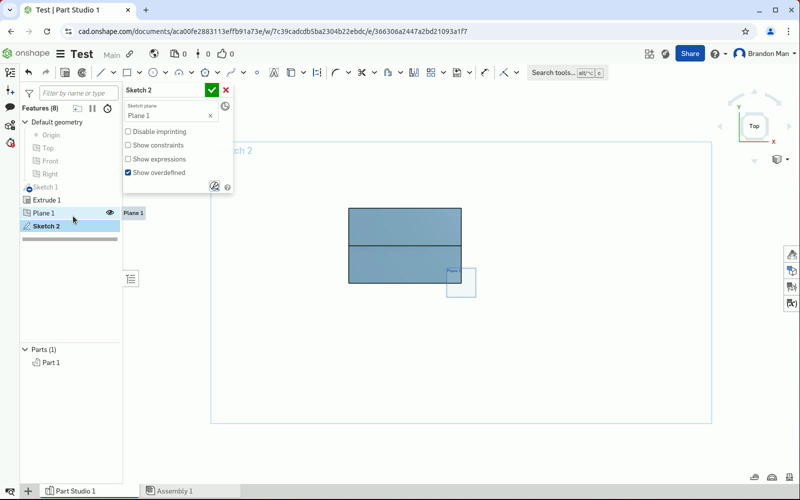
mouse_move(73, 352)
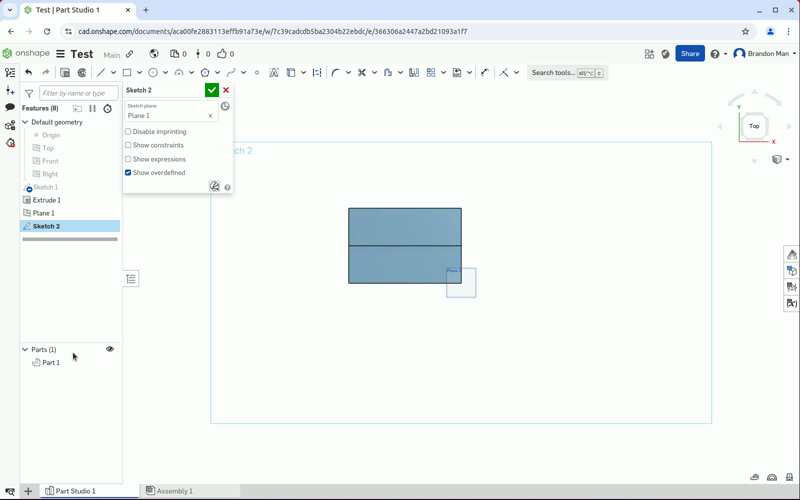
key(y)
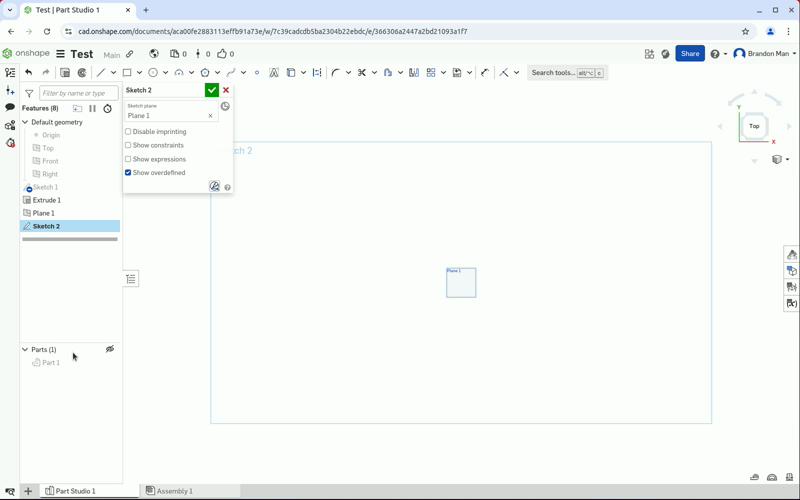
key(l)
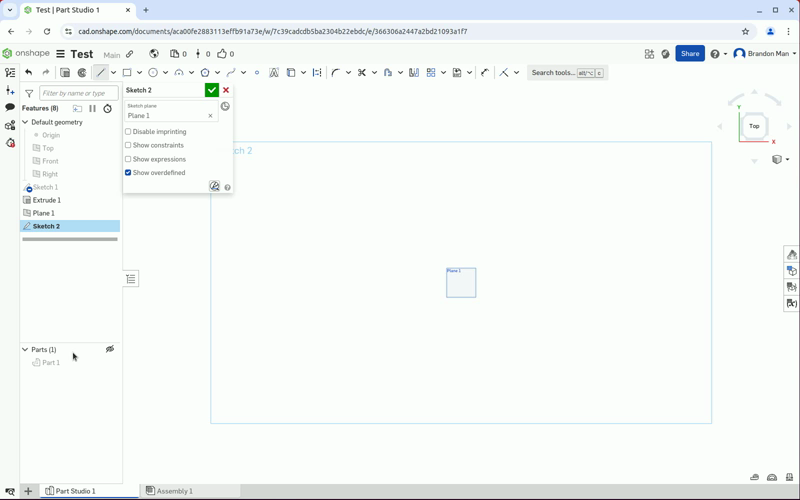
key_down(shift)
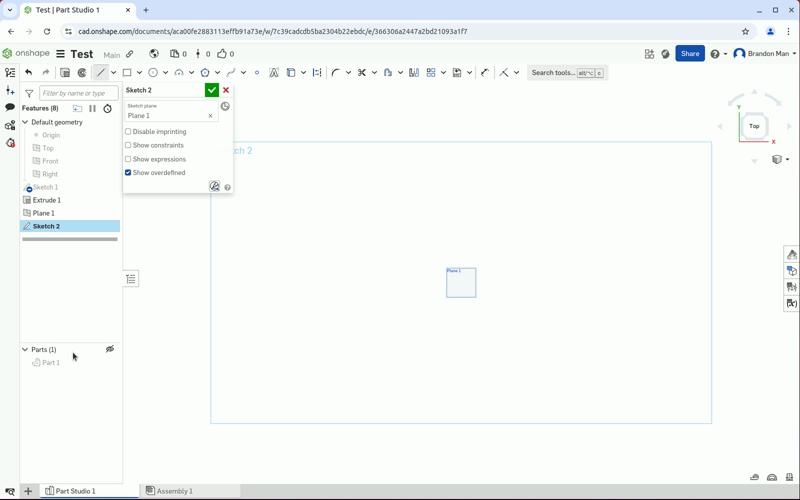
mouse_move(423, 282)
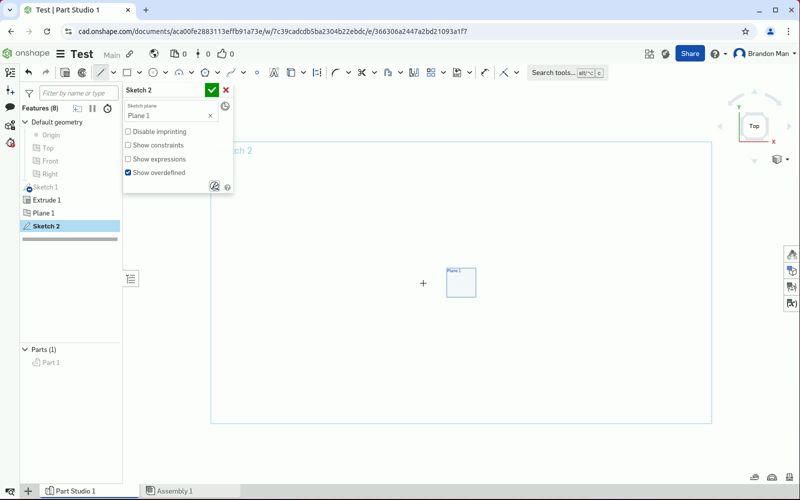
click(423, 282)
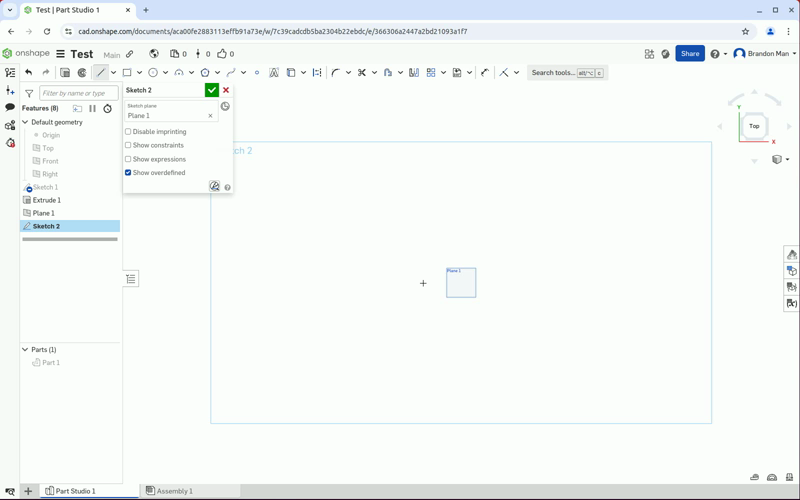
key_up(shift)
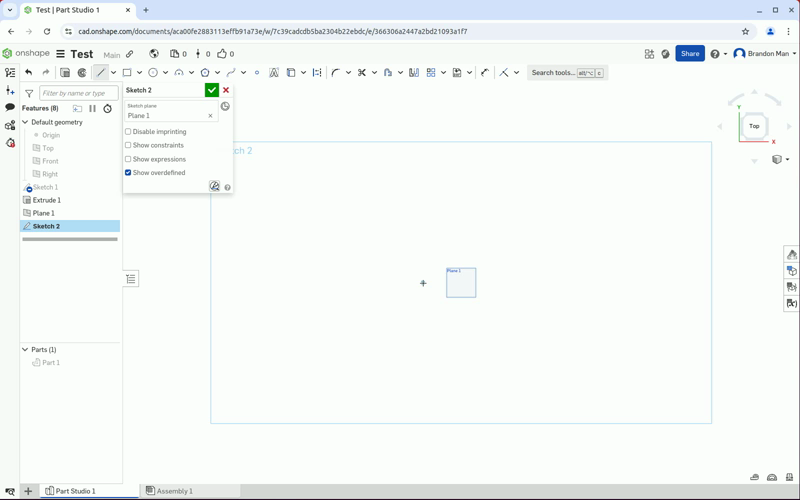
key_down(shift)
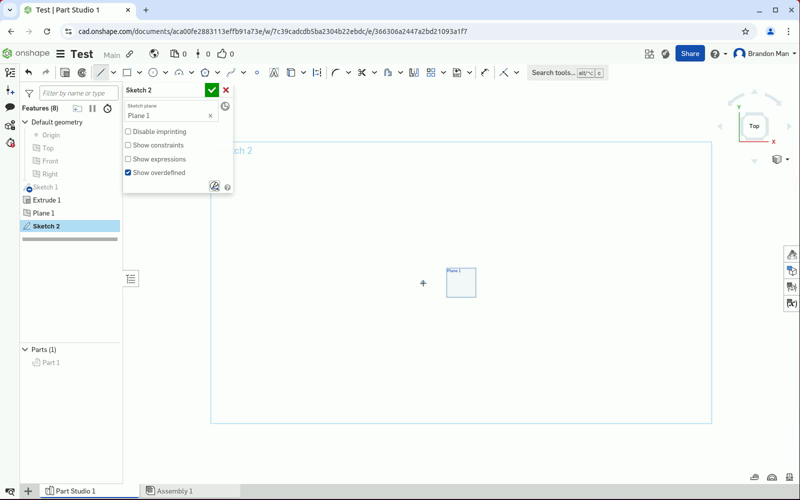
mouse_move(453, 282)
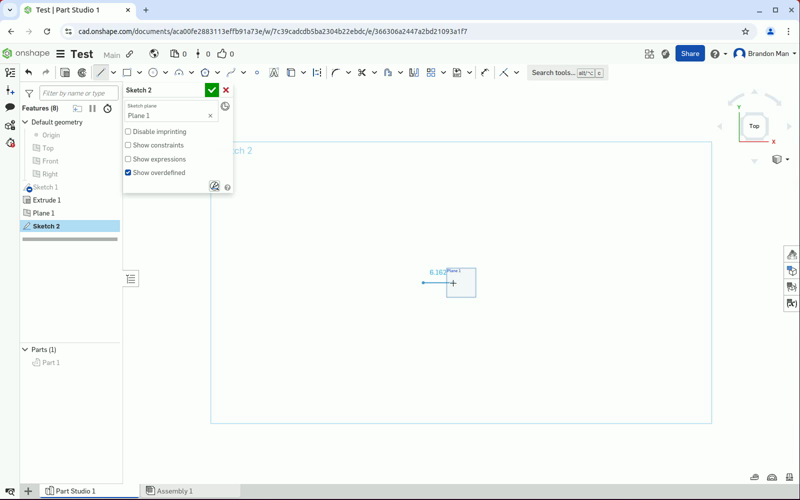
mouse_move(461, 282)
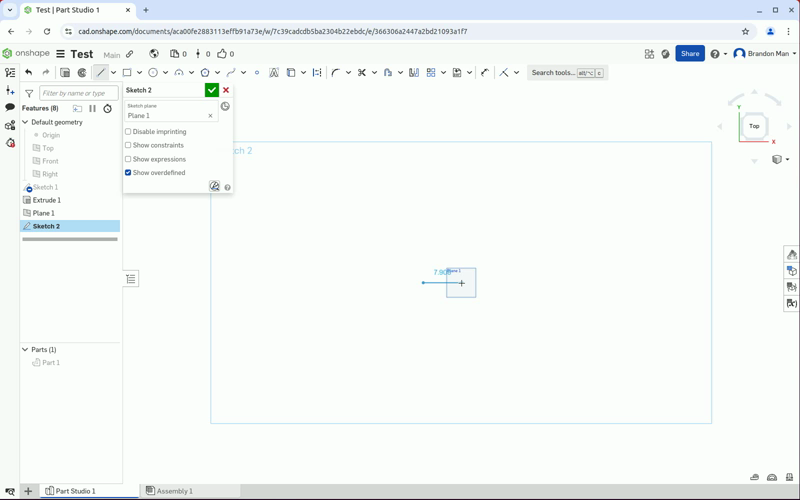
click(461, 282)
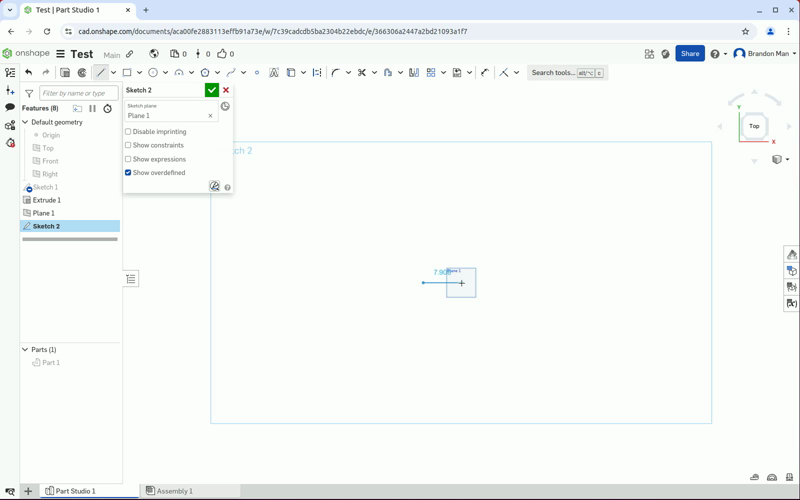
key_up(shift)
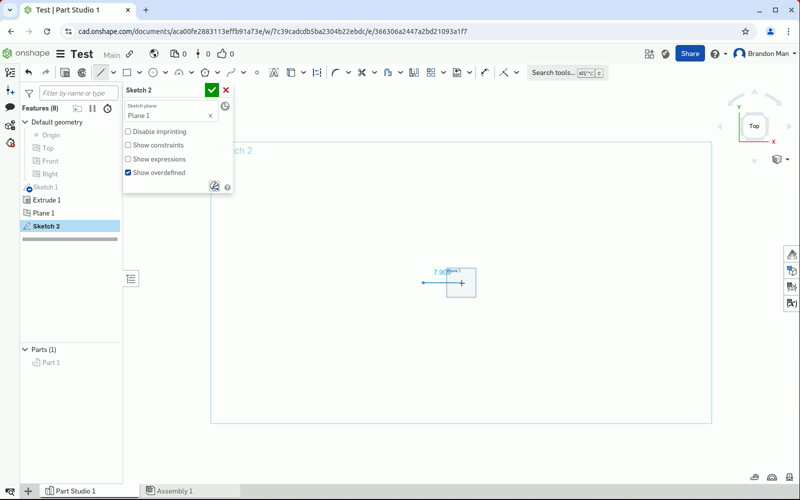
key_down(shift)
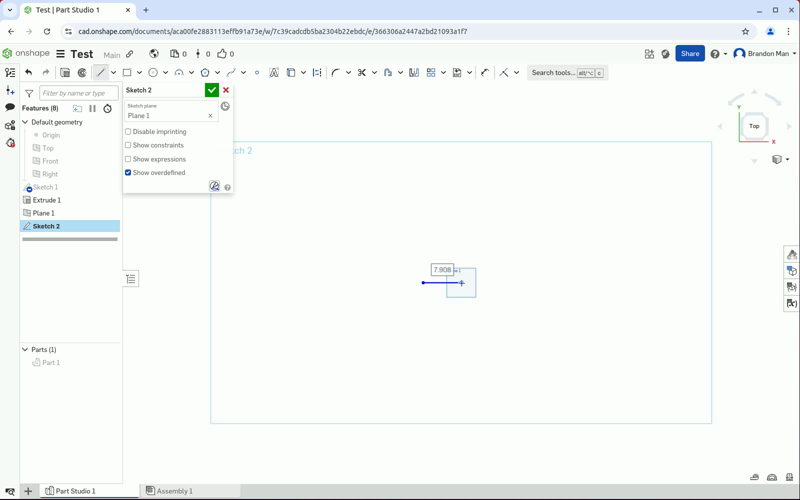
mouse_move(491, 282)
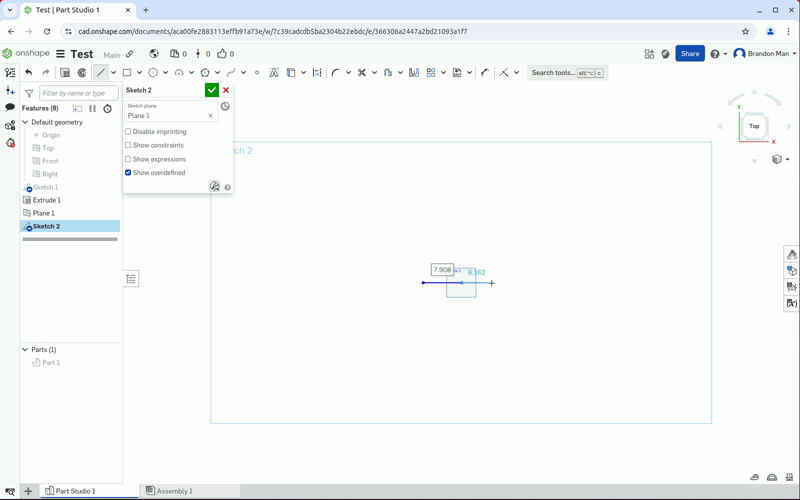
mouse_move(461, 244)
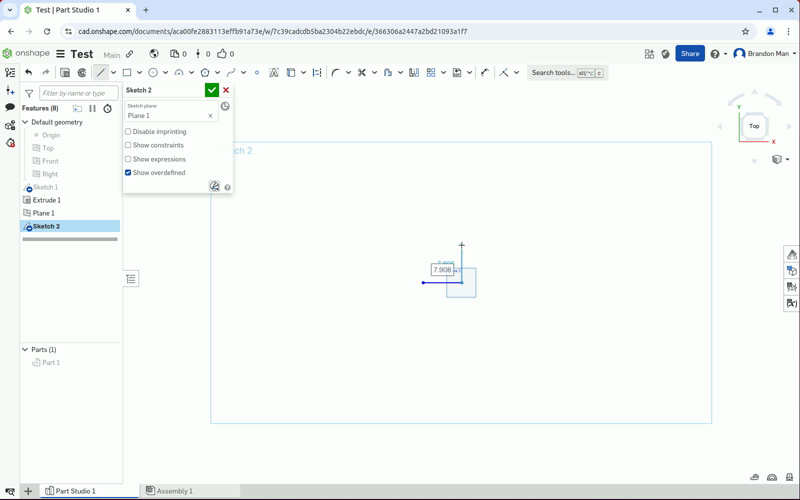
click(461, 244)
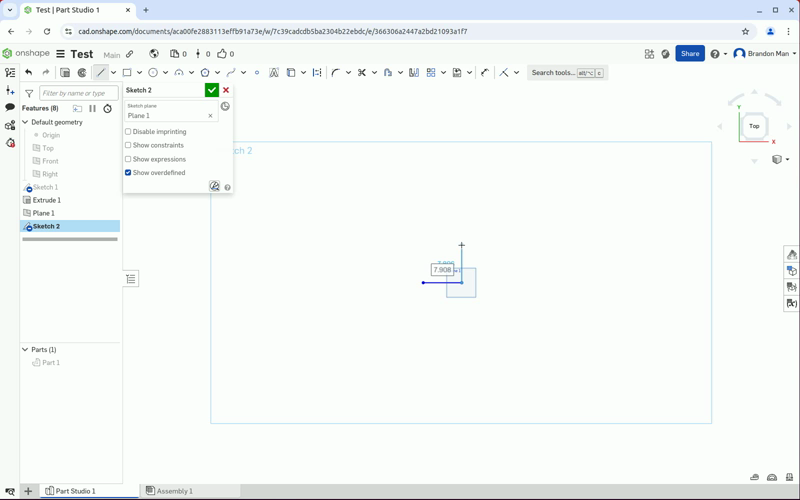
key_up(shift)
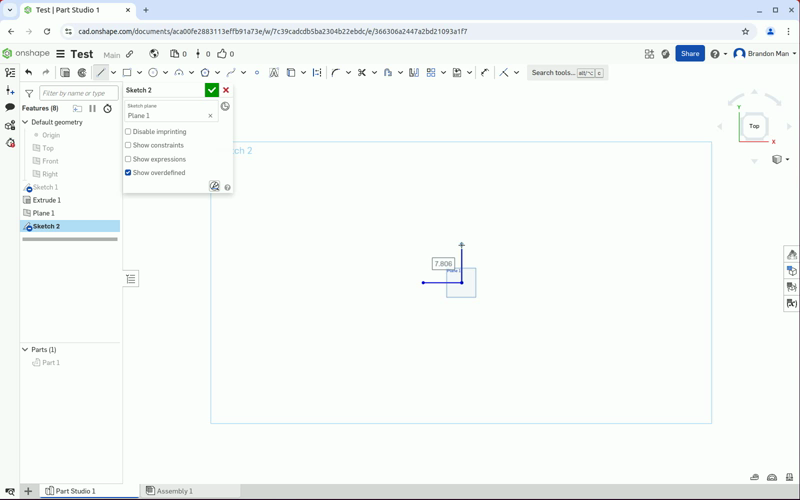
mouse_move(491, 244)
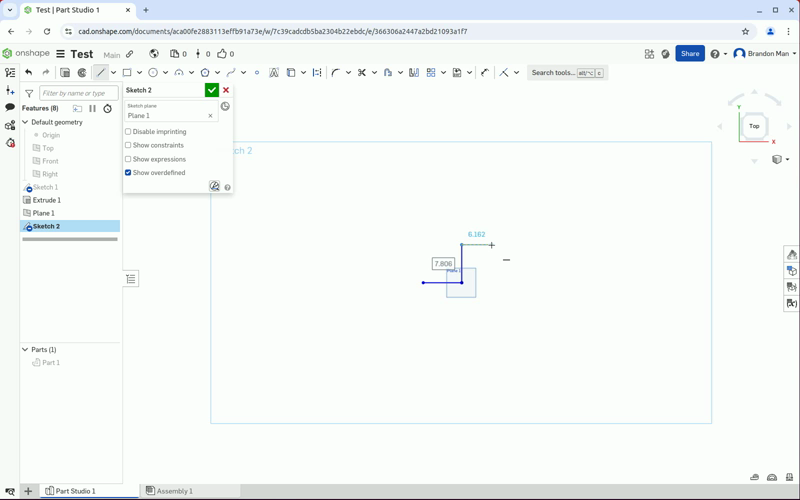
key_down(shift)
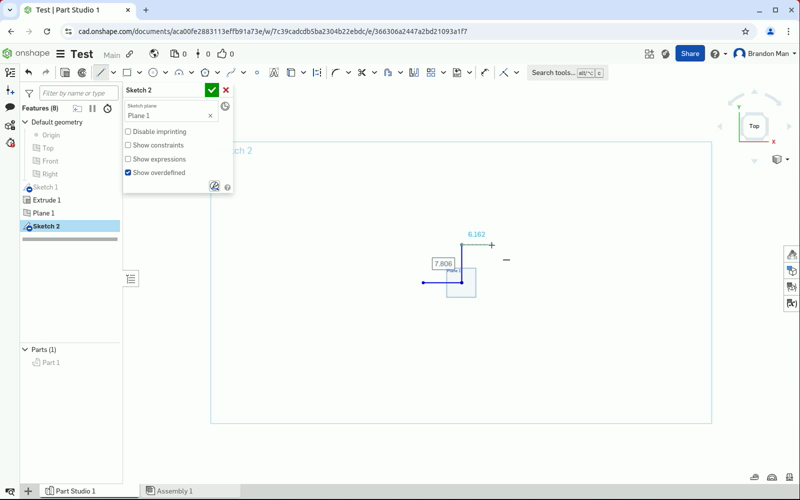
mouse_move(423, 282)
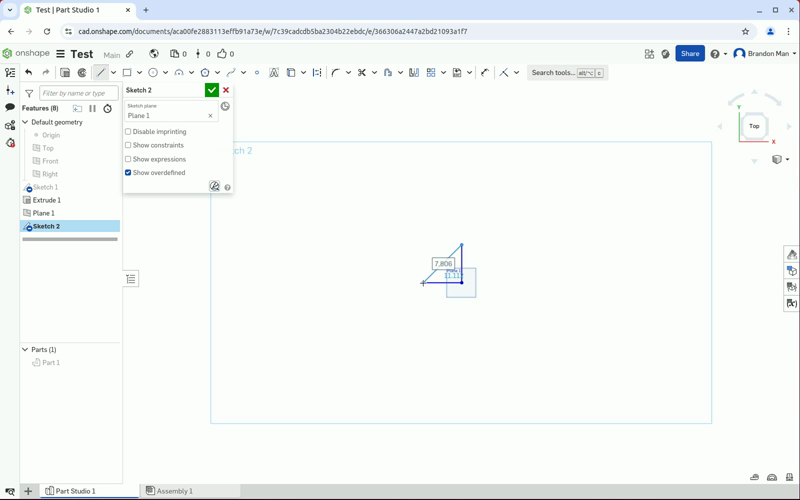
key_up(shift)
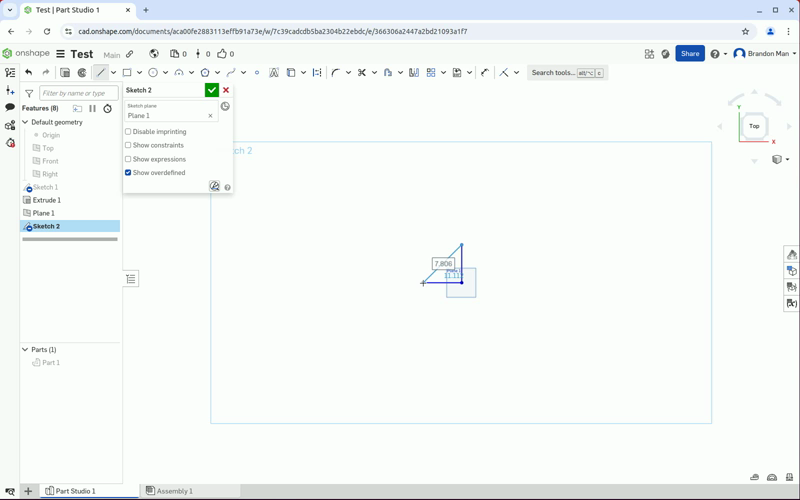
click(423, 282)
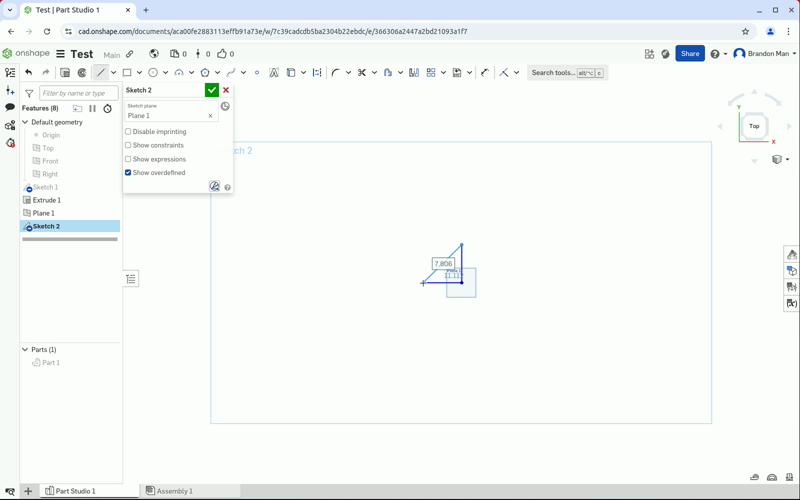
key(esc)
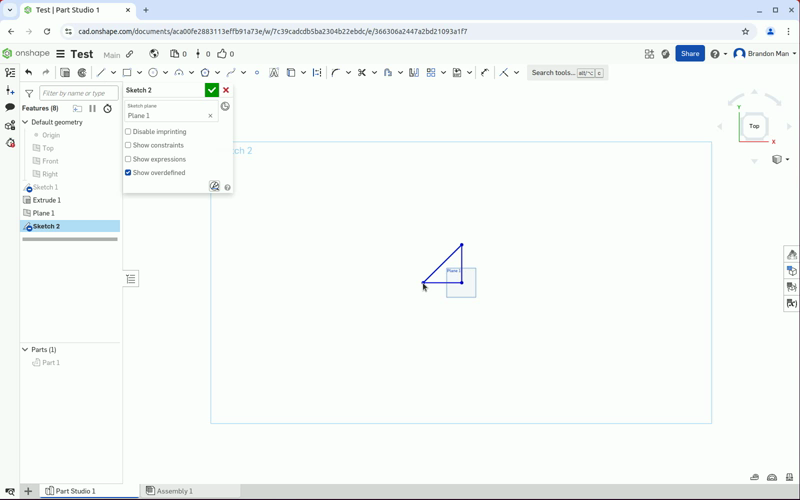
mouse_move(437, 276)
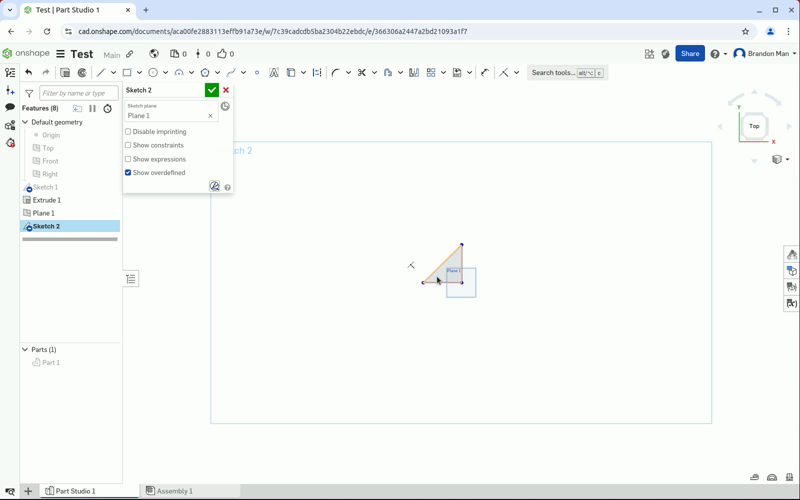
scroll(6)
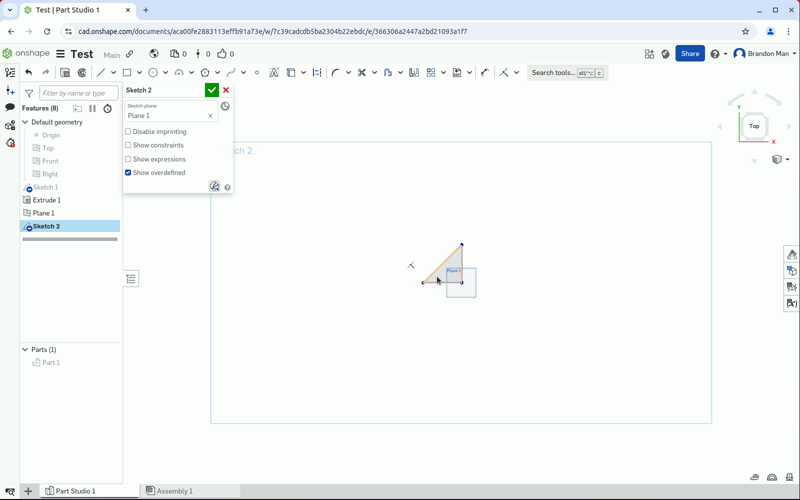
scroll(6)
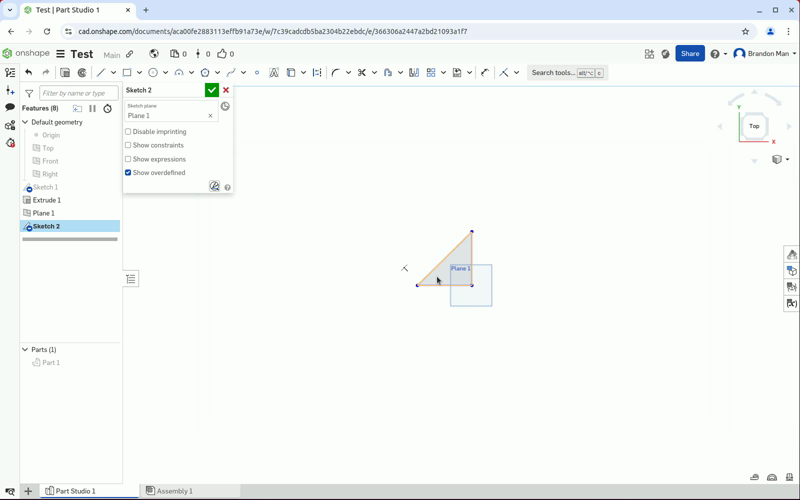
scroll(6)
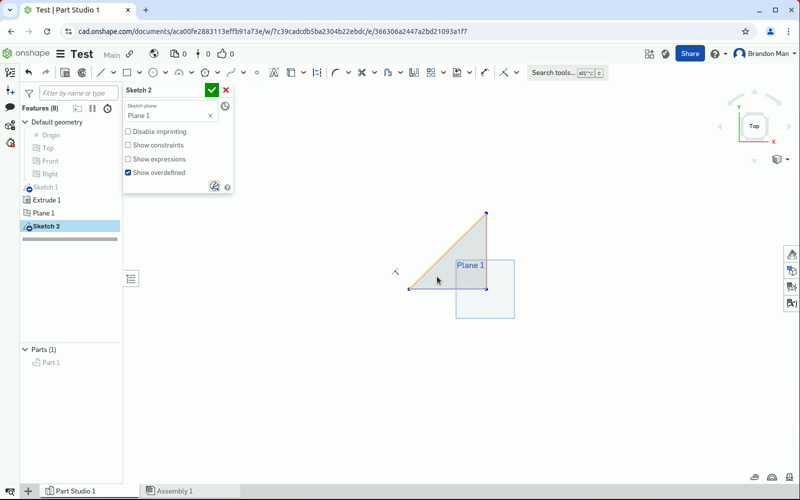
scroll(6)
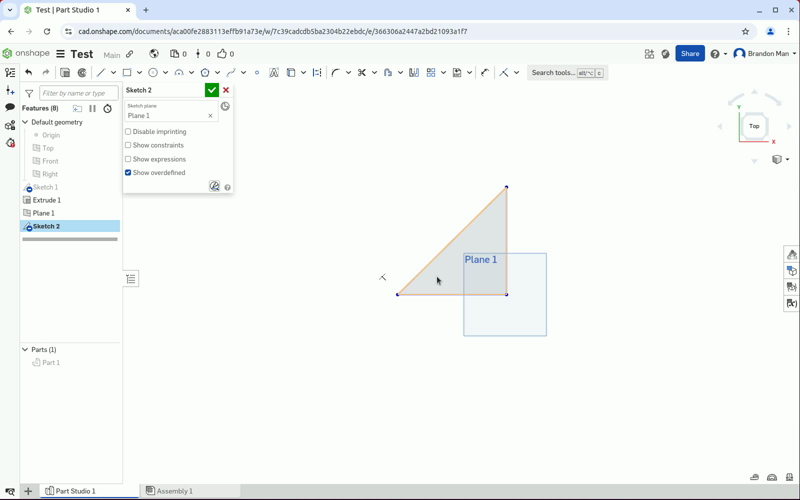
scroll(6)
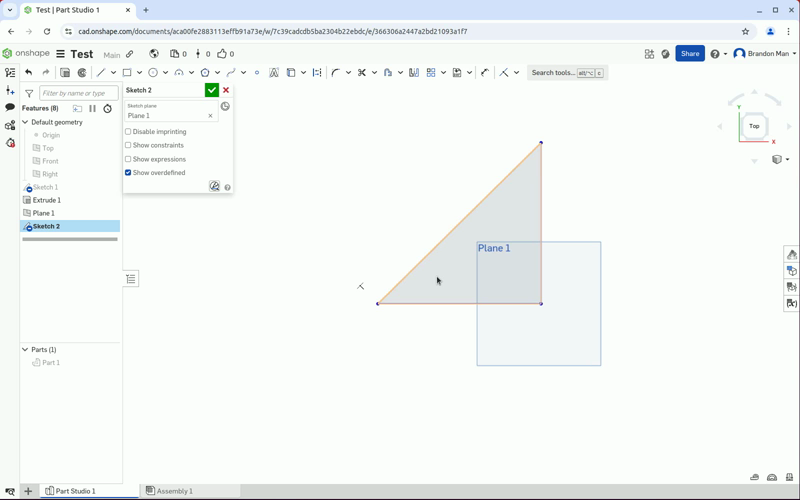
scroll(6)
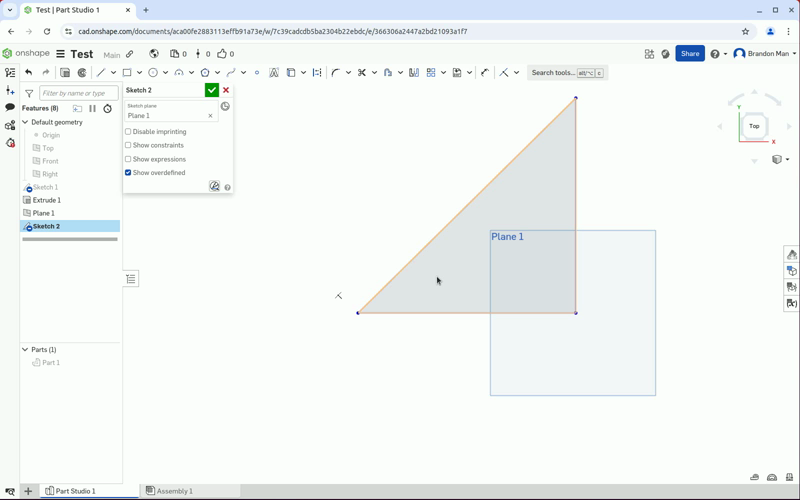
scroll(6)
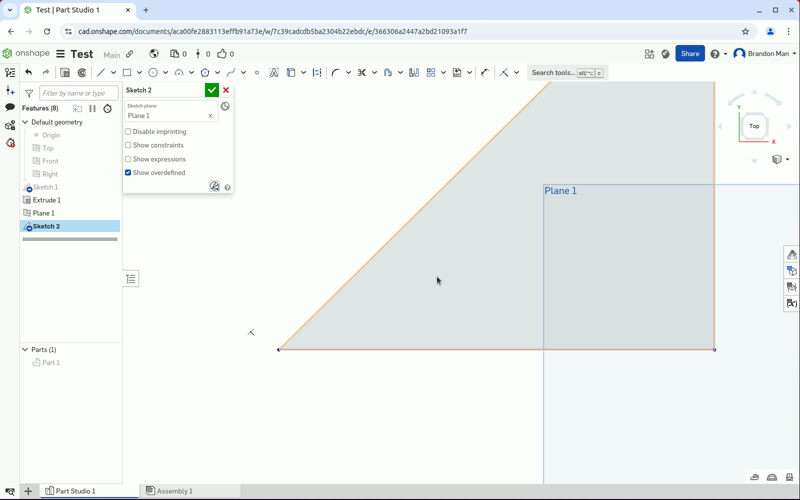
click(437, 276)
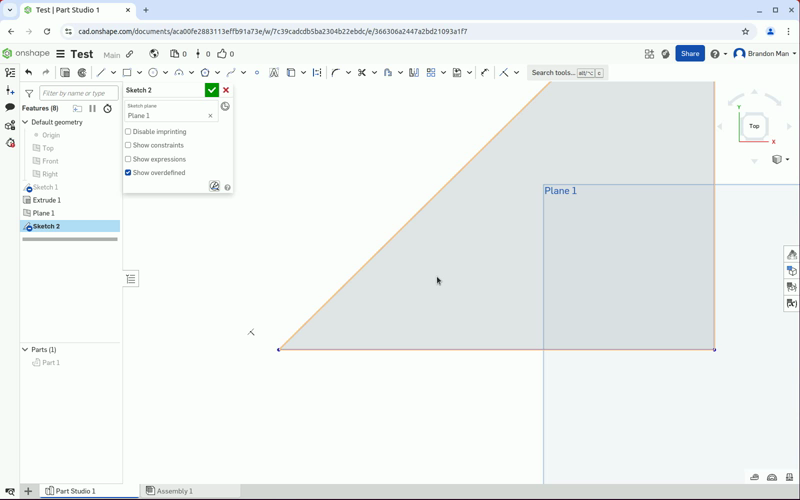
scroll(-6)
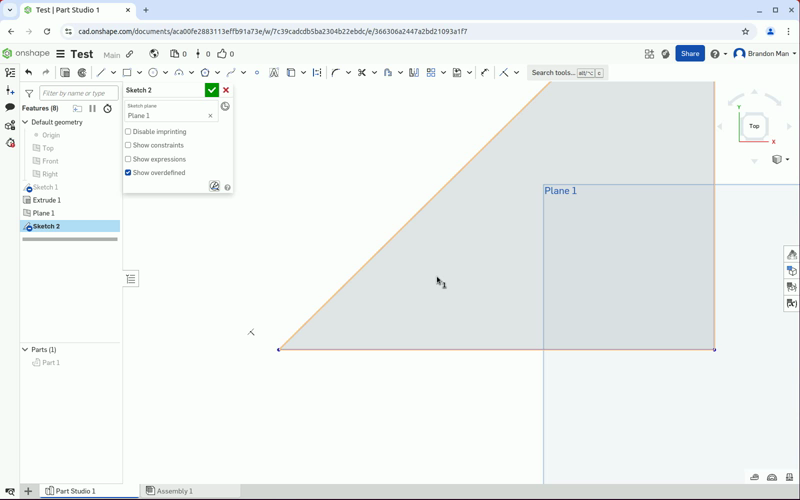
scroll(-6)
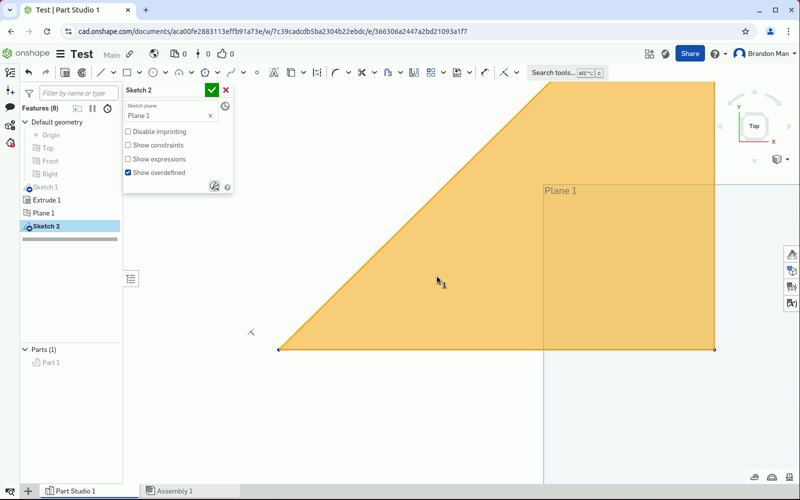
scroll(-6)
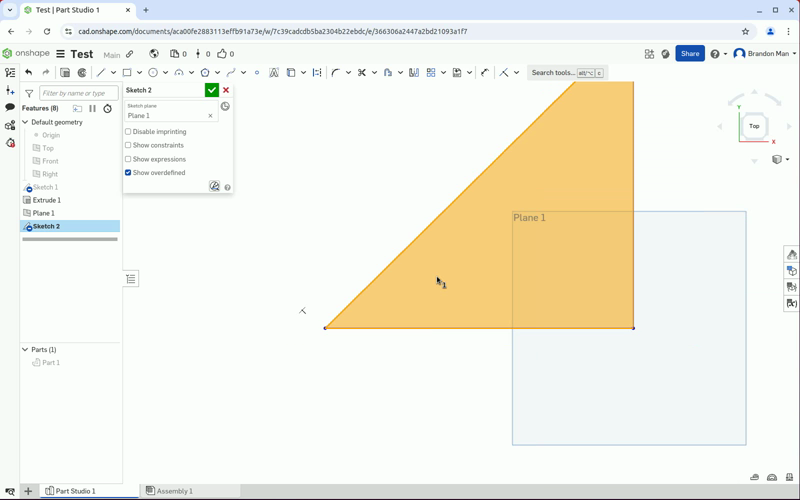
scroll(-6)
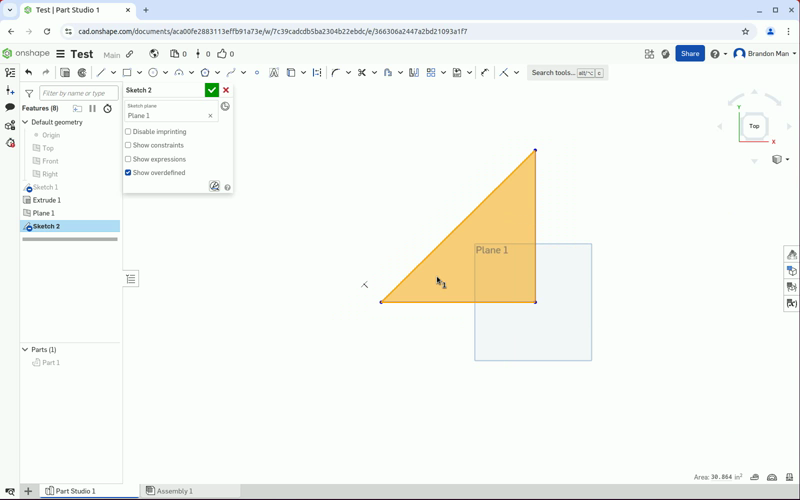
scroll(-6)
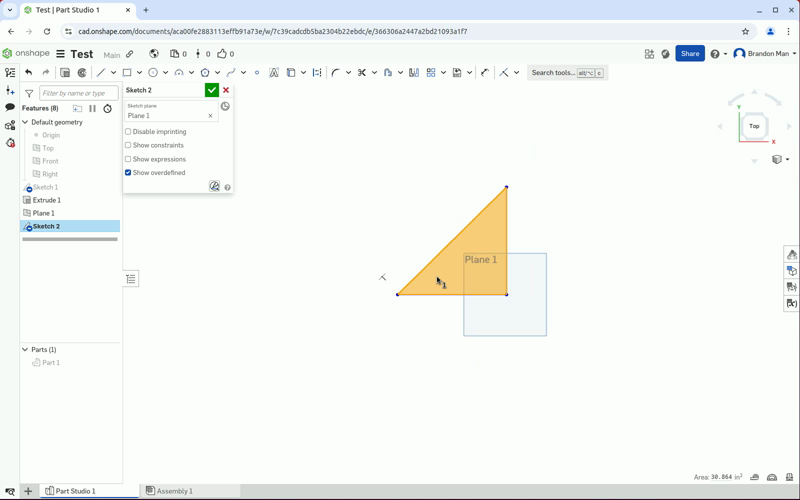
scroll(-6)
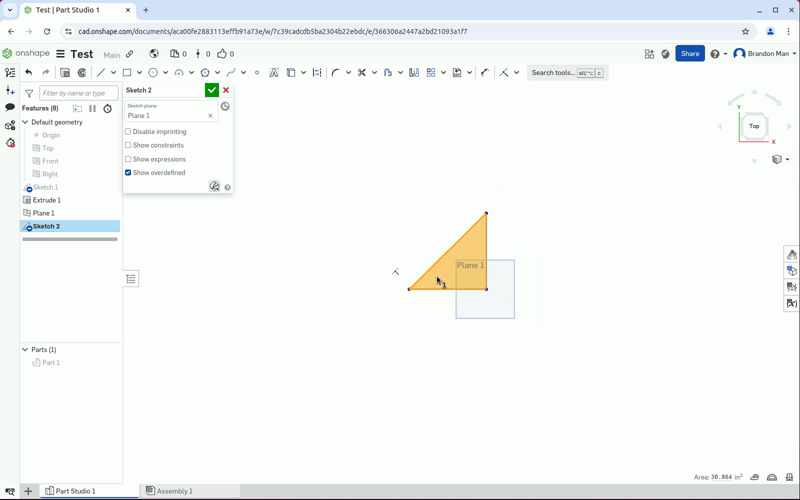
scroll(-6)
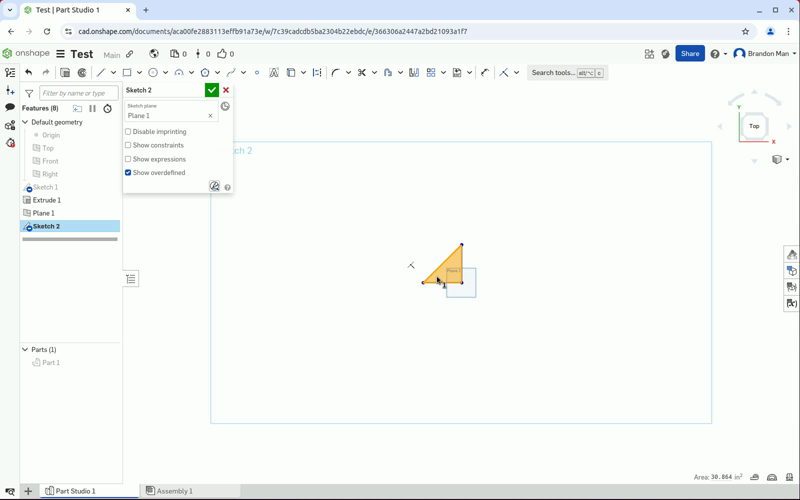
mouse_move(73, 352)
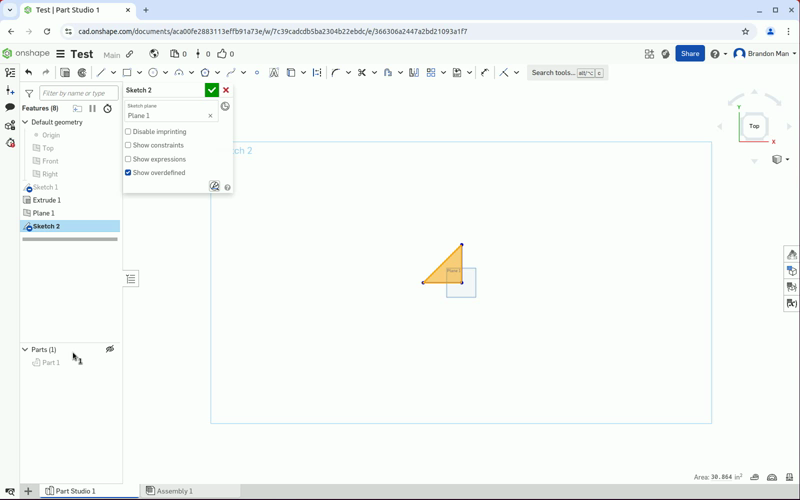
key(shift+y)
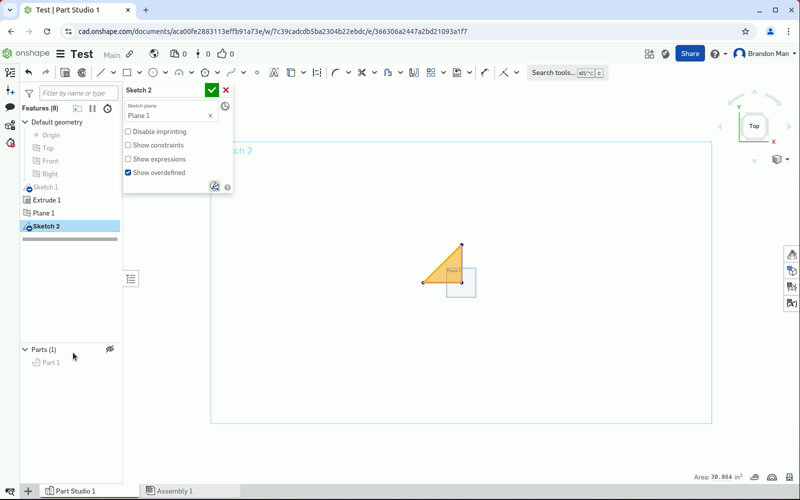
key(shift+e)
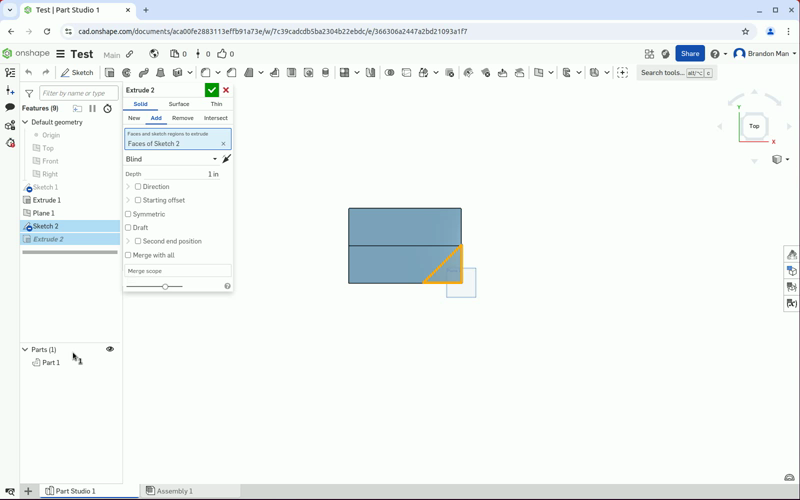
mouse_move(143, 106)
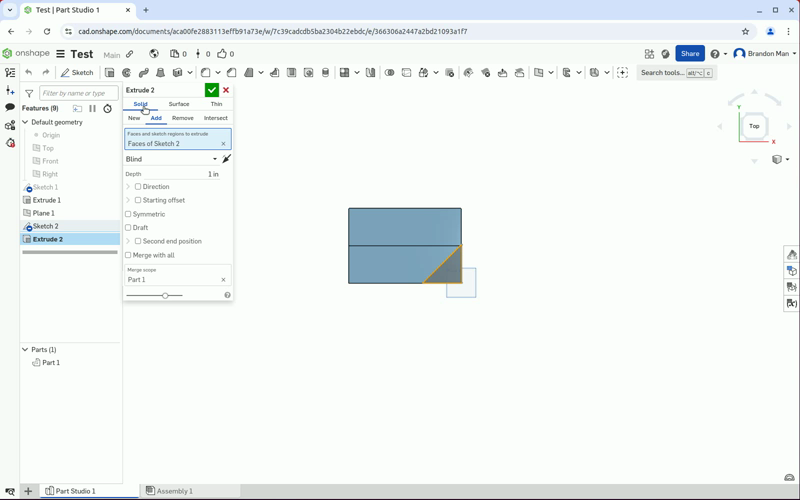
click(143, 106)
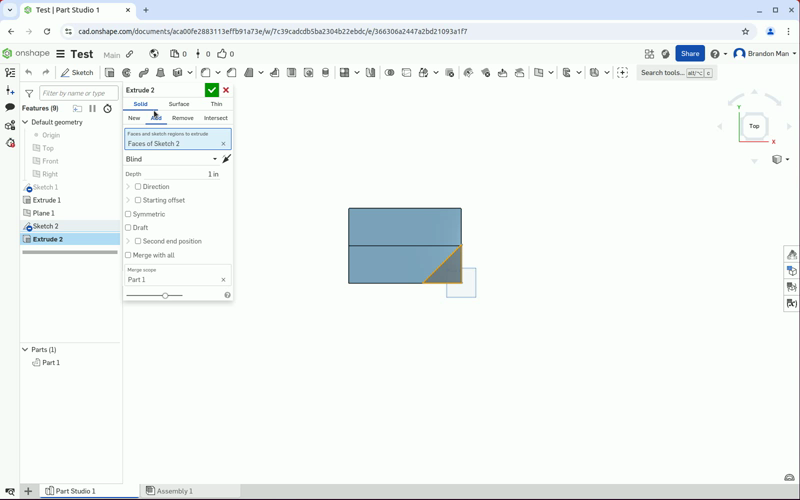
mouse_move(186, 120)
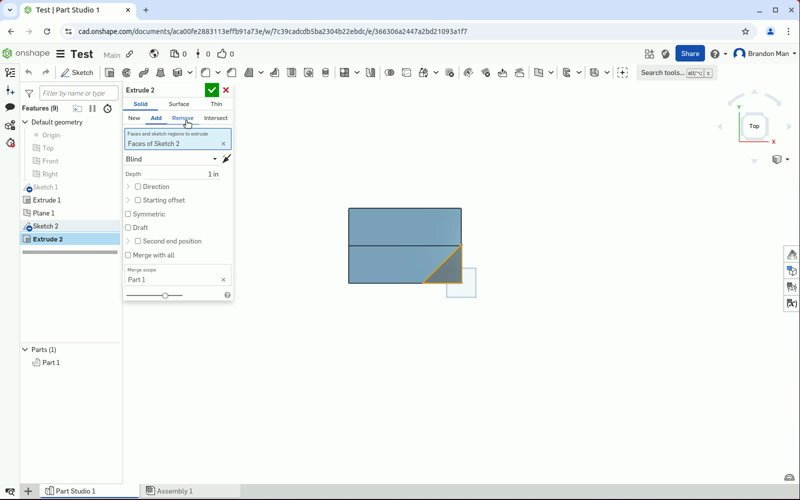
click(186, 120)
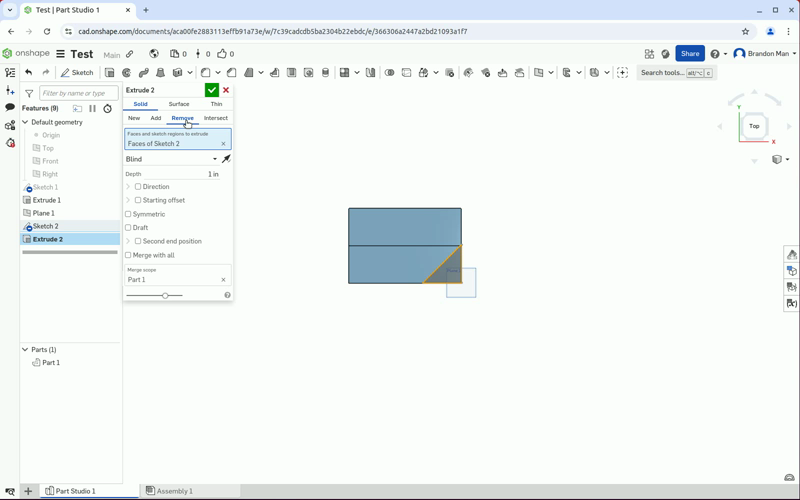
key(tab, 4)
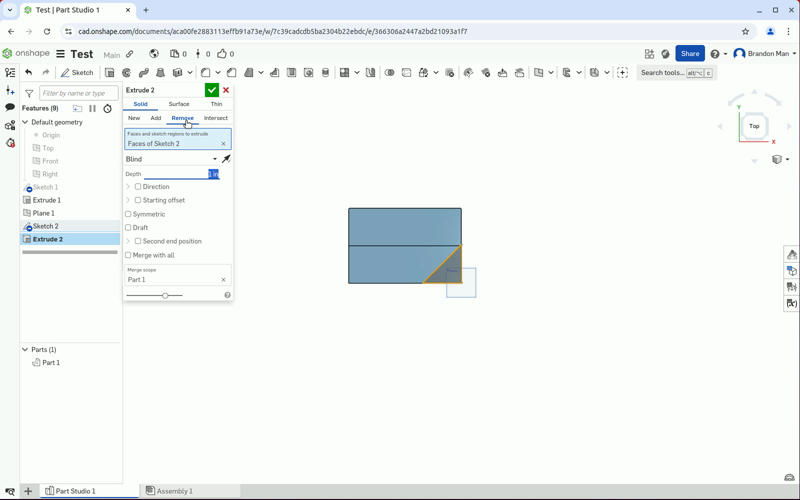
text(7.703)
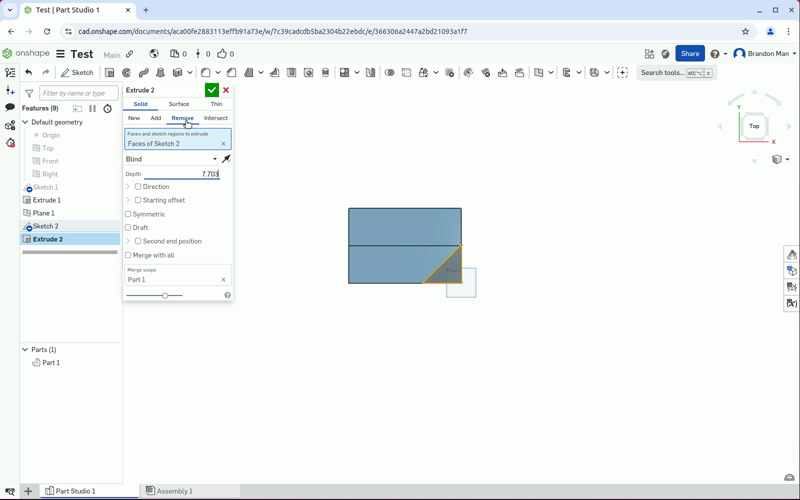
key(tab, 6)
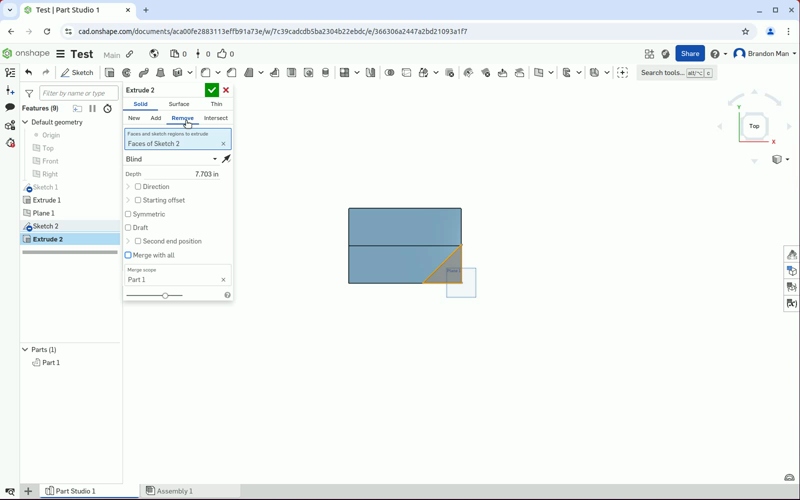
key(space)
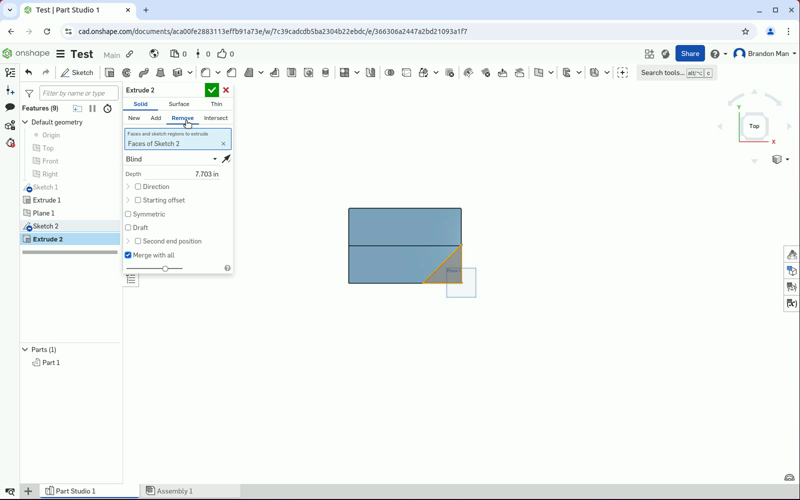
key(enter)
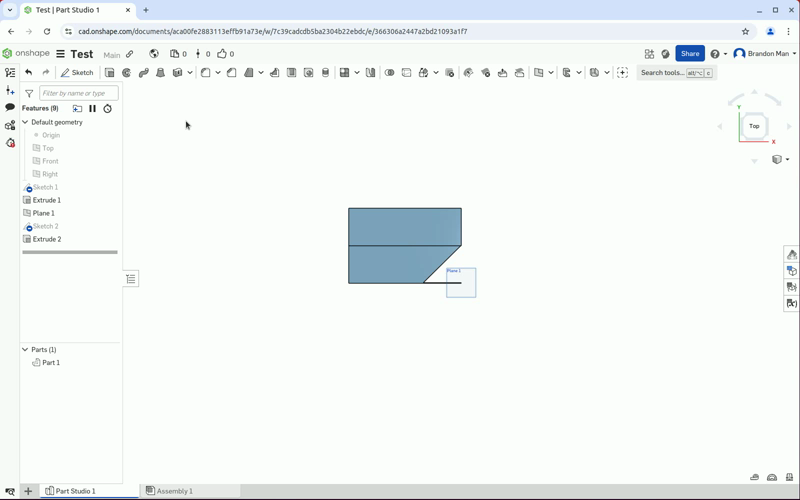
key(shift+h)
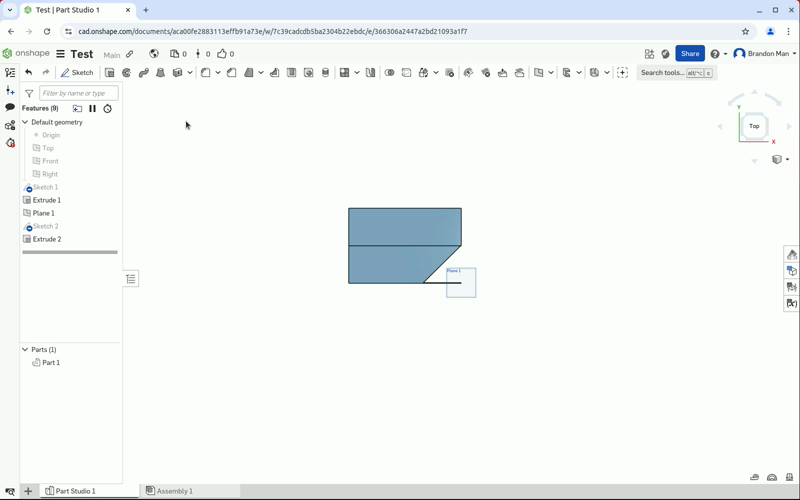
key(shift+h)
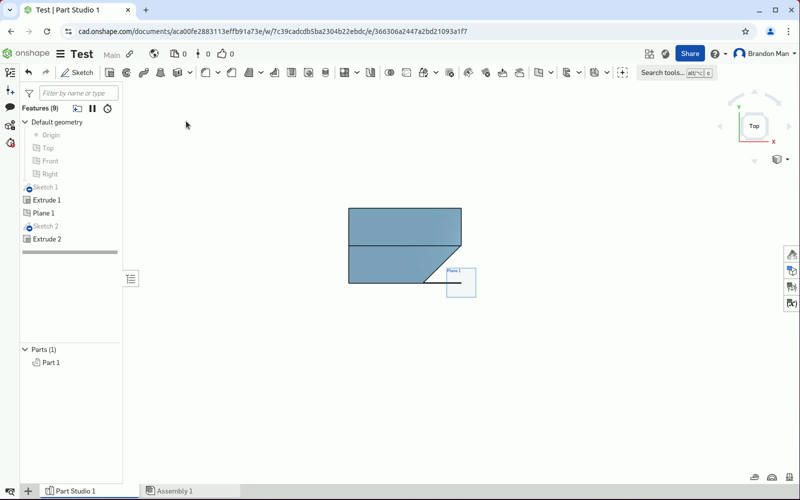
mouse_move(73, 189)
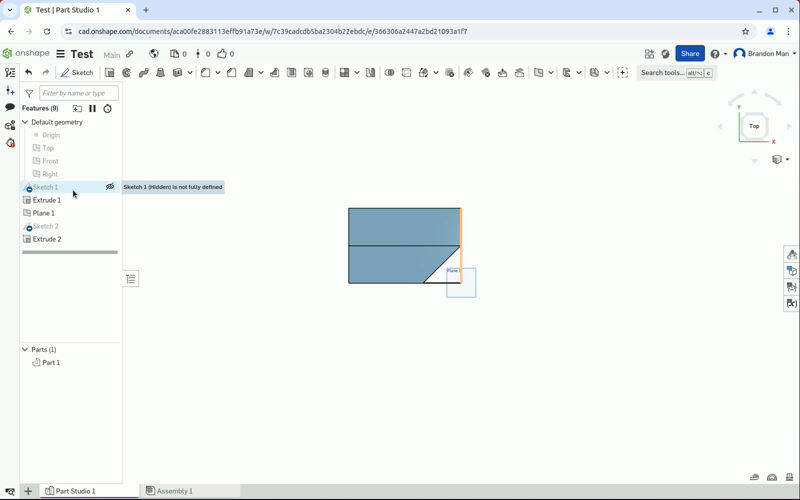
click(73, 189)
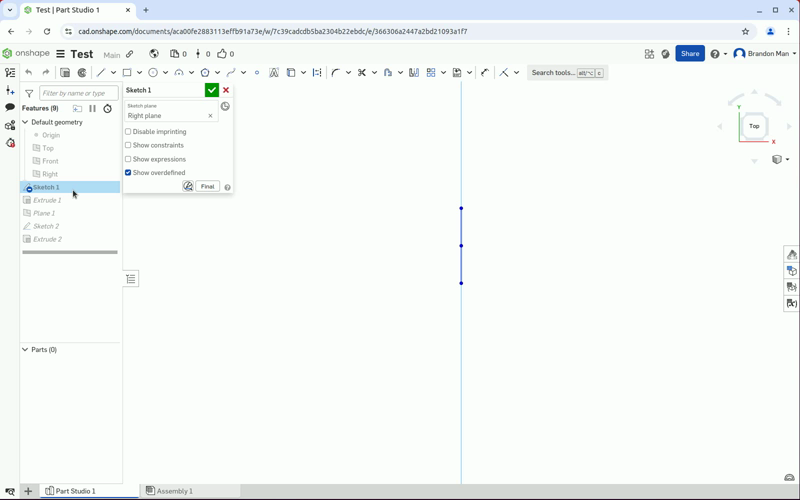
mouse_move(229, 92)
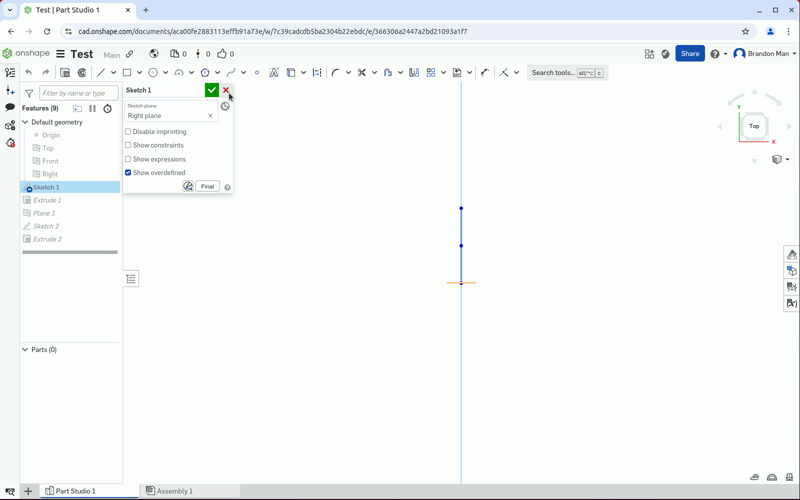
click(229, 92)
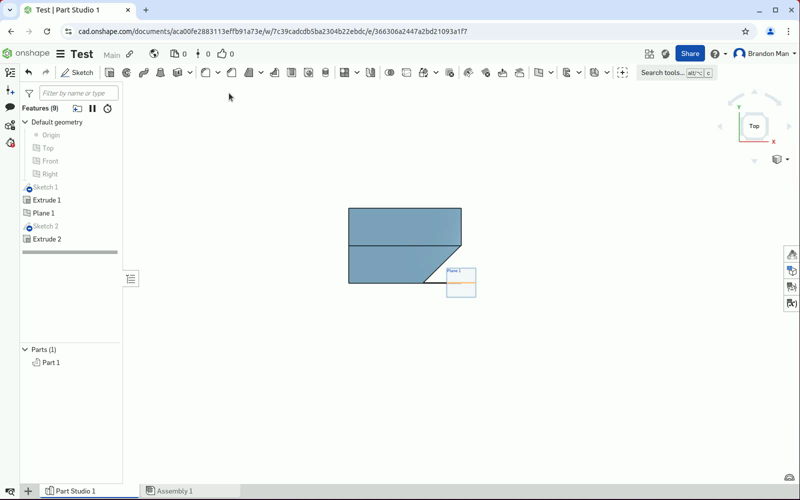
mouse_move(73, 352)
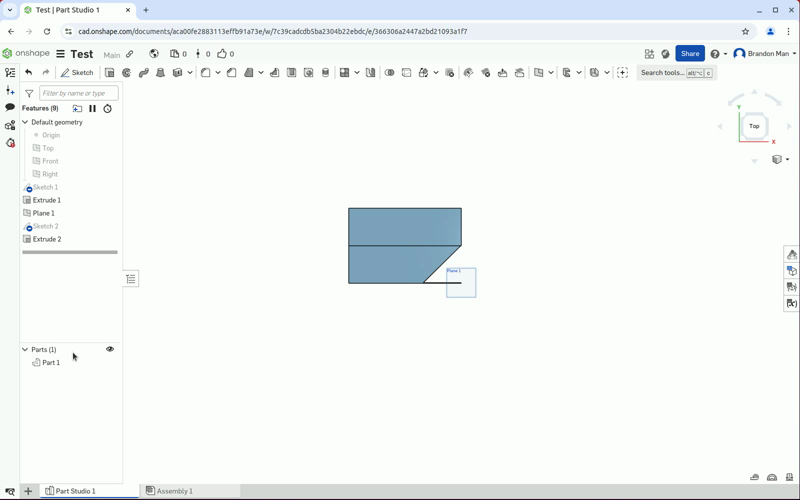
key(y)
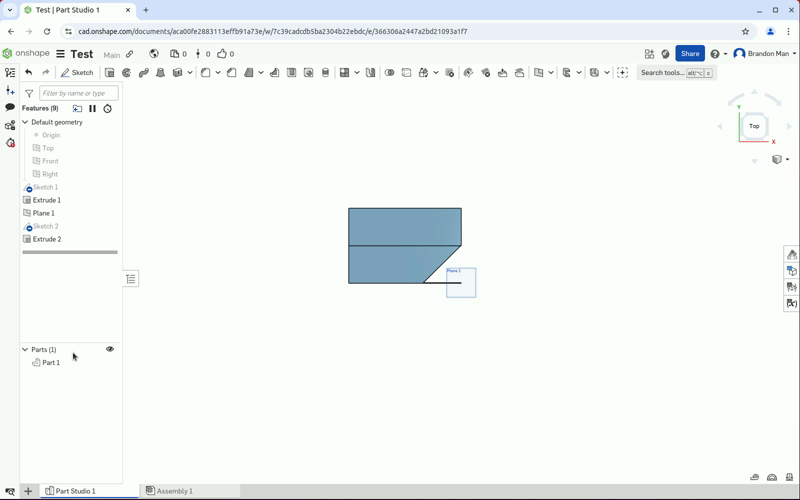
key(shift+p)
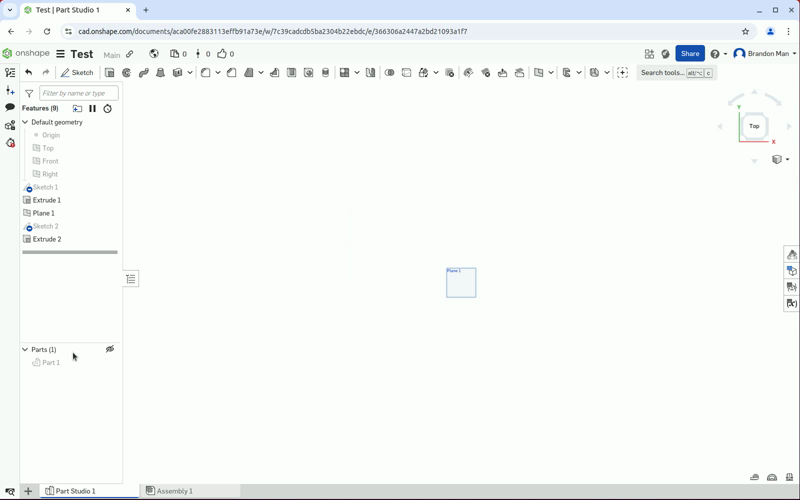
key(space)
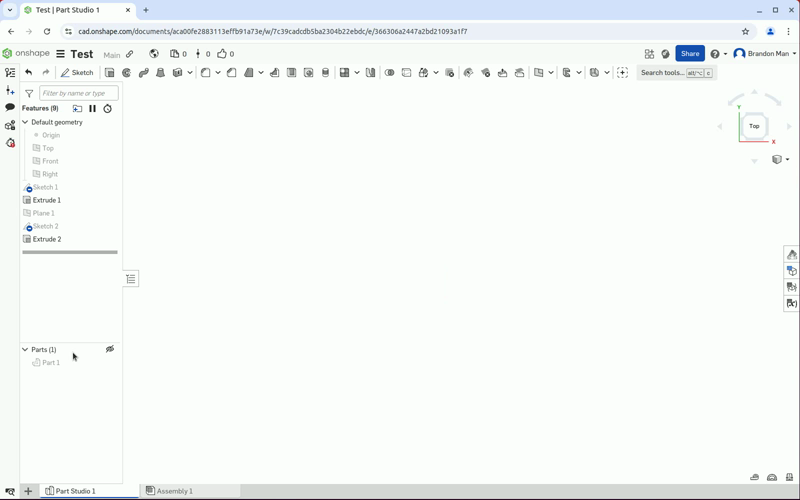
key_down(shift)
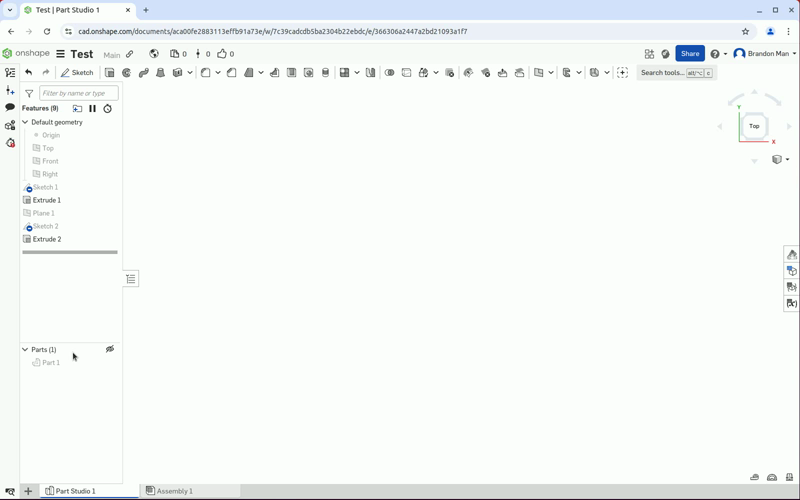
key(up)
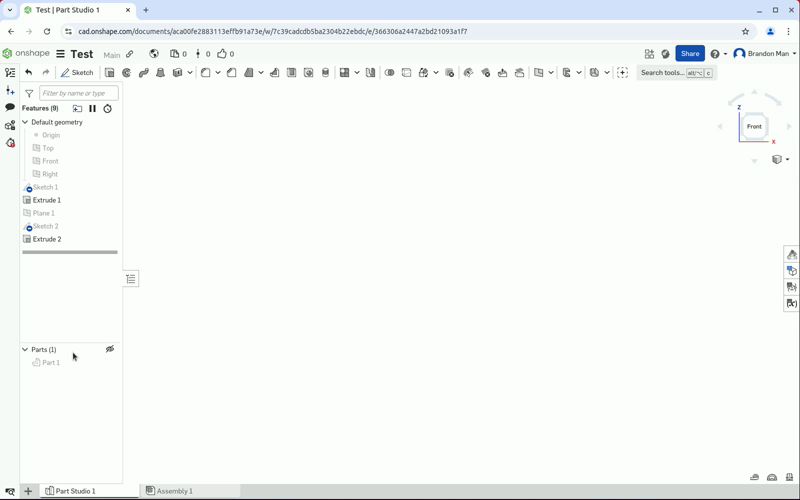
key_up(shift)
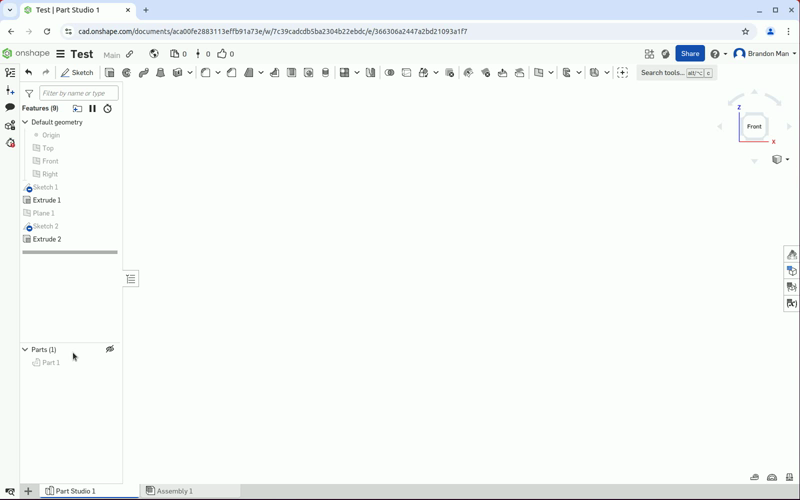
mouse_move(73, 352)
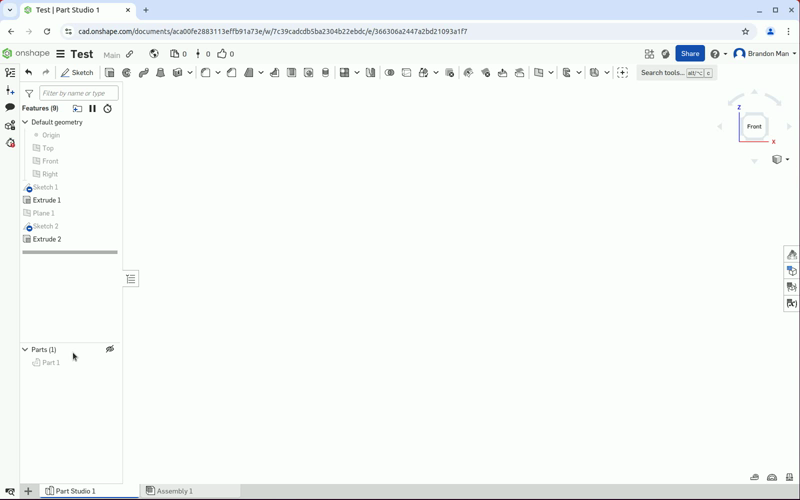
key(shift+y)
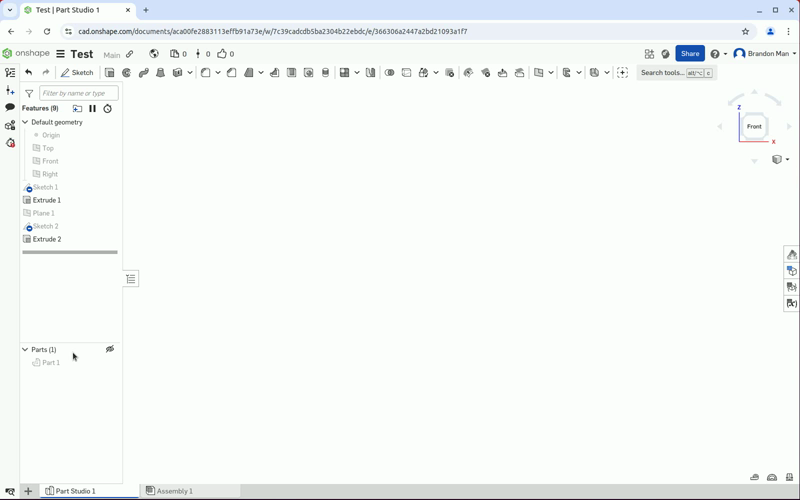
key(shift+s)
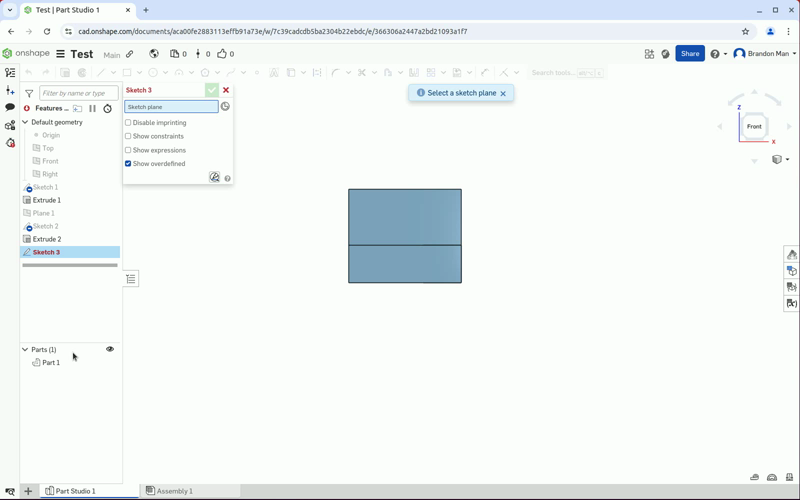
mouse_move(73, 163)
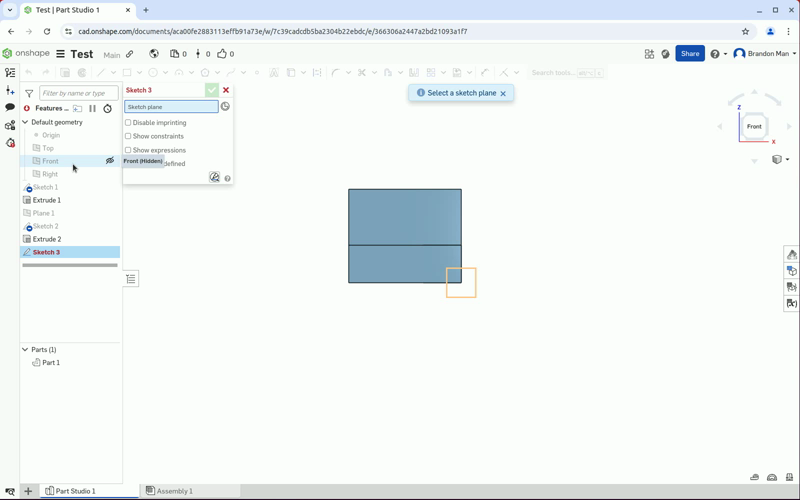
click(73, 163)
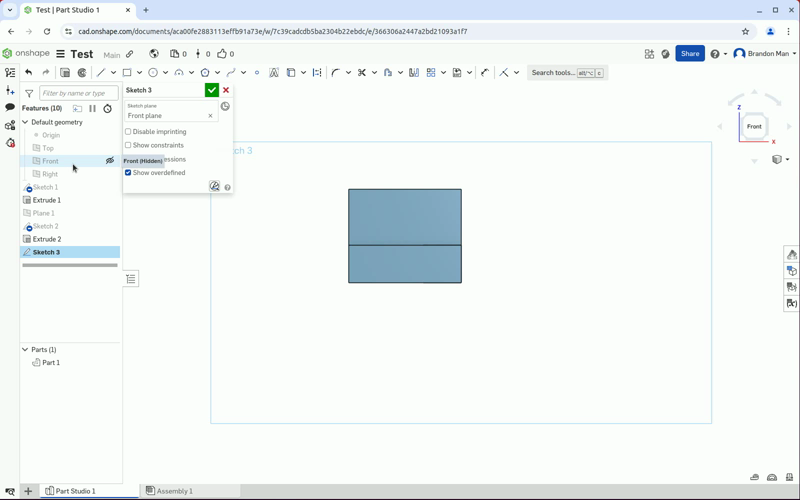
mouse_move(73, 352)
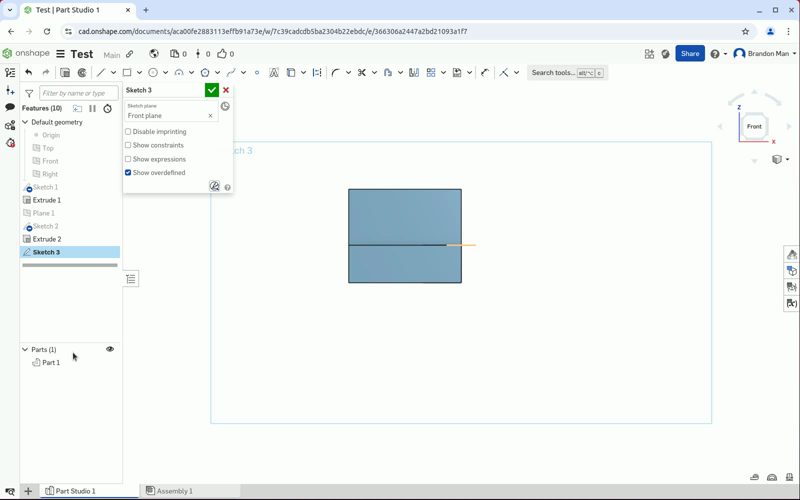
key(y)
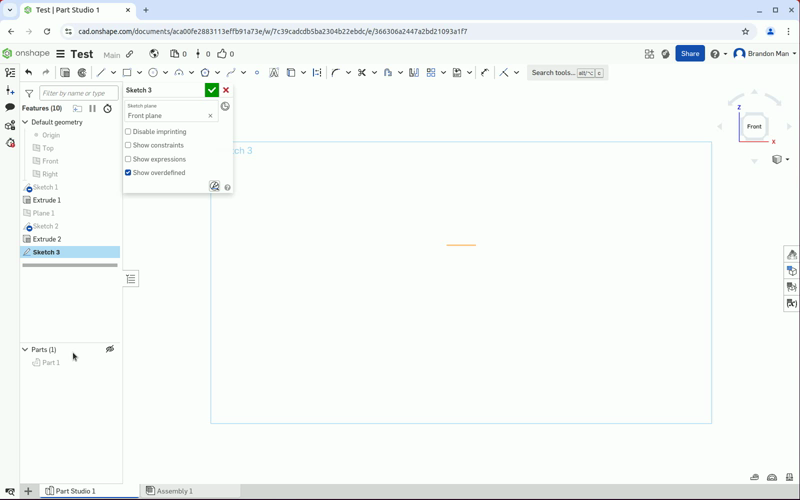
key(l)
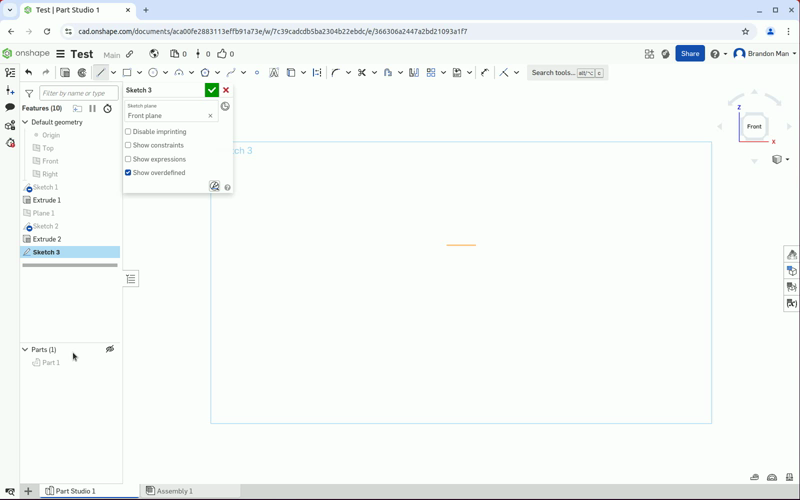
key_down(shift)
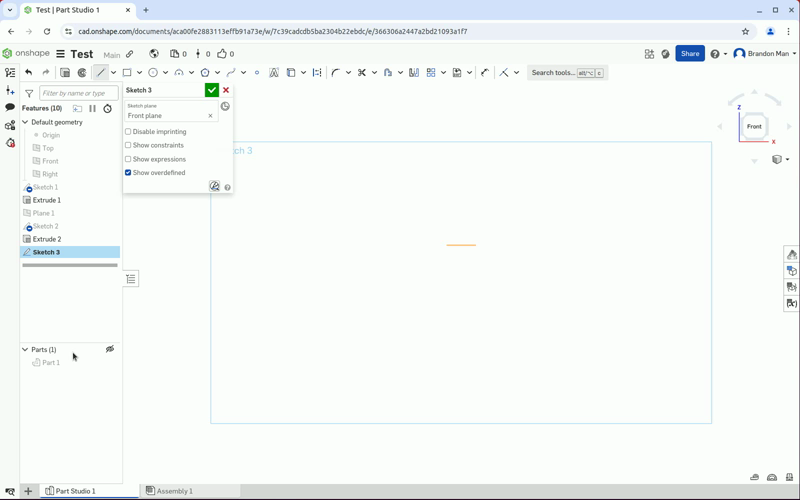
mouse_move(423, 189)
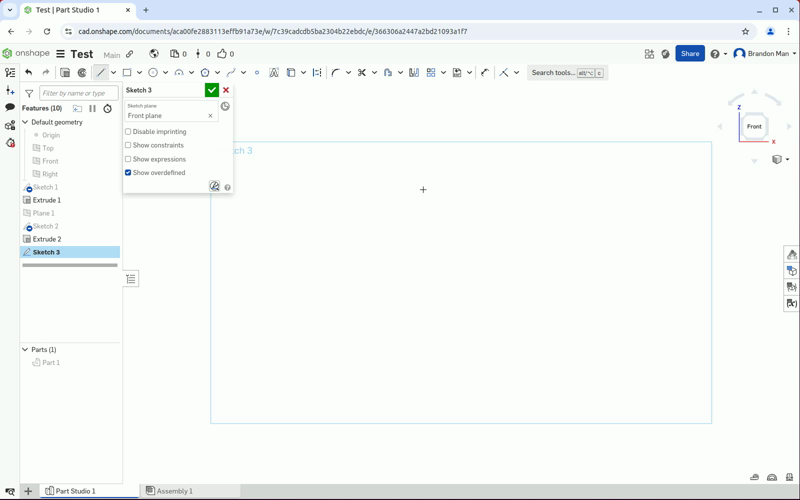
click(423, 189)
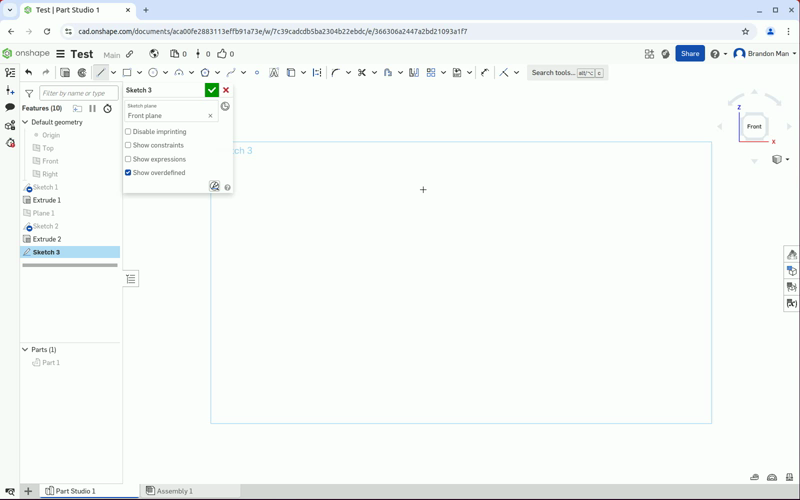
key_up(shift)
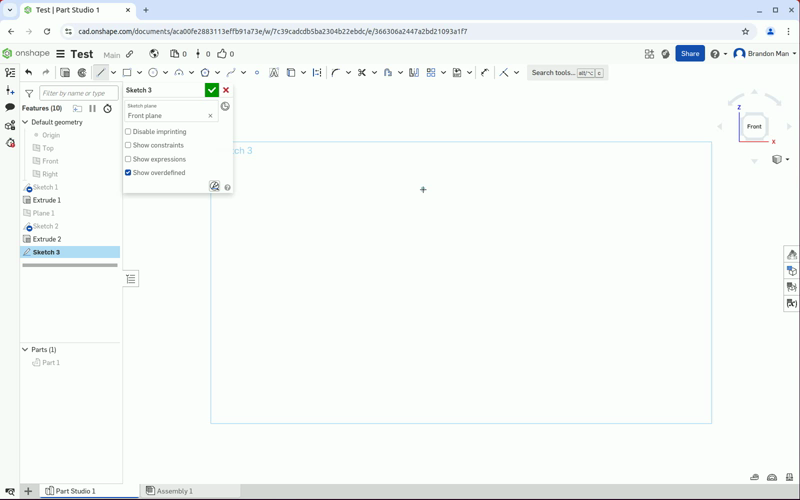
key_down(shift)
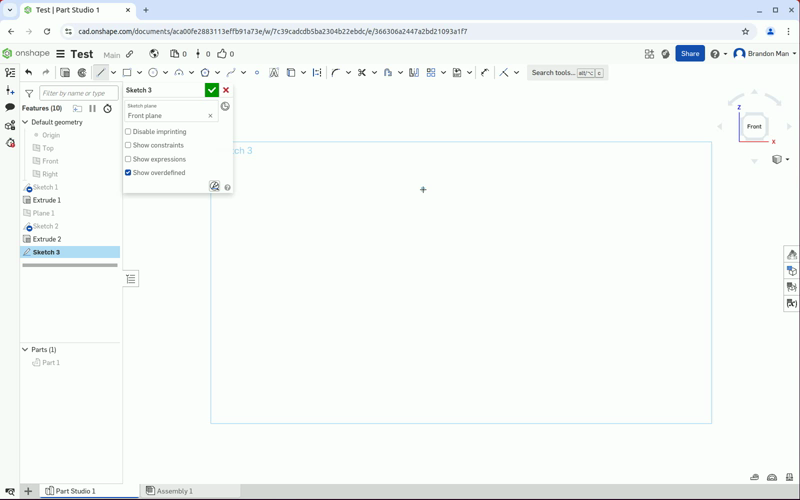
mouse_move(461, 246)
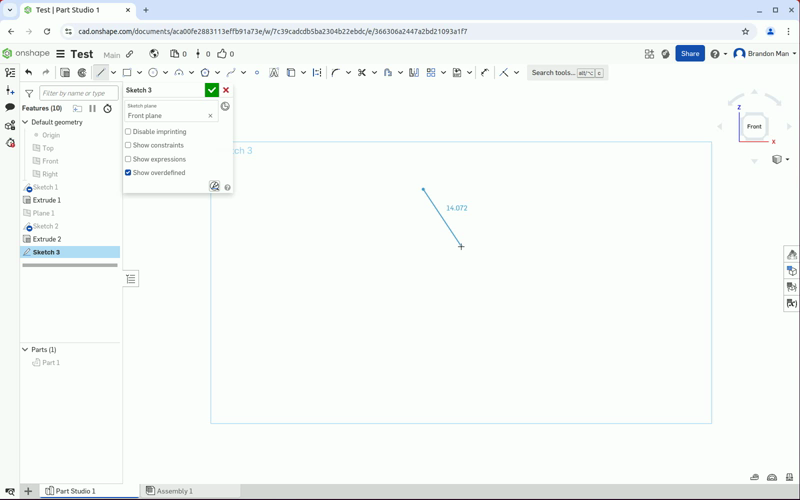
click(461, 246)
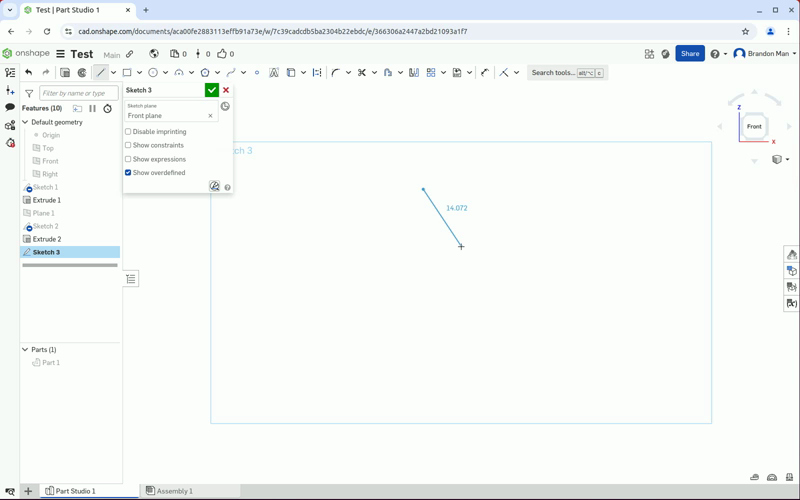
key_up(shift)
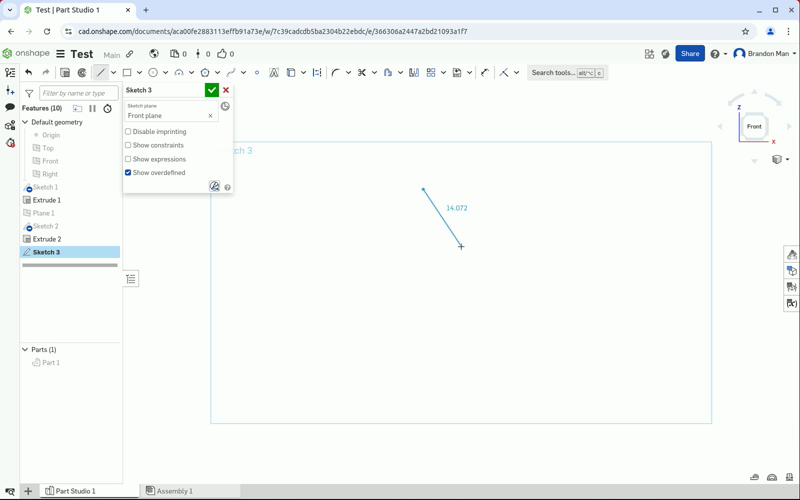
key_down(shift)
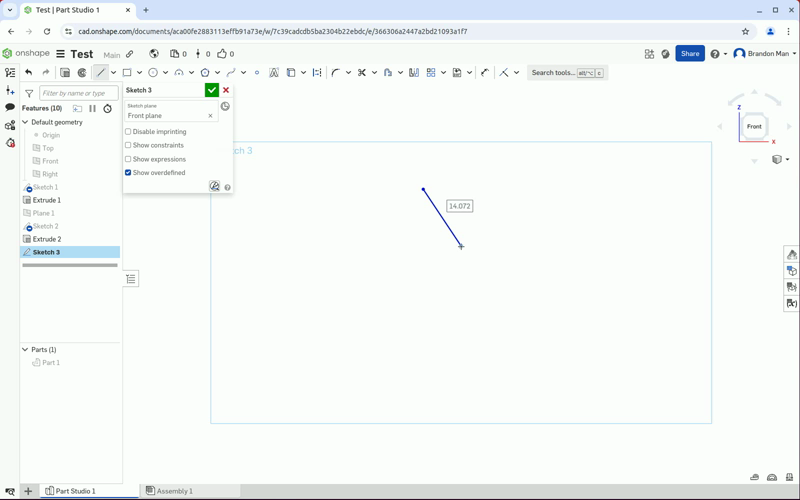
mouse_move(491, 246)
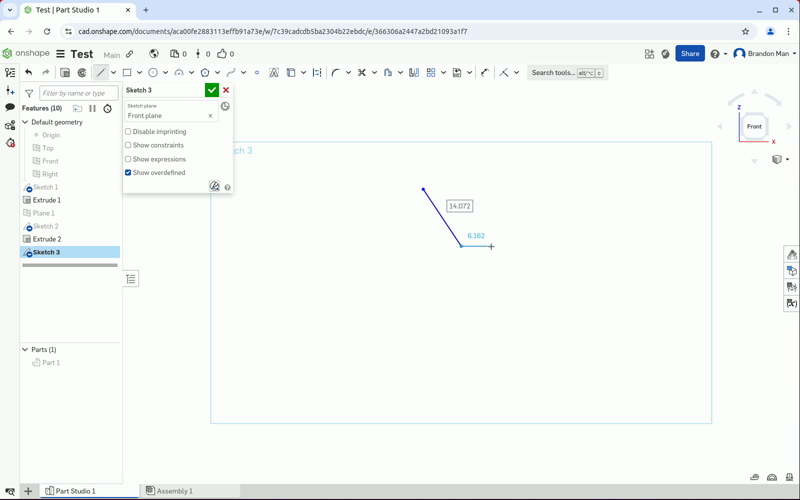
mouse_move(461, 189)
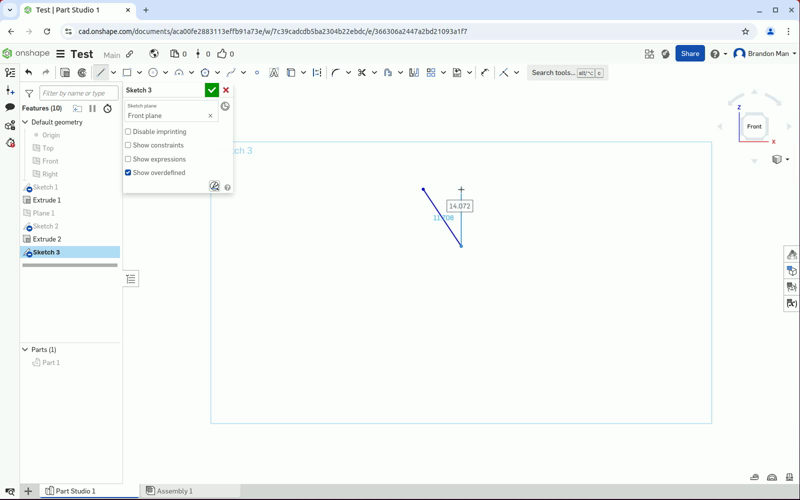
click(461, 189)
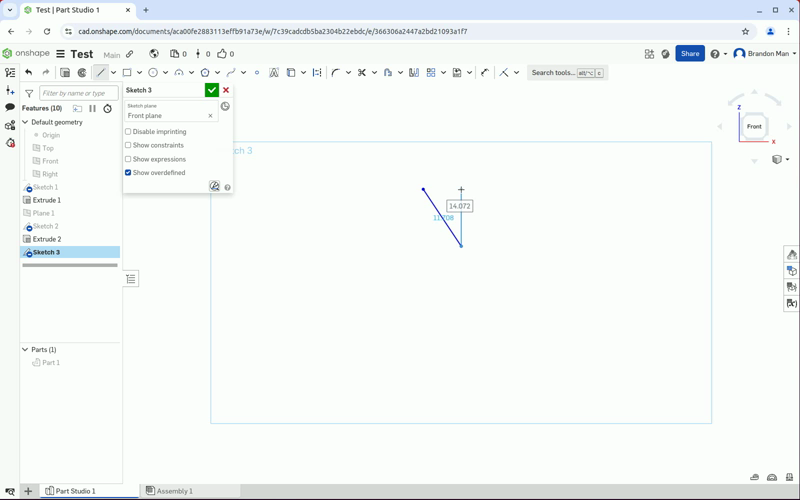
key_up(shift)
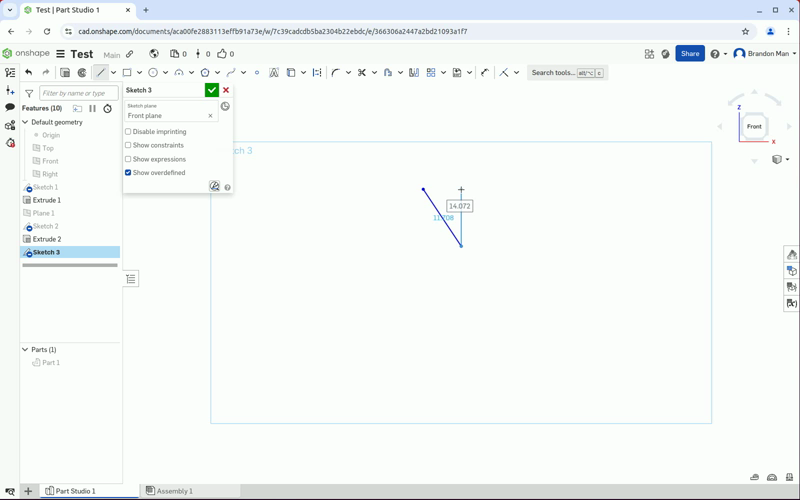
mouse_move(491, 189)
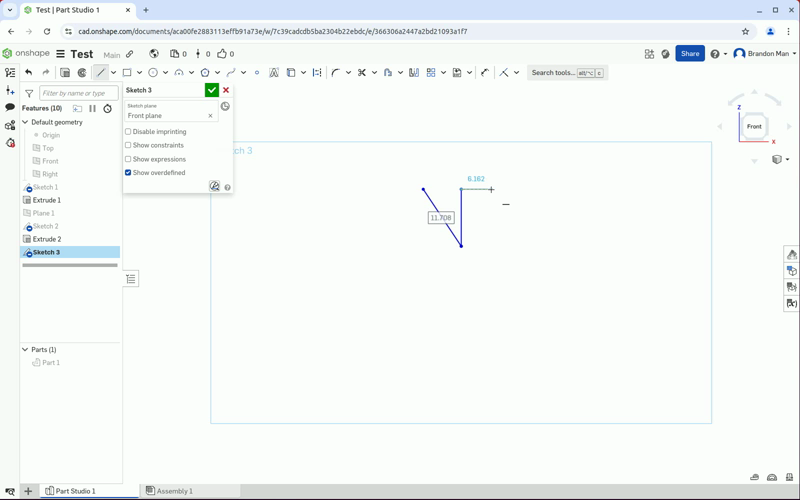
key_down(shift)
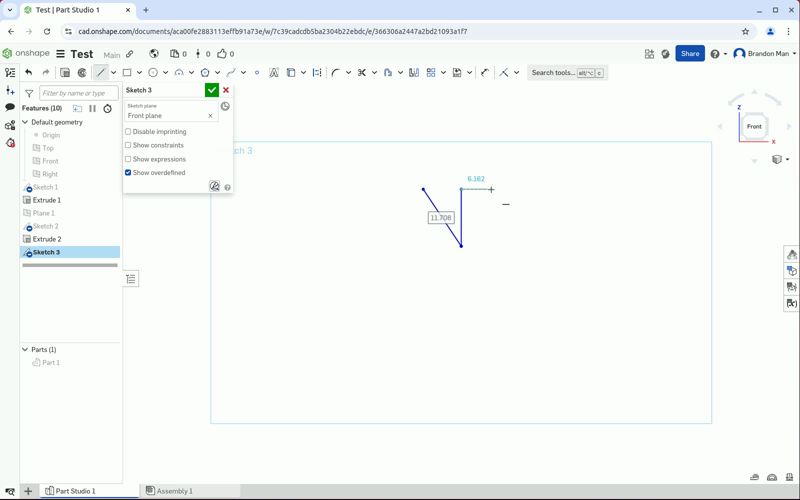
mouse_move(423, 189)
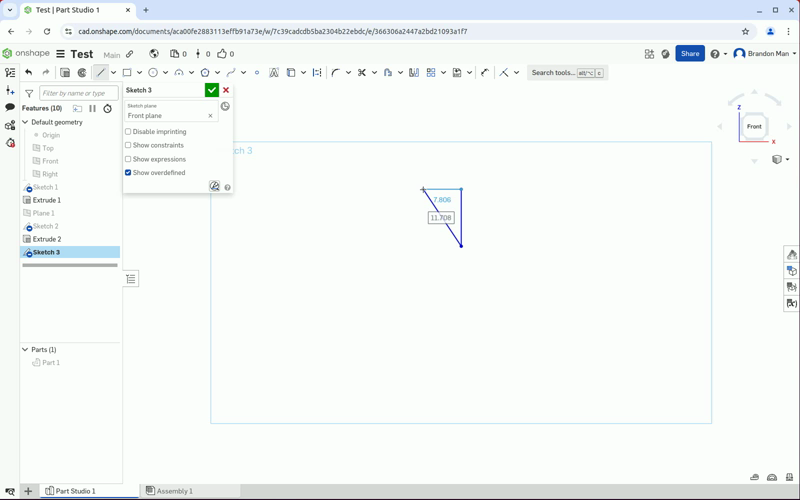
key_up(shift)
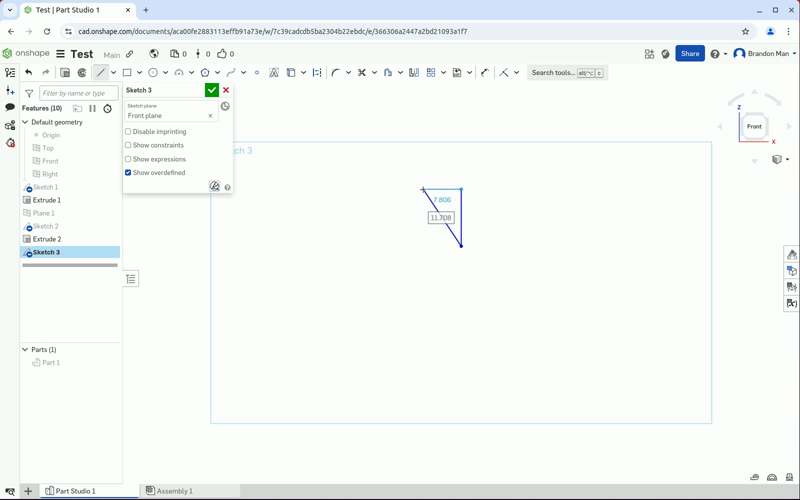
click(423, 189)
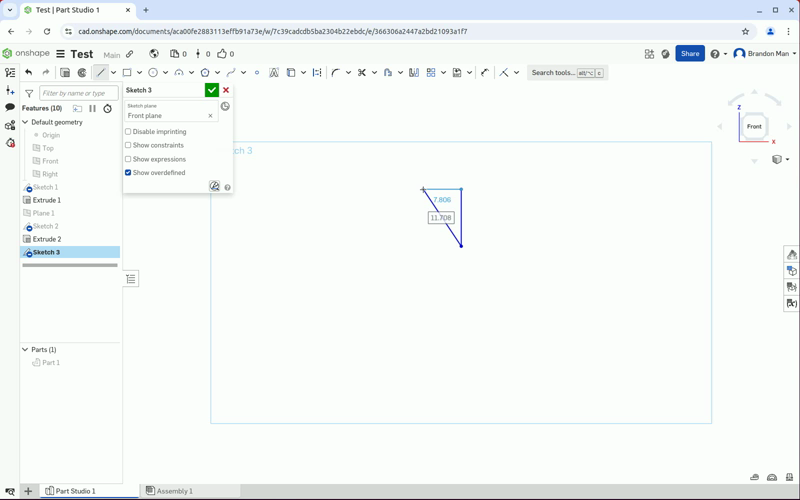
key(esc)
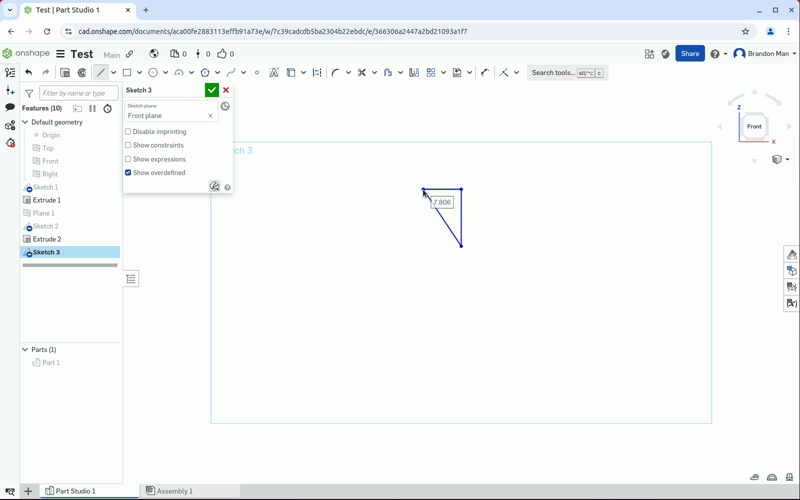
mouse_move(458, 230)
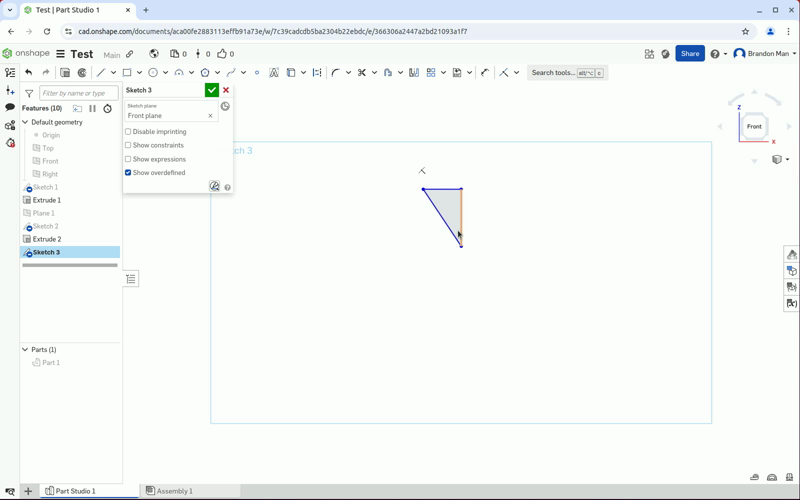
scroll(6)
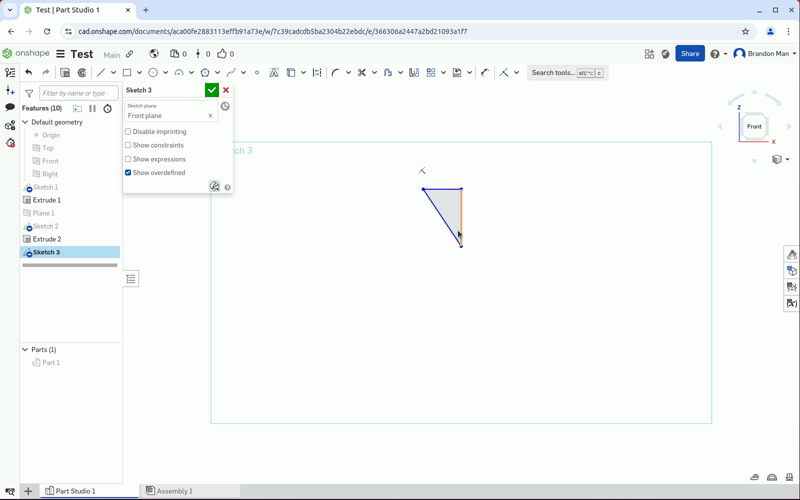
scroll(6)
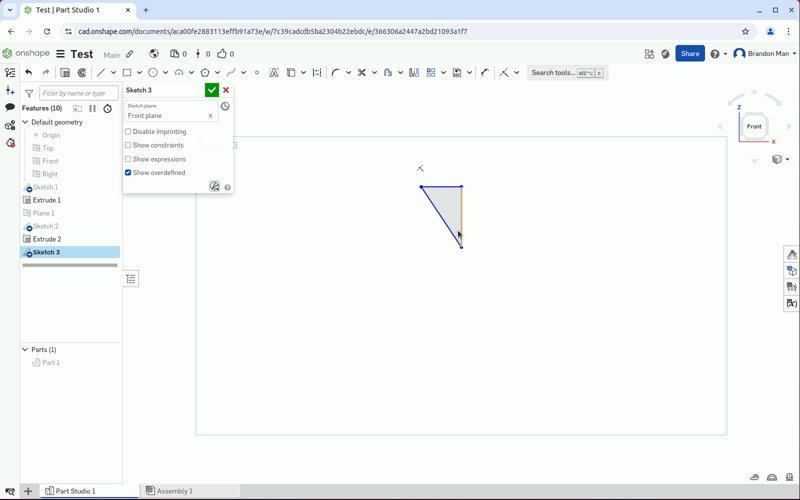
scroll(6)
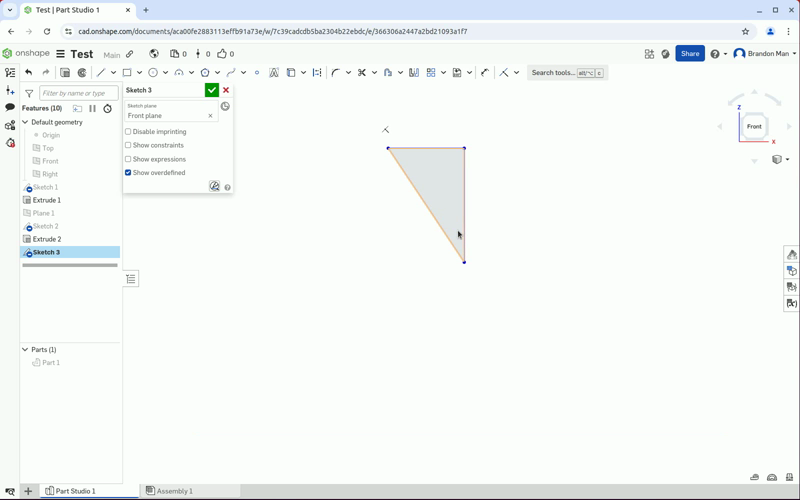
scroll(6)
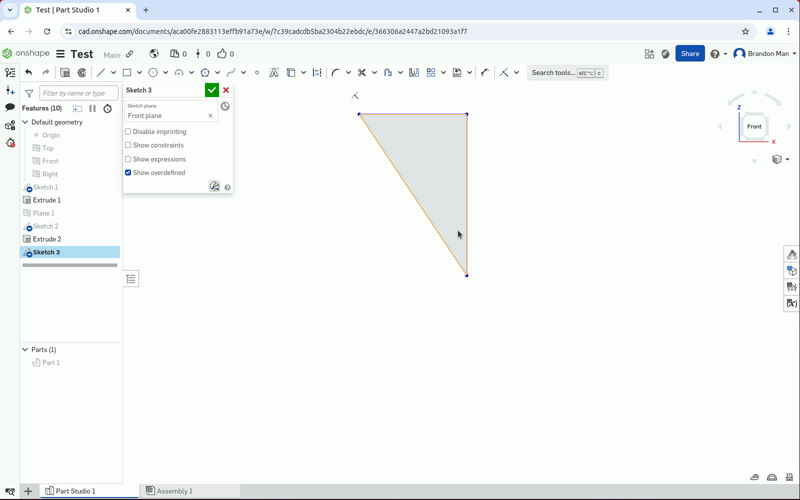
scroll(6)
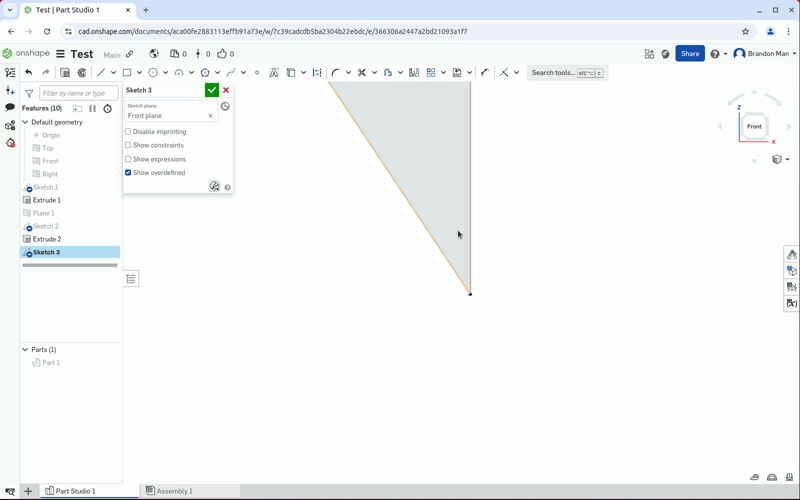
scroll(6)
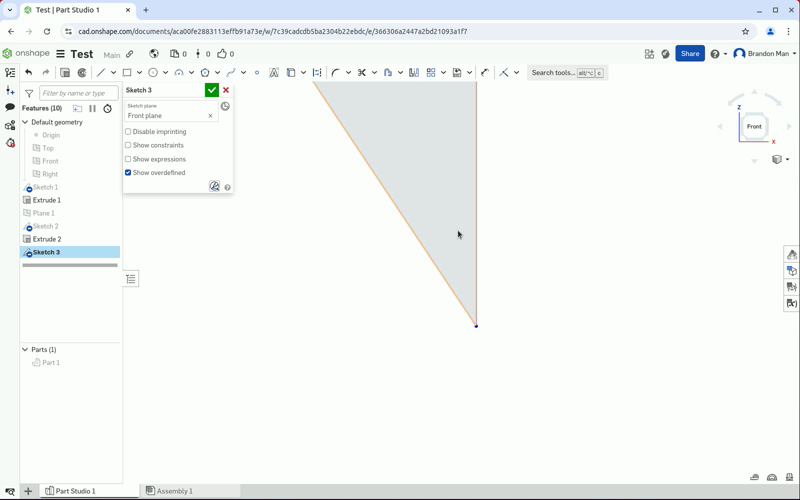
scroll(6)
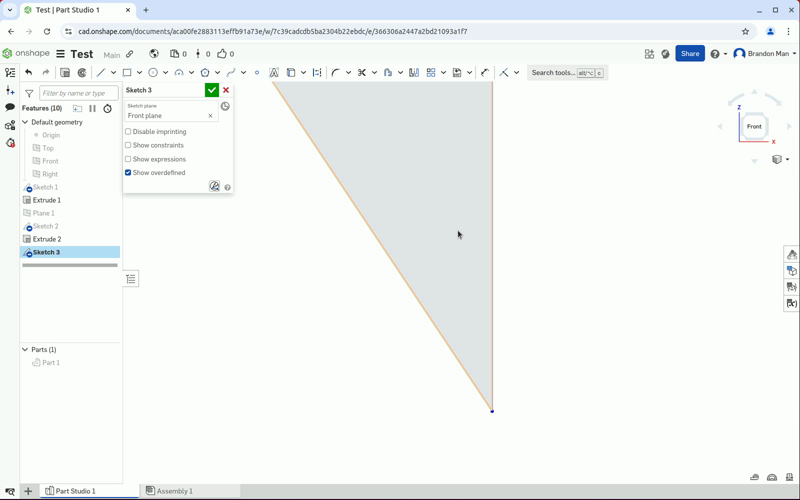
click(458, 230)
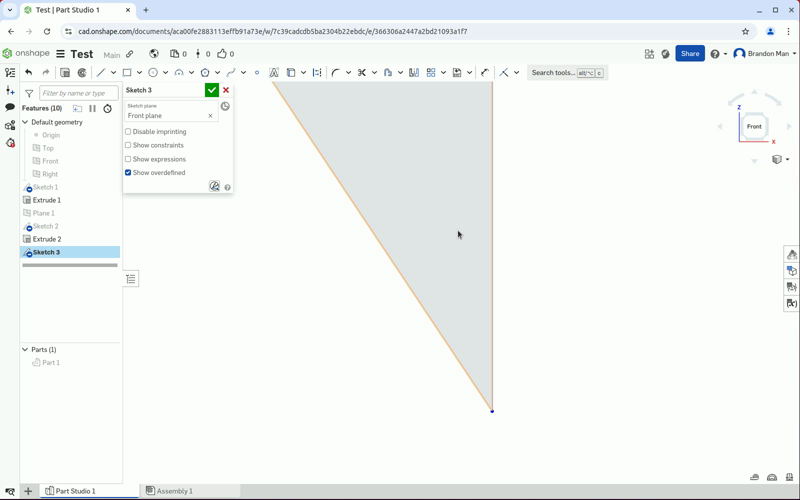
scroll(-6)
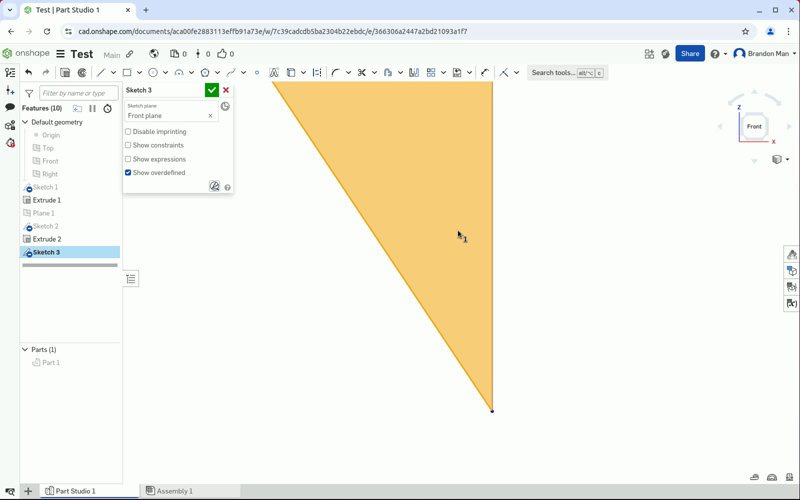
scroll(-6)
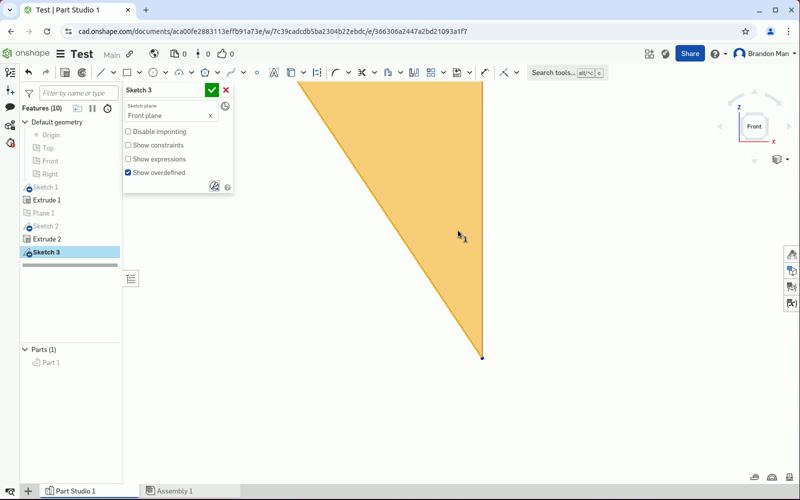
scroll(-6)
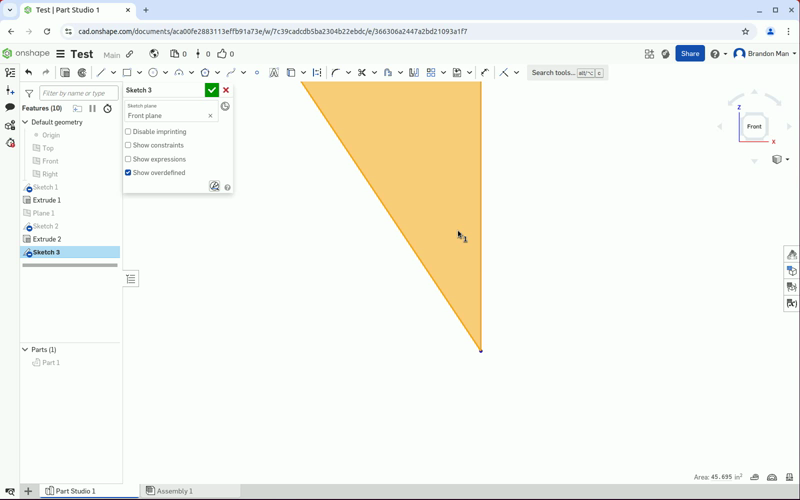
scroll(-6)
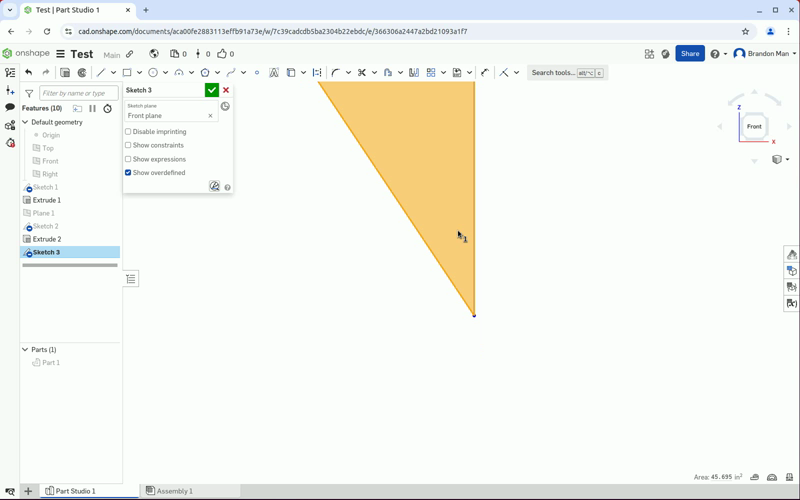
scroll(-6)
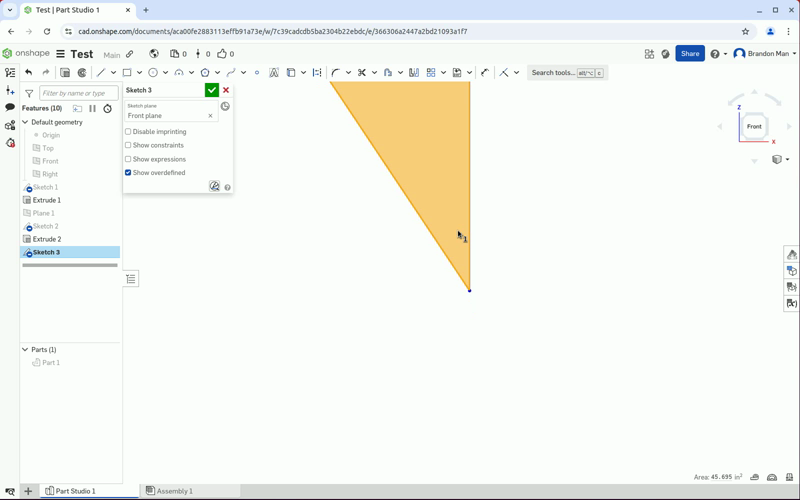
scroll(-6)
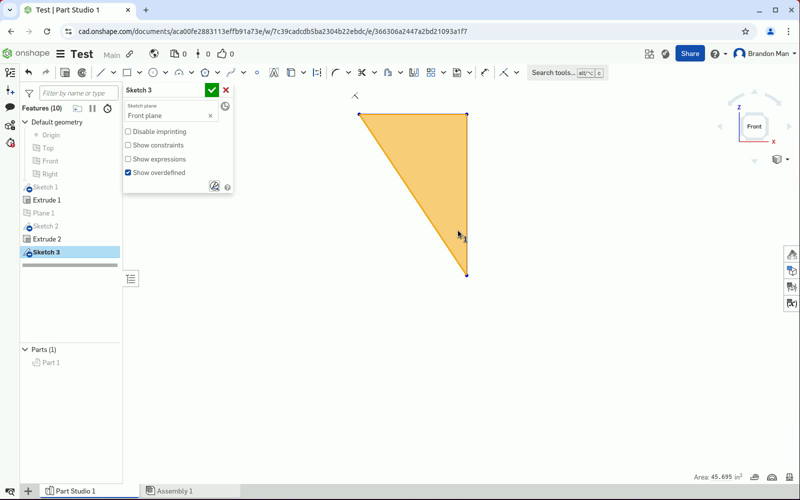
scroll(-6)
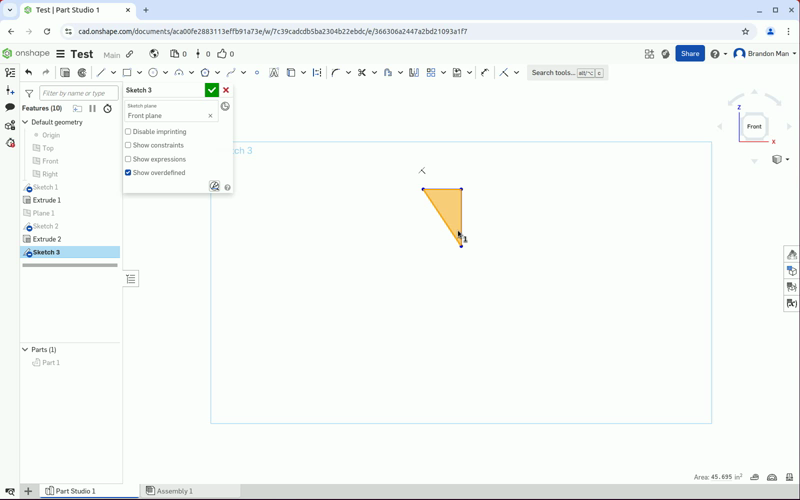
mouse_move(73, 352)
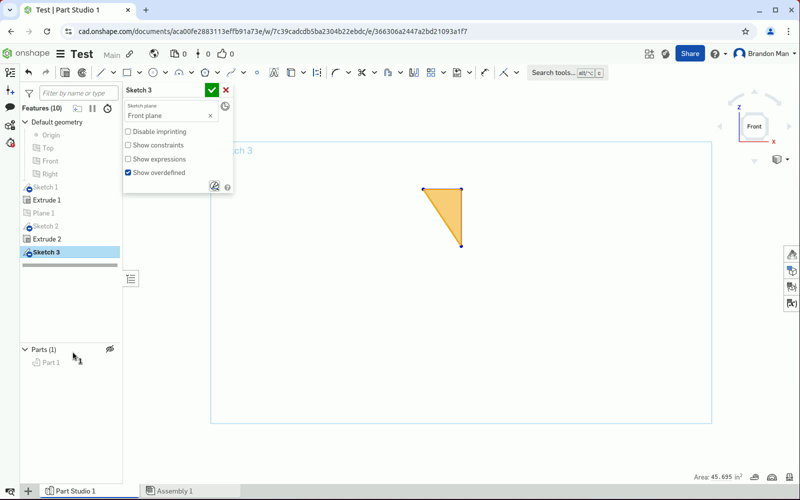
key(shift+y)
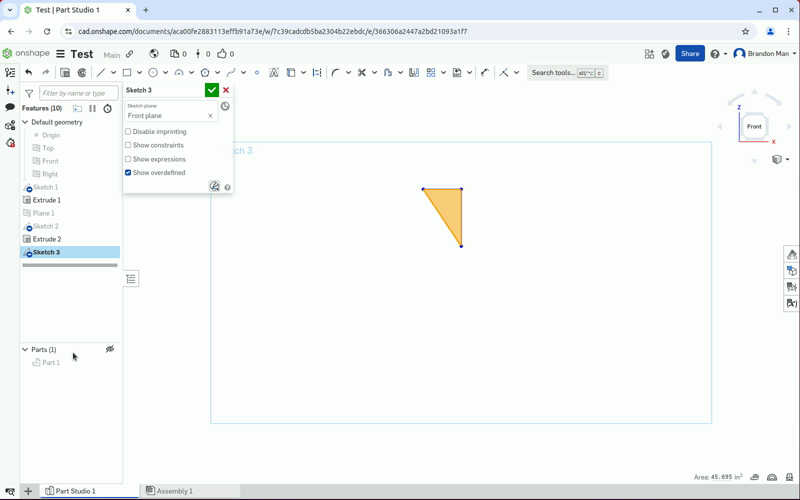
key(shift+e)
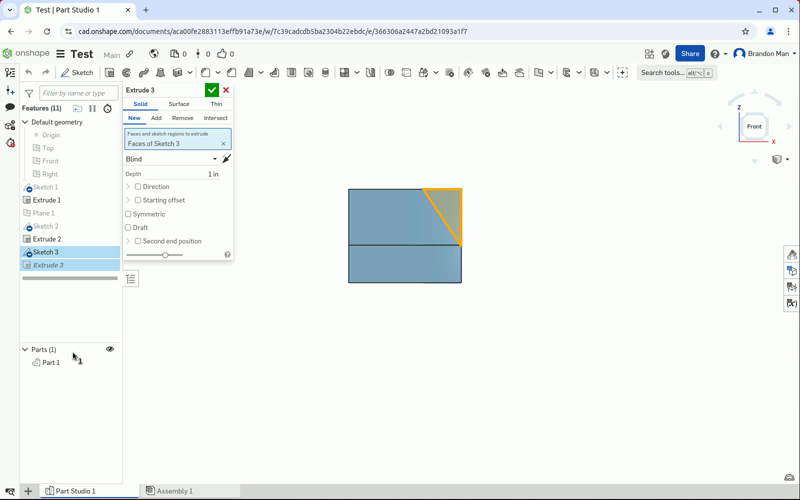
mouse_move(143, 106)
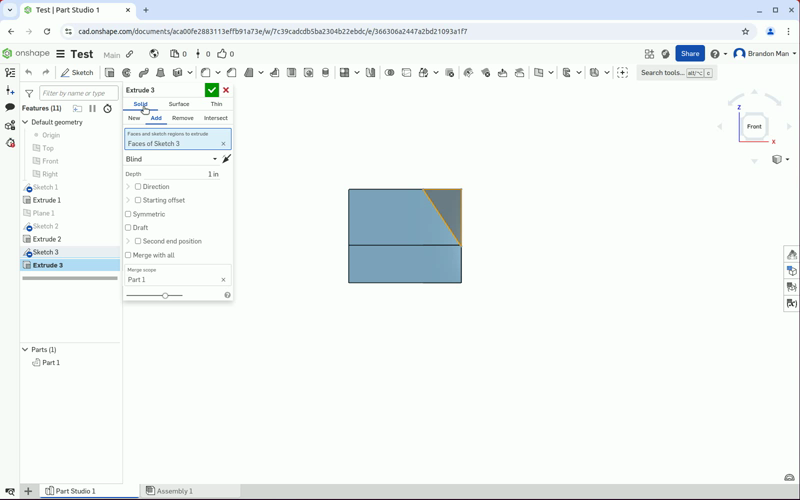
click(143, 106)
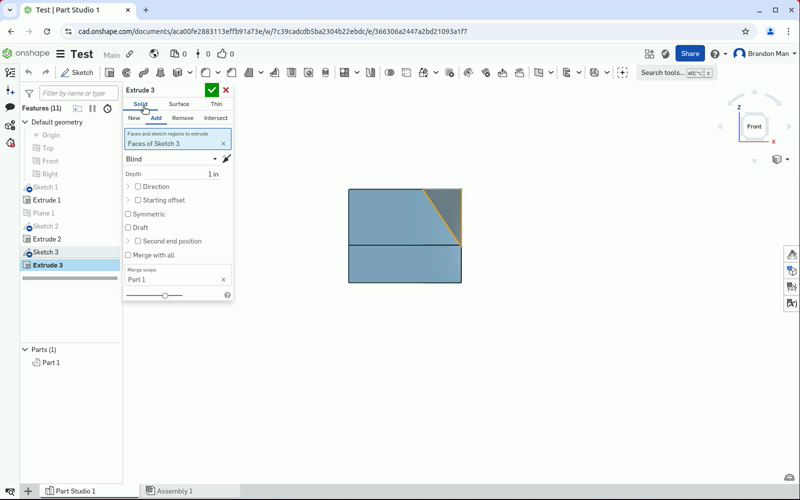
mouse_move(186, 120)
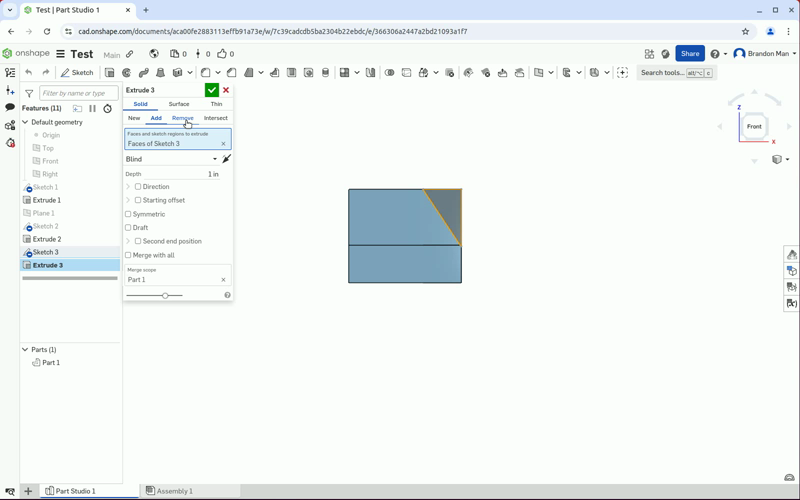
click(186, 120)
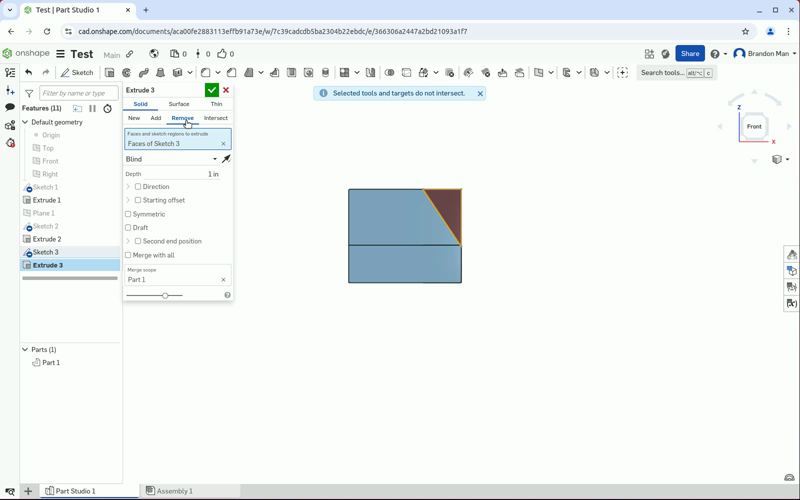
key(tab, 4)
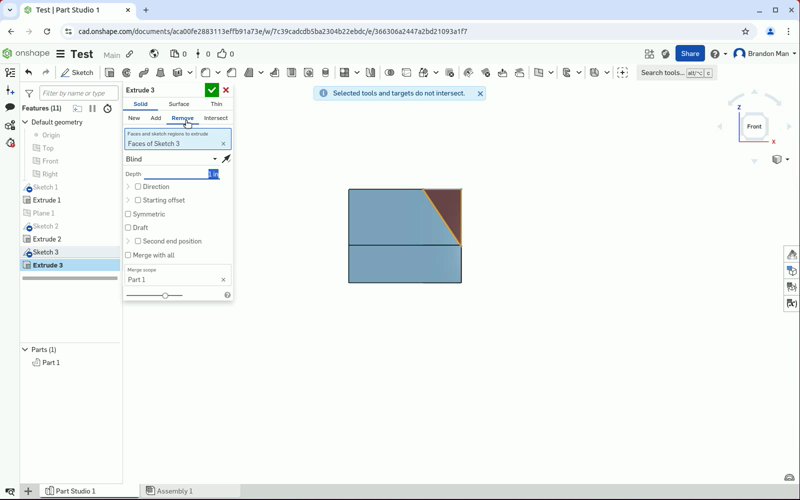
text(15.405)
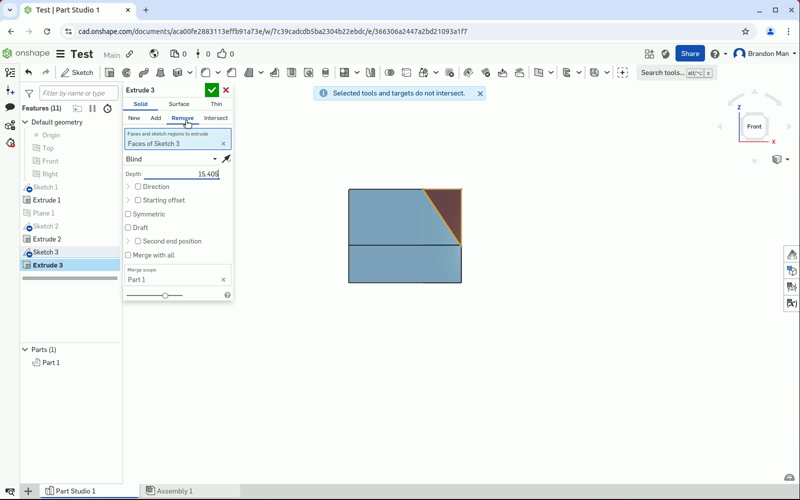
key(tab, 6)
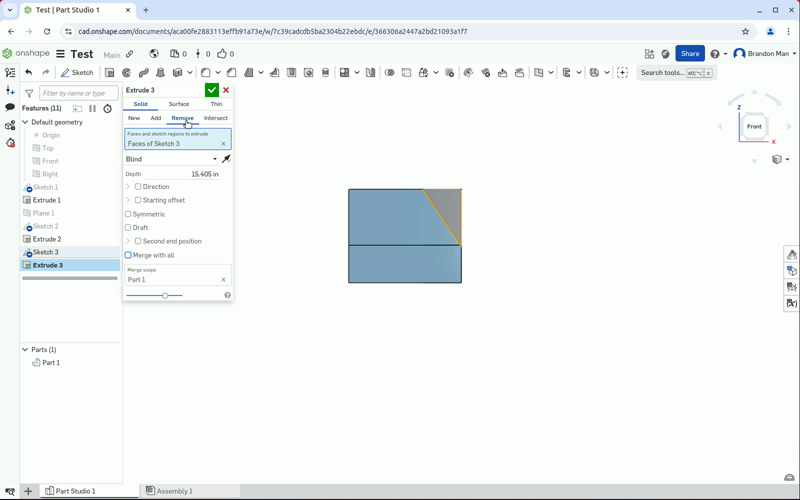
key(space)
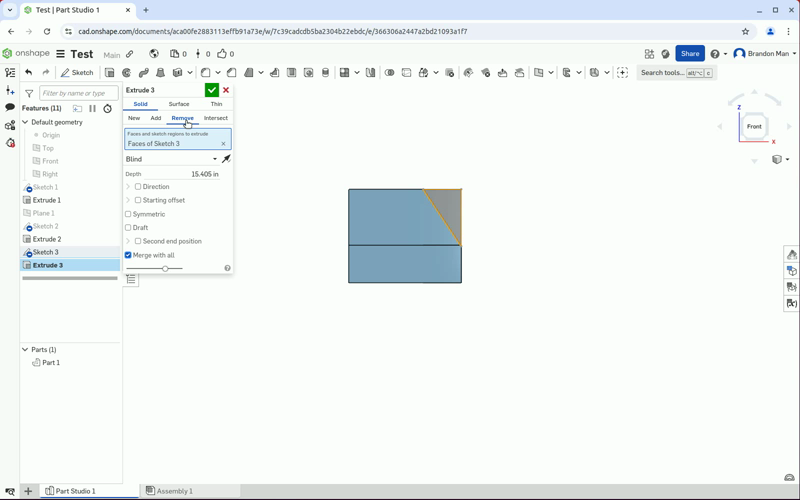
key(enter)
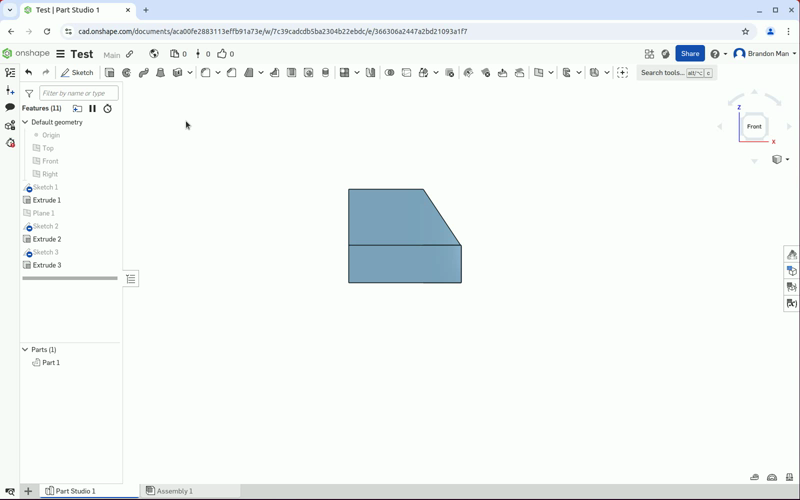
key(shift+h)
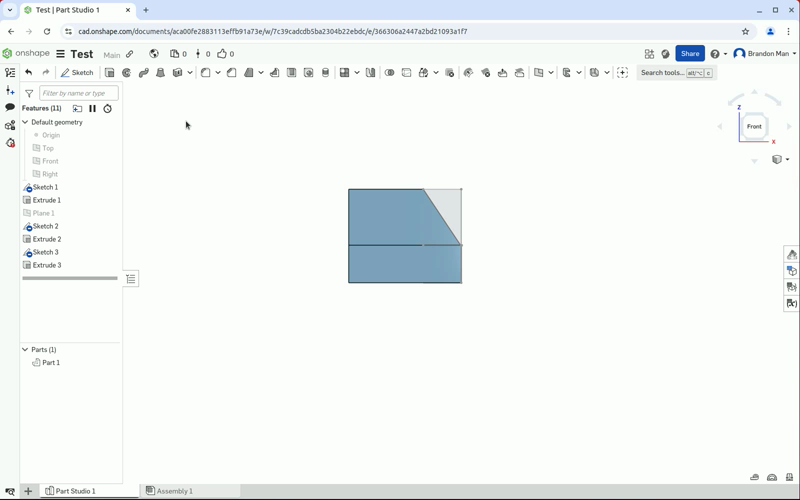
key(shift+h)
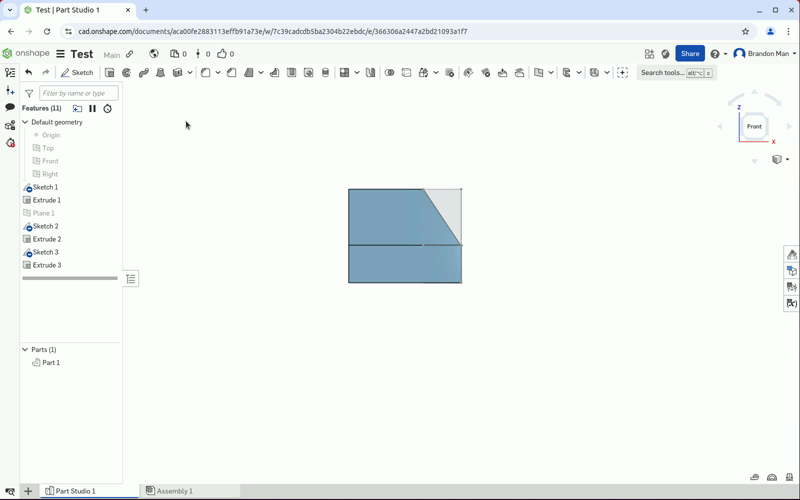
key(shift+7)
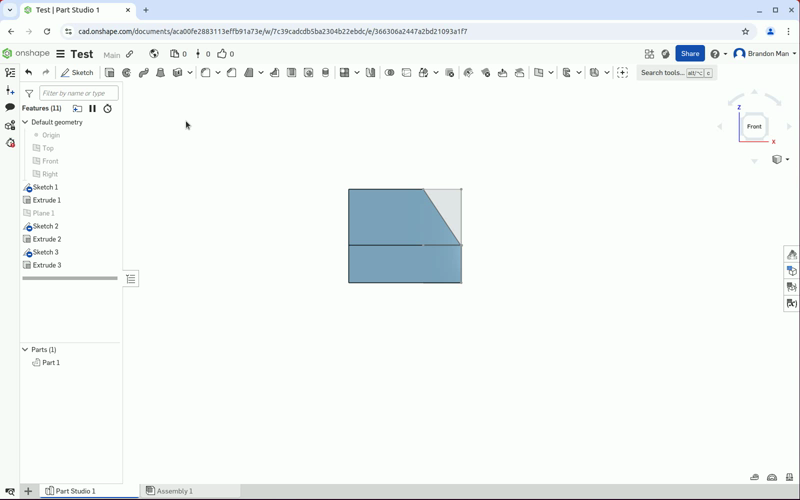
key(left, 2)
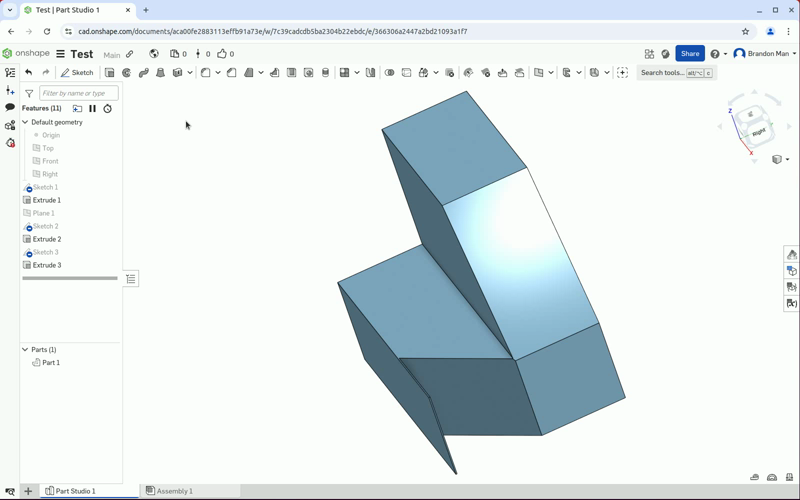
key(down, 2)
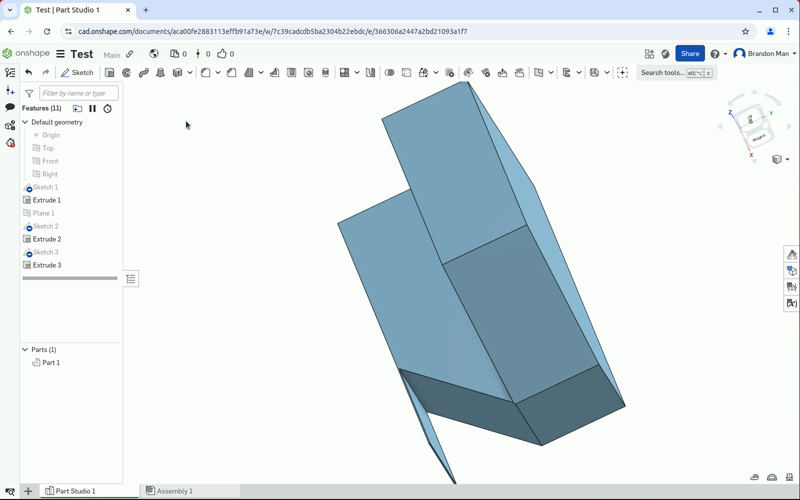
key(up, 2)
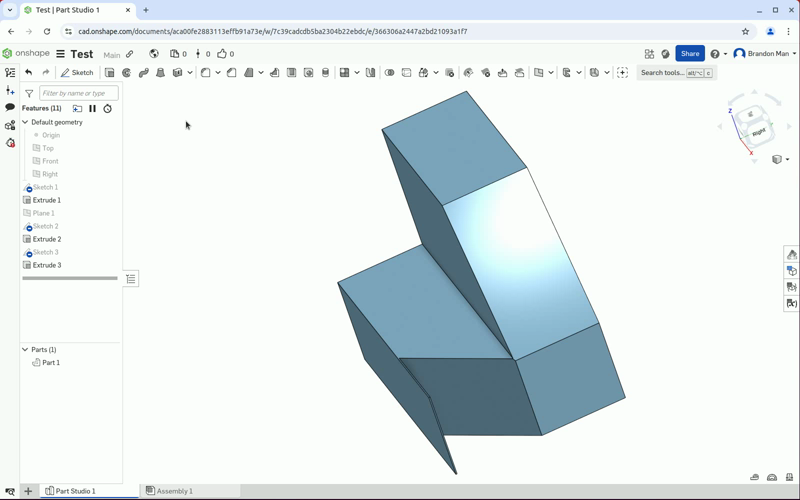
key(right, 2)
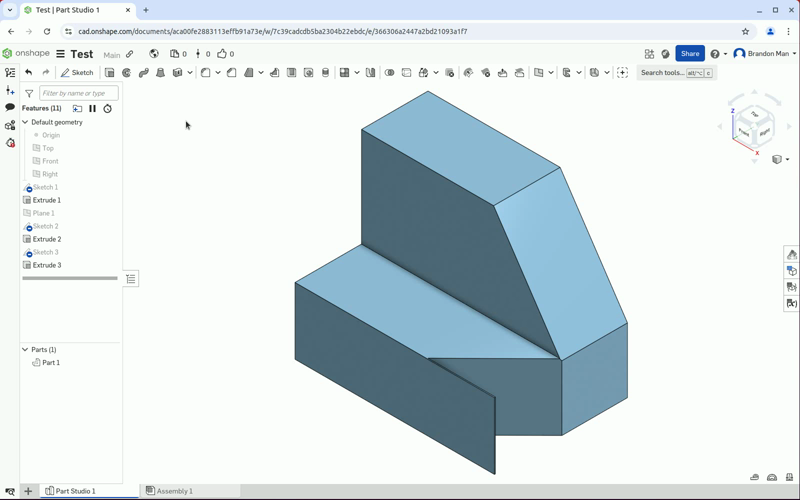
mouse_move(73, 189)
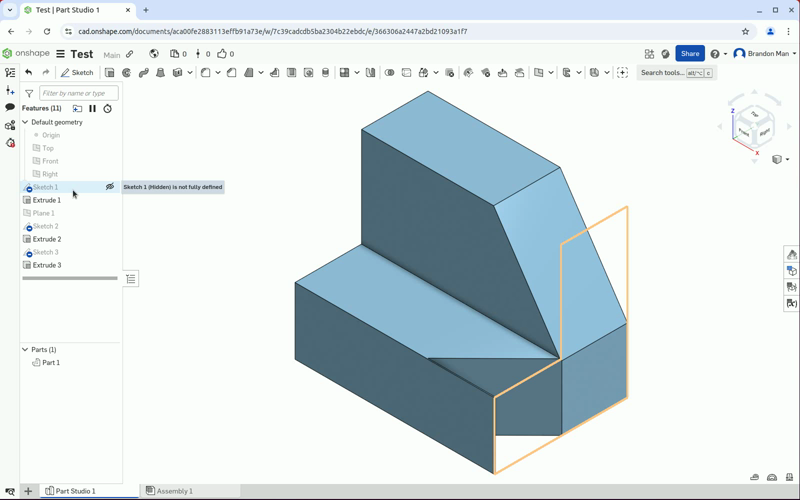
click(73, 189)